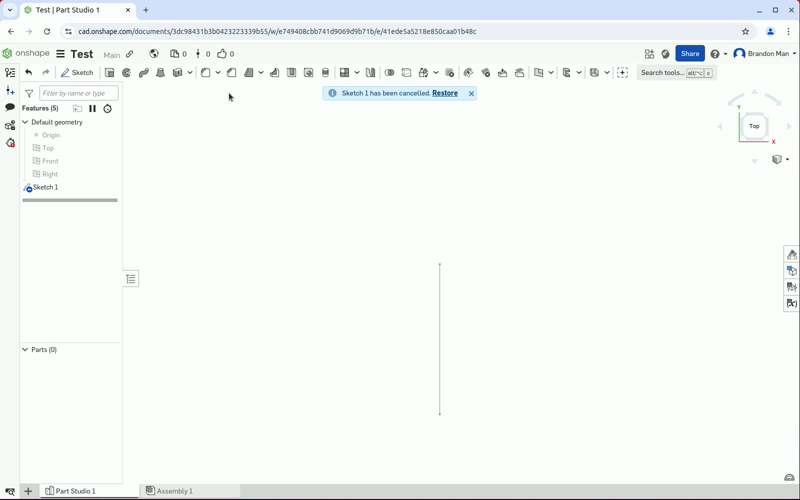
key(shift+h)
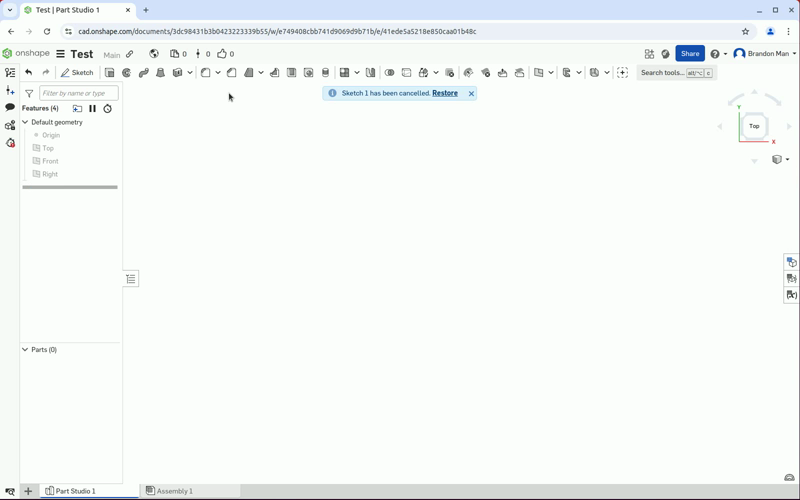
mouse_move(73, 352)
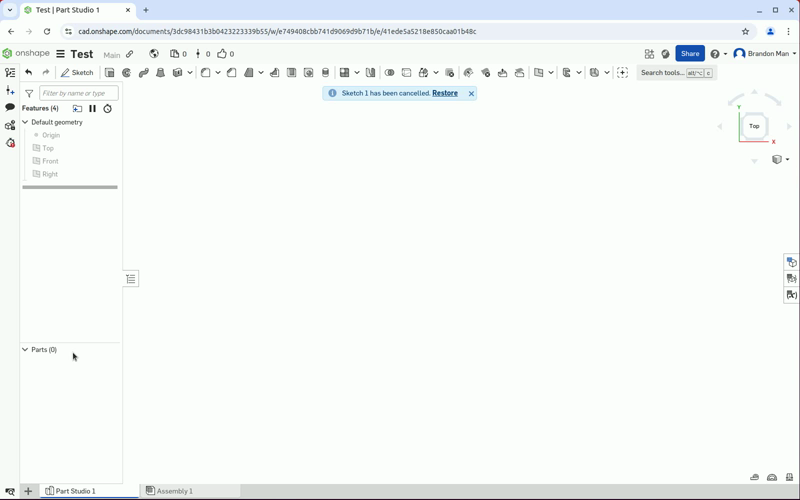
key(y)
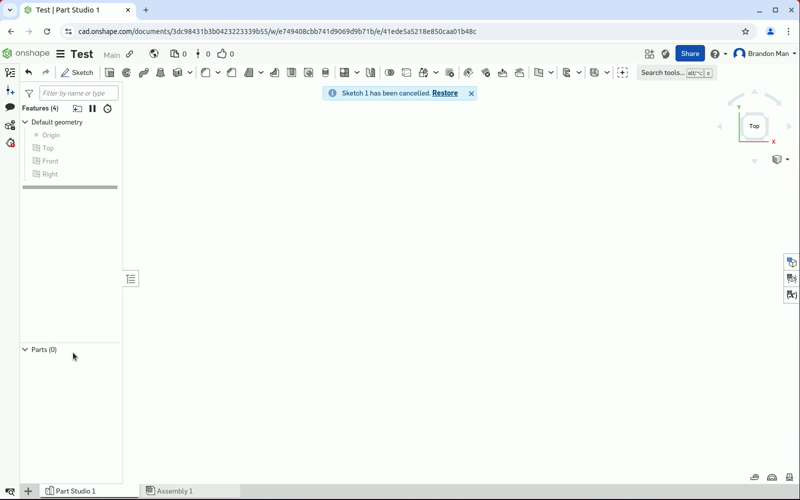
key(shift+p)
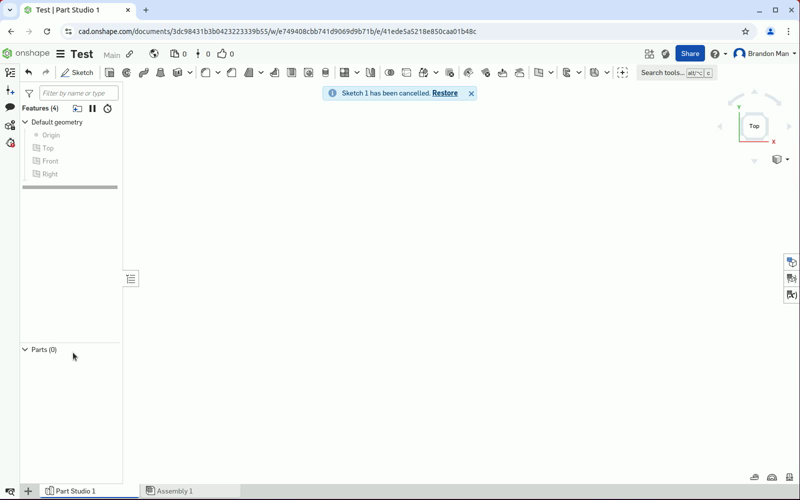
key(space)
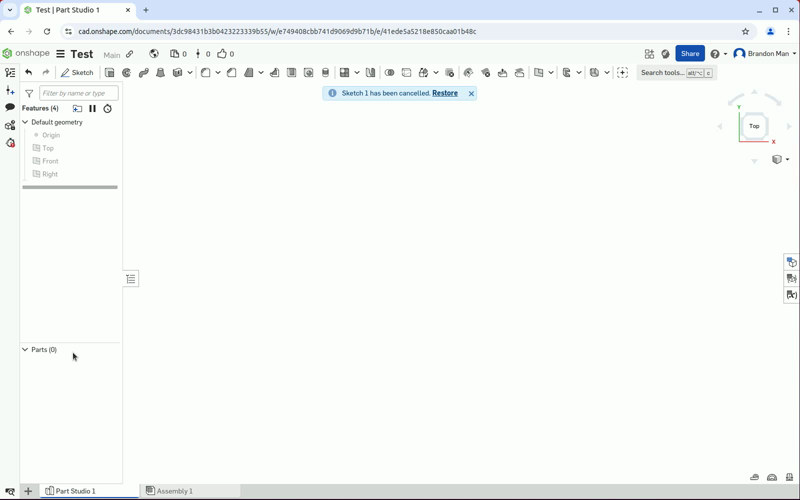
key_down(shift)
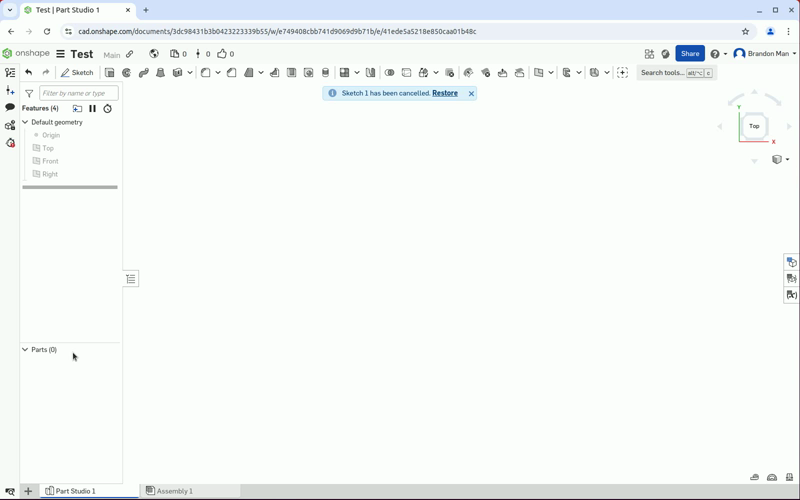
key(up)
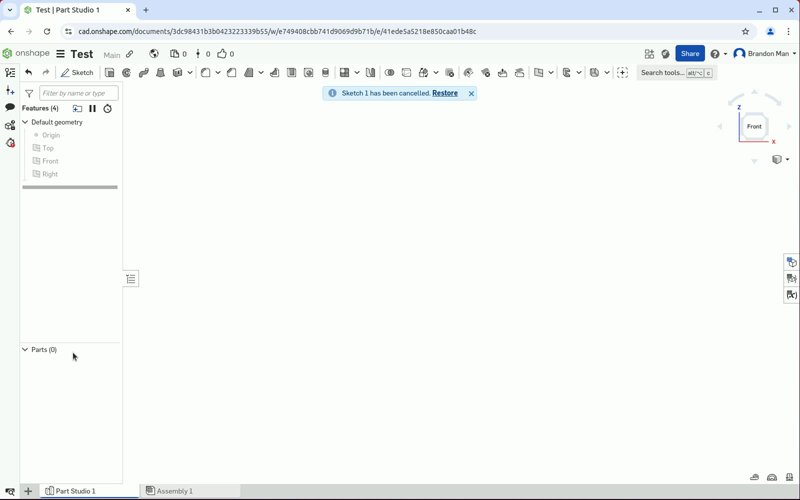
key_up(shift)
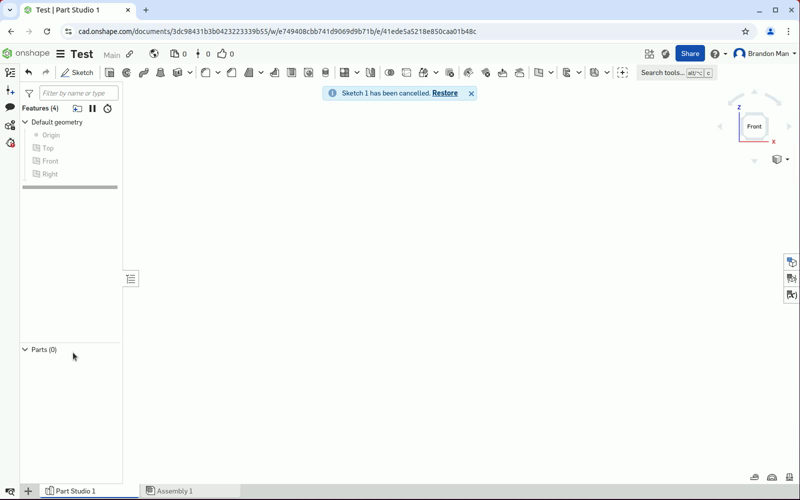
mouse_move(73, 352)
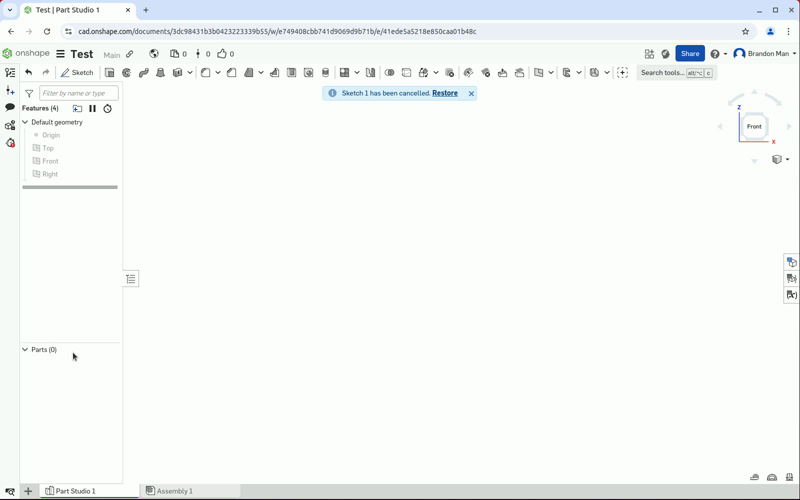
key(shift+y)
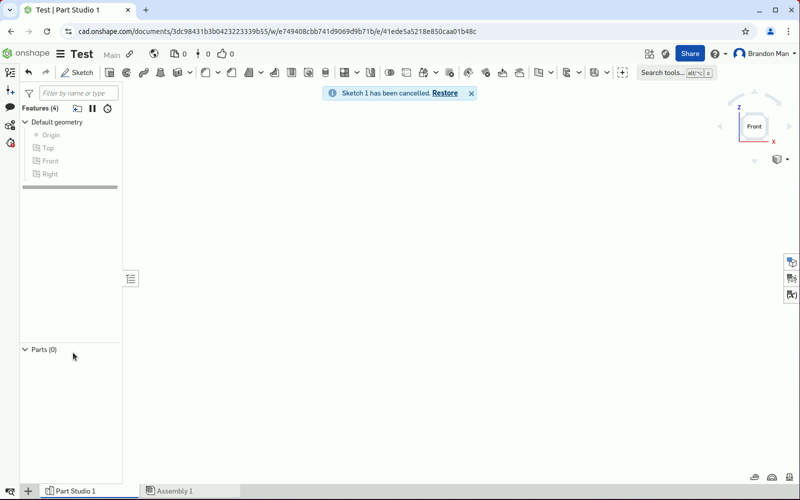
key(shift+s)
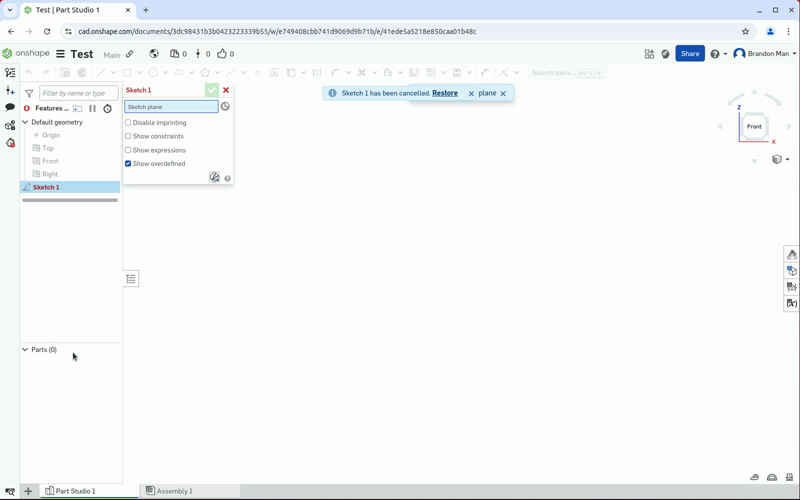
mouse_move(73, 163)
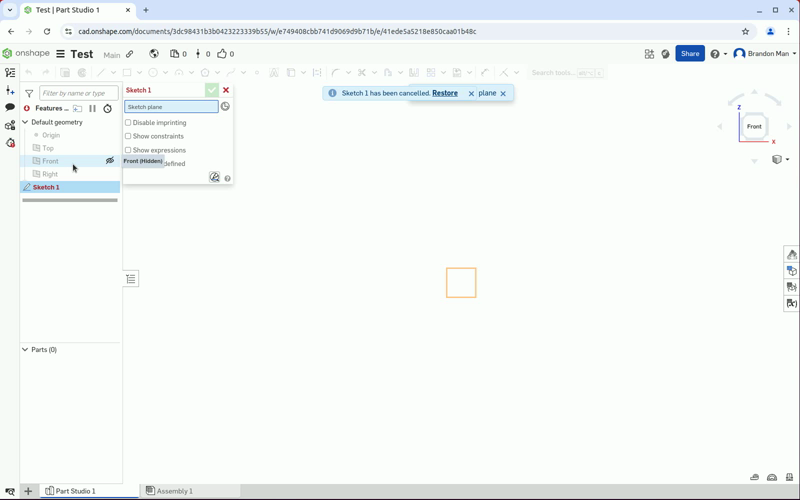
click(73, 163)
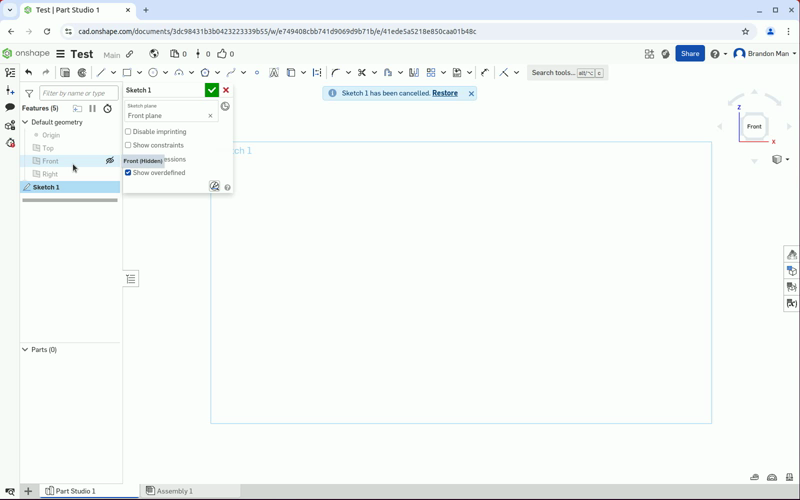
mouse_move(73, 352)
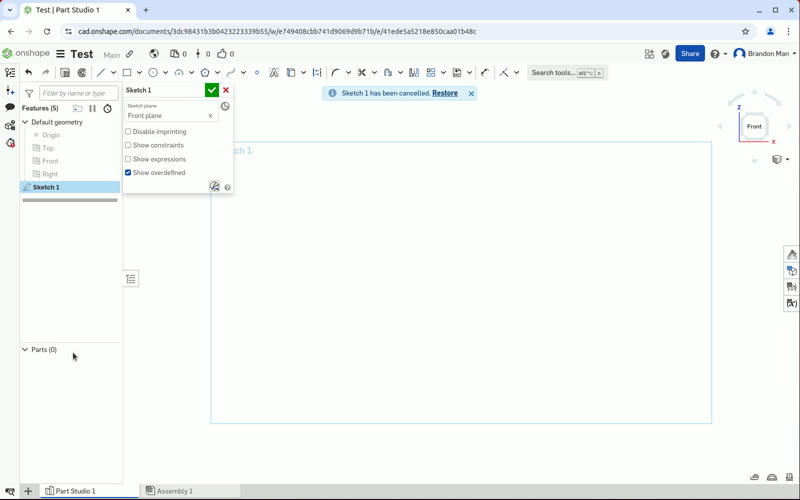
key(y)
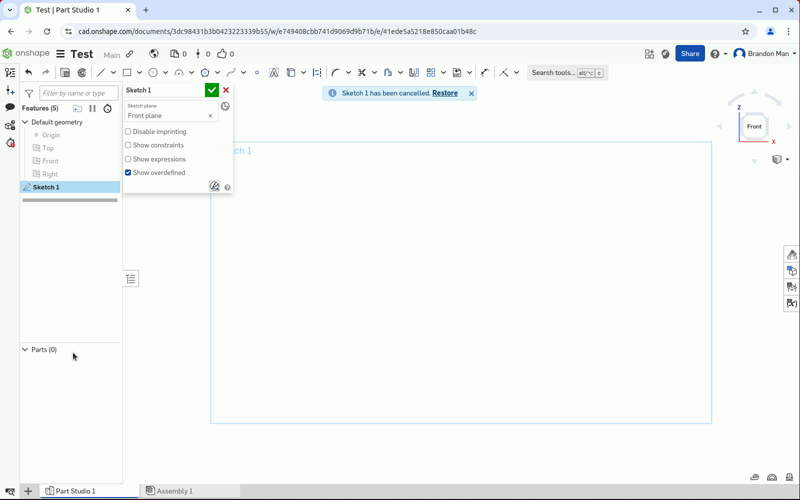
key(c)
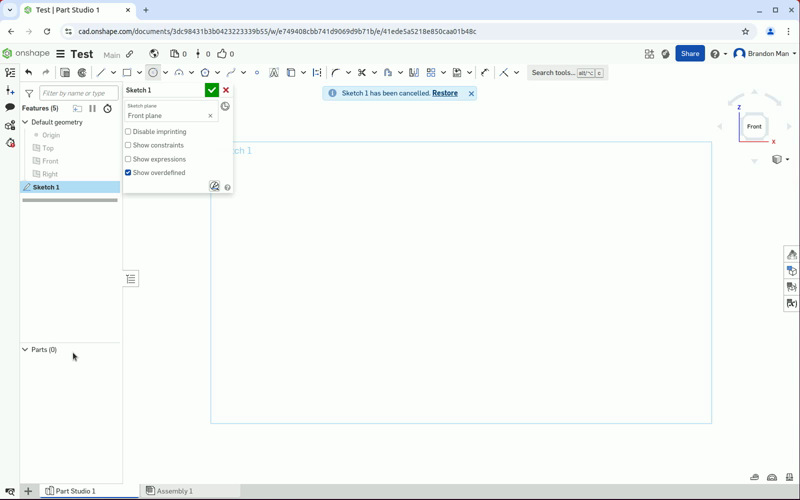
key_down(shift)
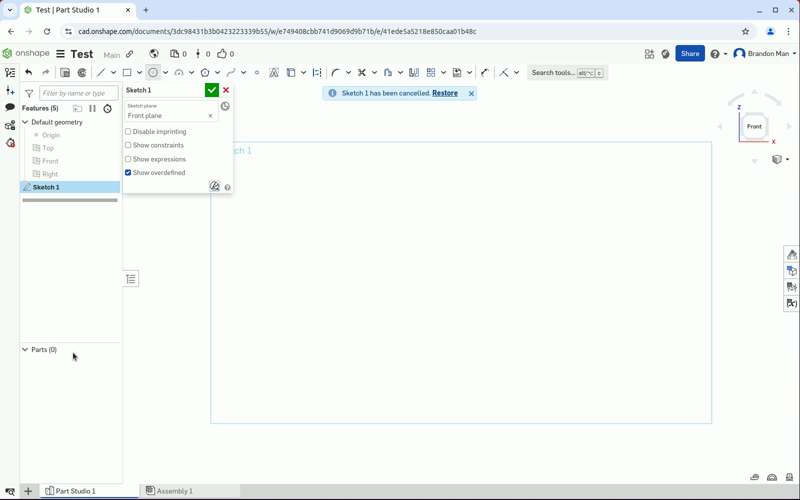
mouse_move(461, 282)
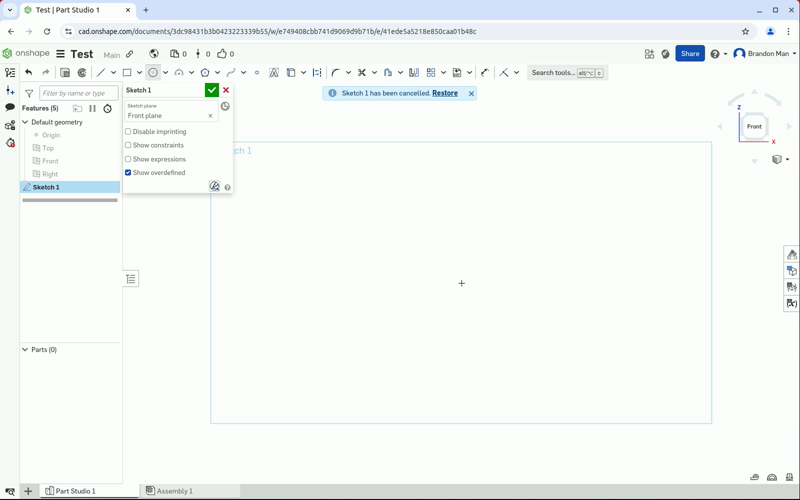
click(461, 282)
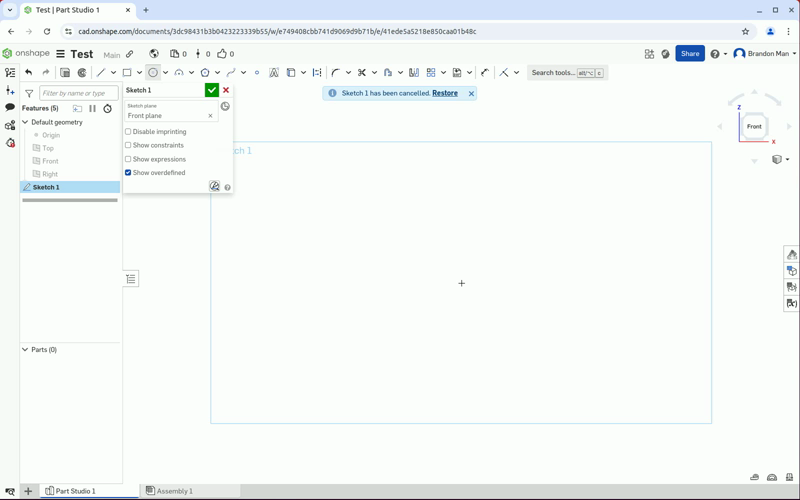
key_up(shift)
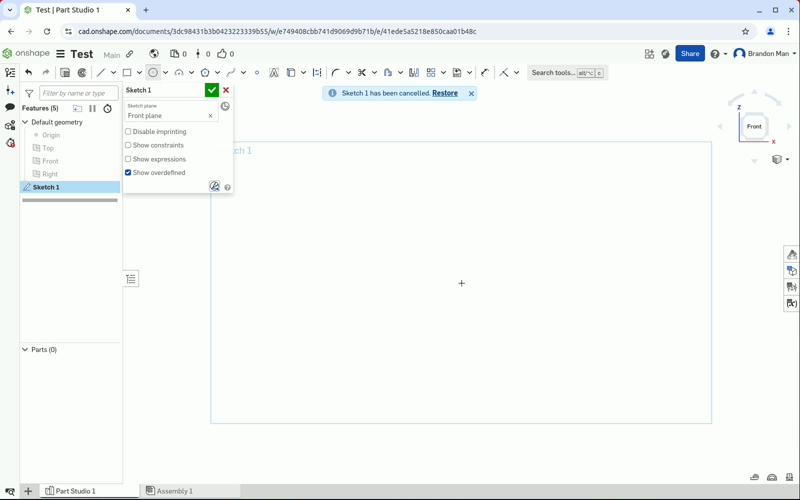
mouse_move(463, 282)
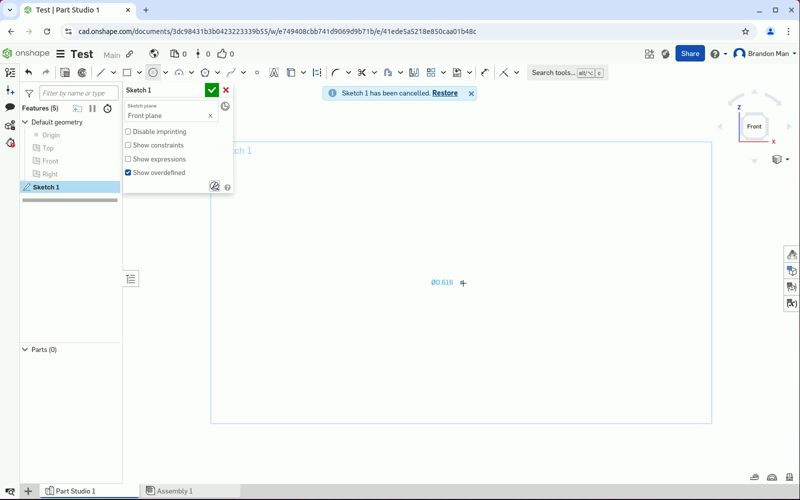
scroll(6)
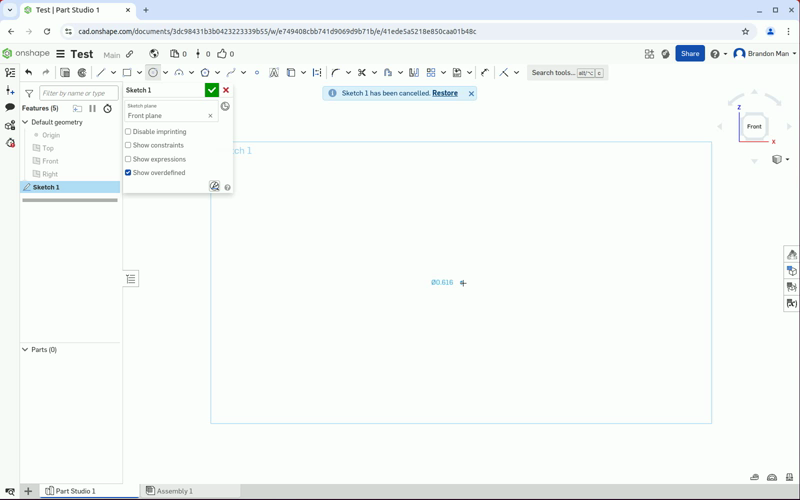
scroll(6)
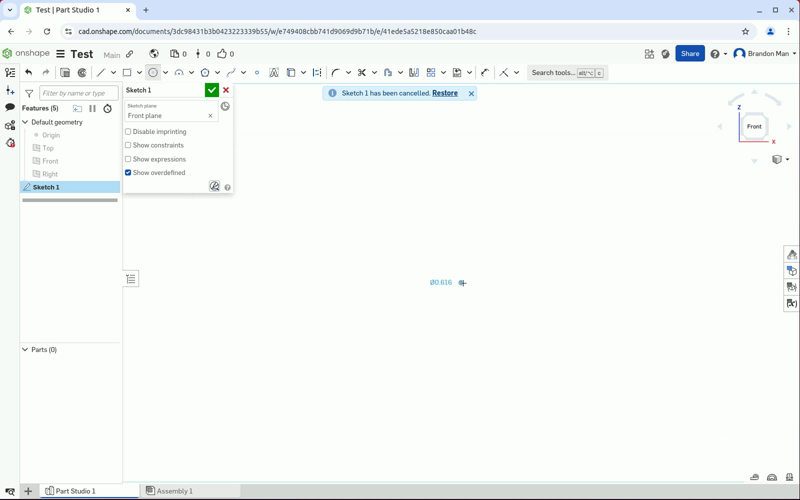
scroll(6)
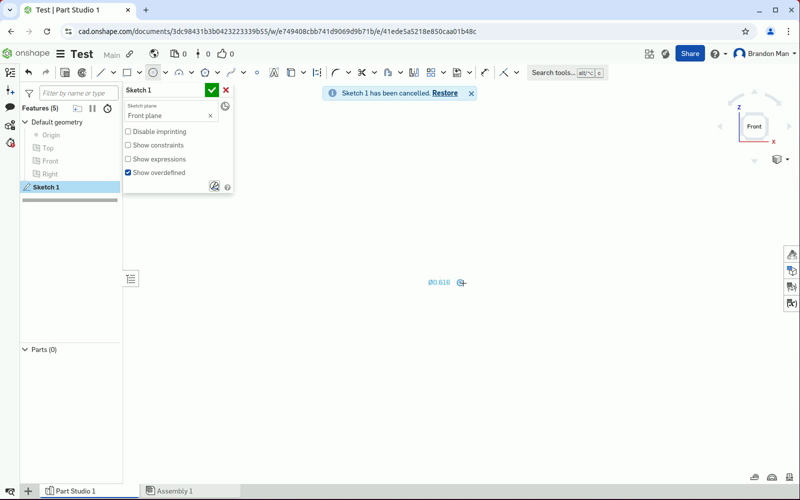
scroll(6)
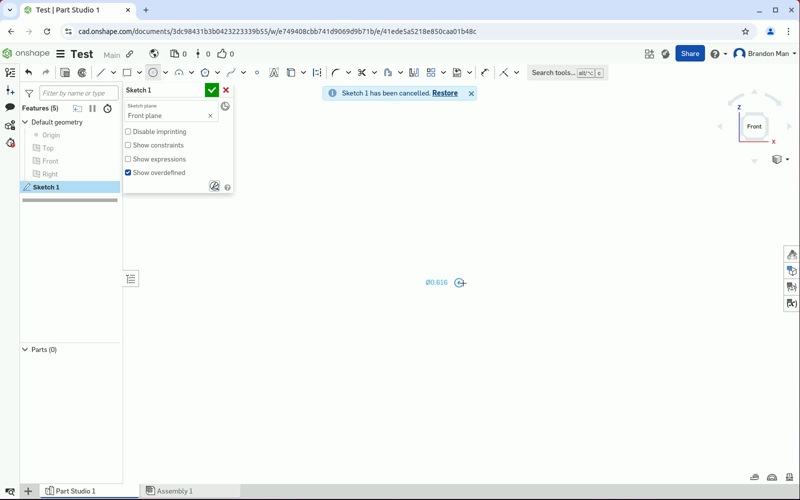
scroll(6)
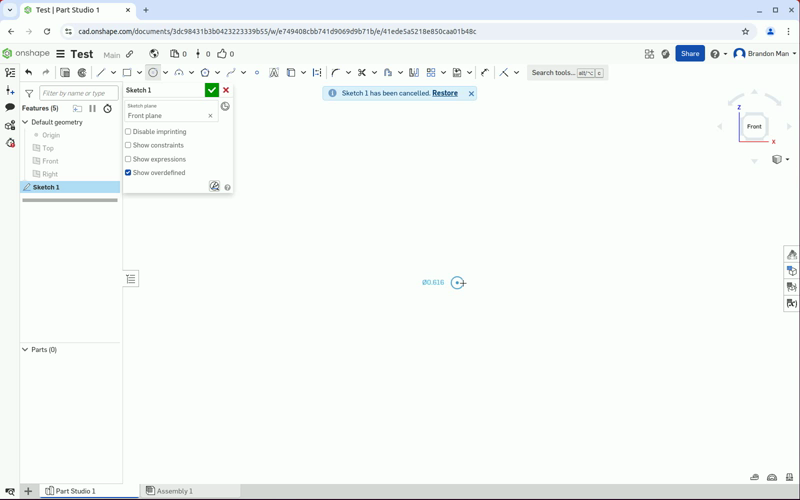
scroll(6)
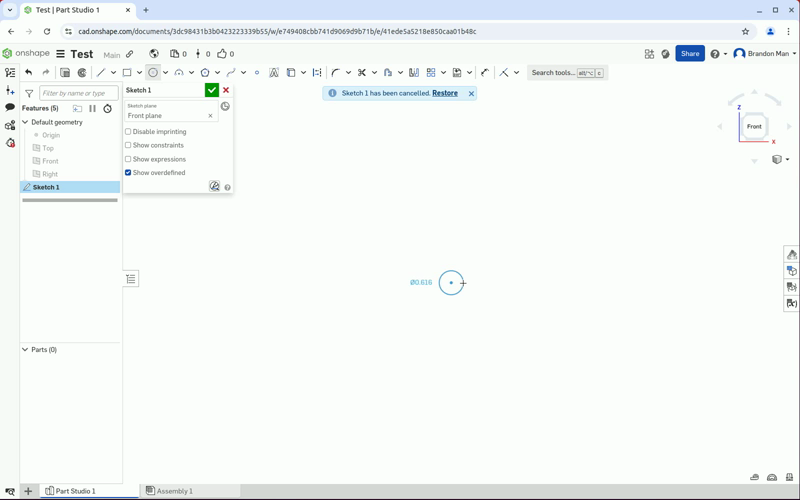
scroll(6)
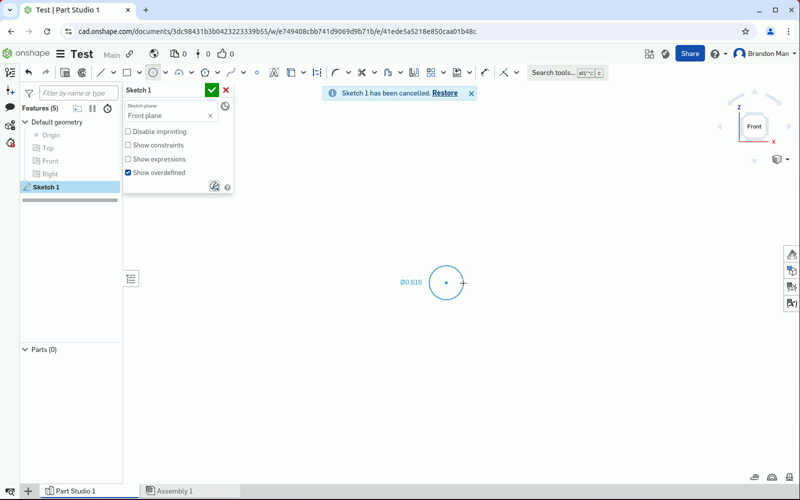
click(463, 282)
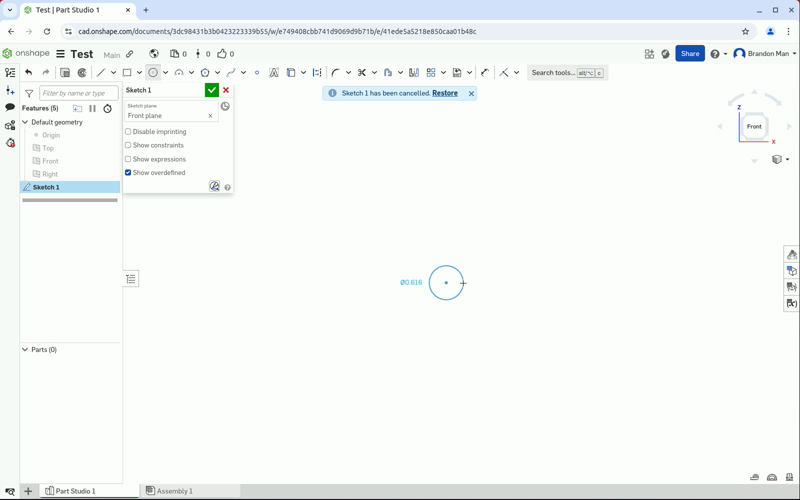
scroll(-6)
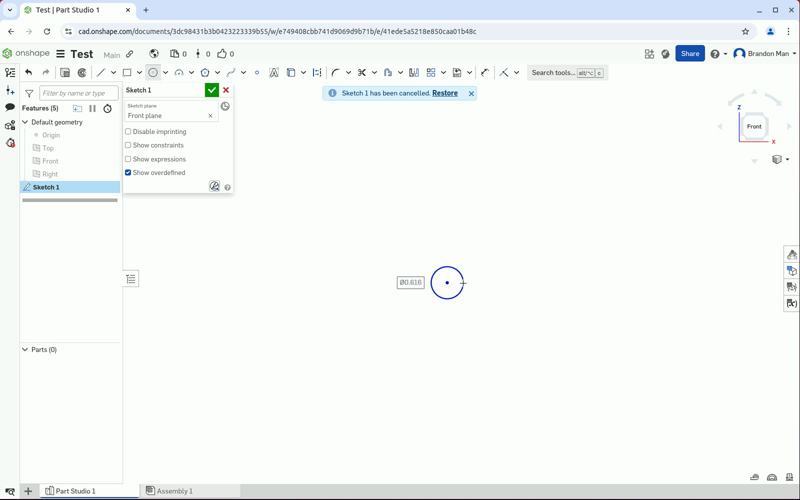
scroll(-6)
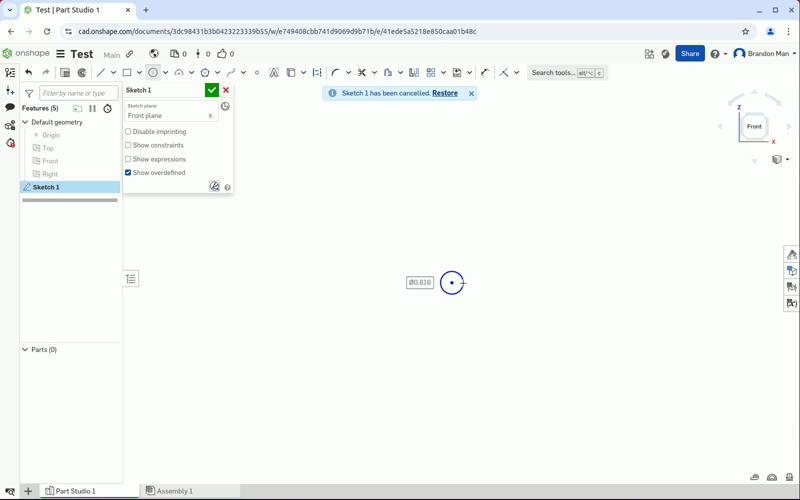
scroll(-6)
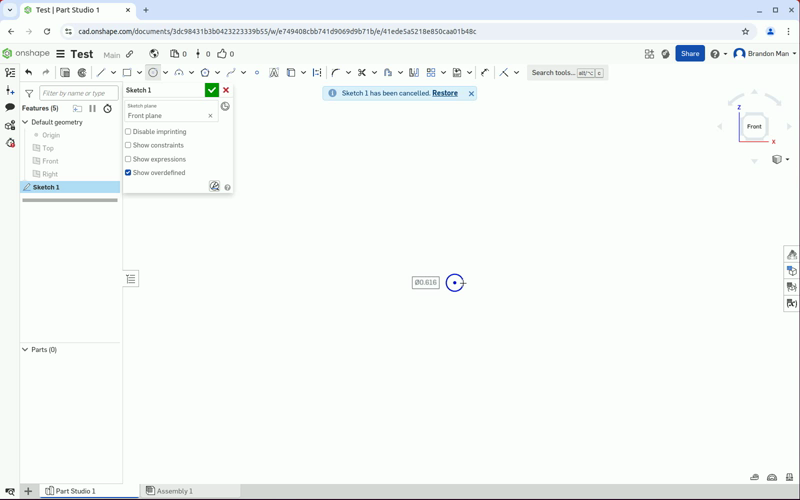
scroll(-6)
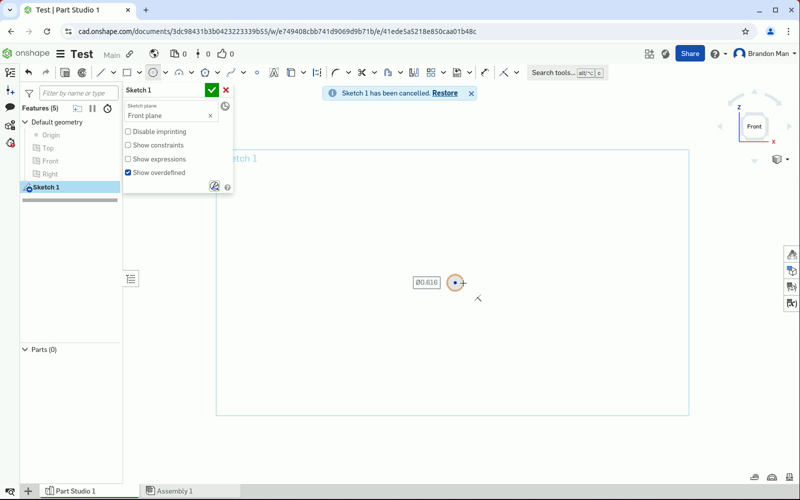
scroll(-6)
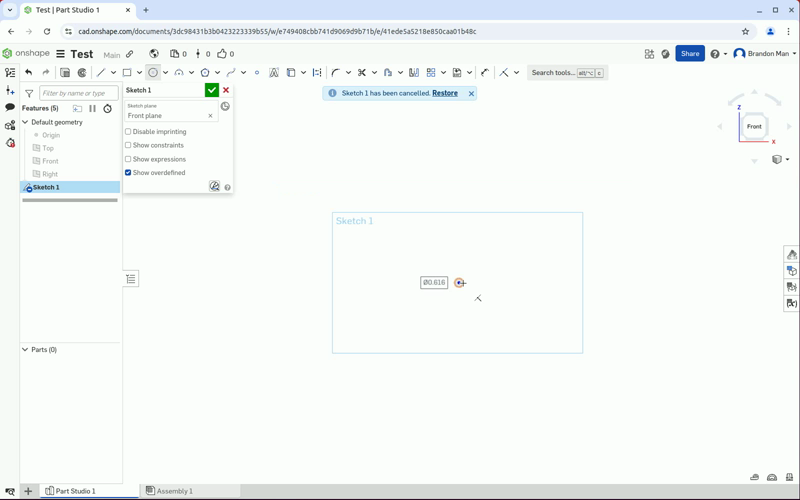
scroll(-6)
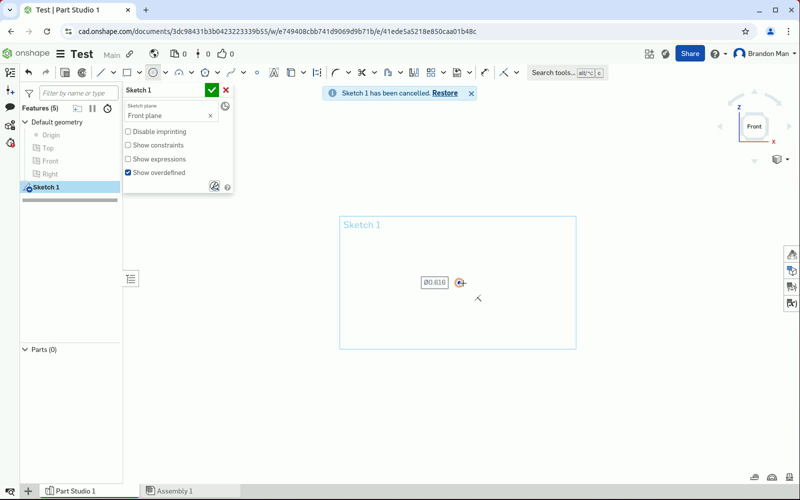
scroll(-6)
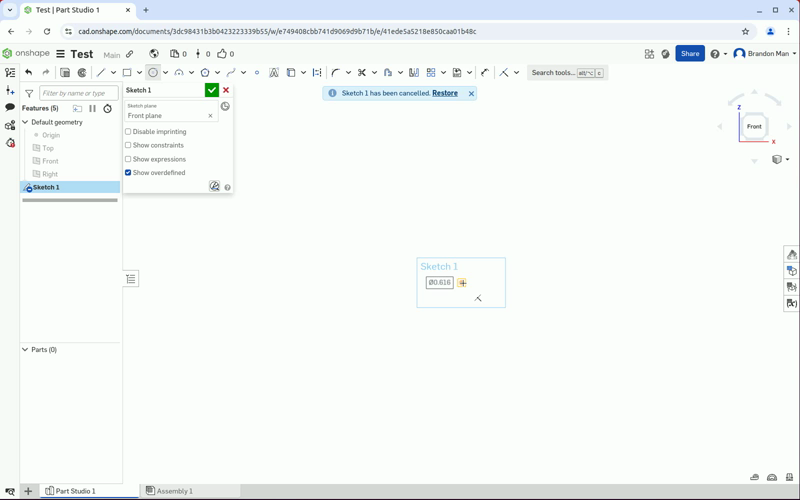
key(esc)
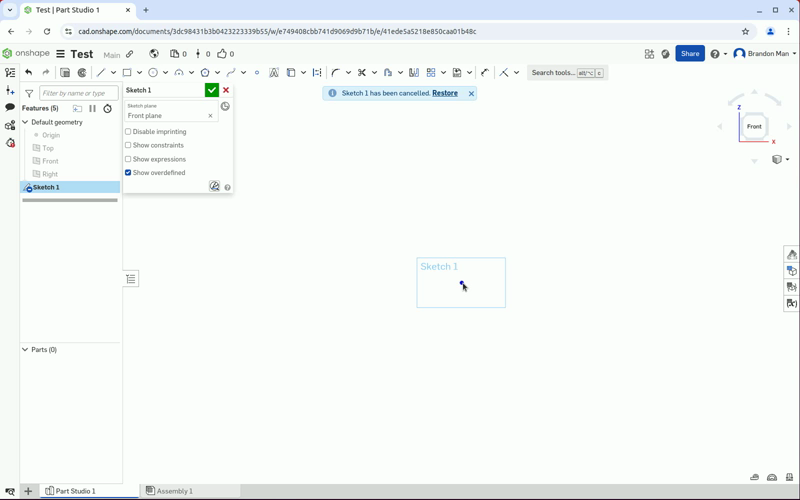
mouse_move(461, 281)
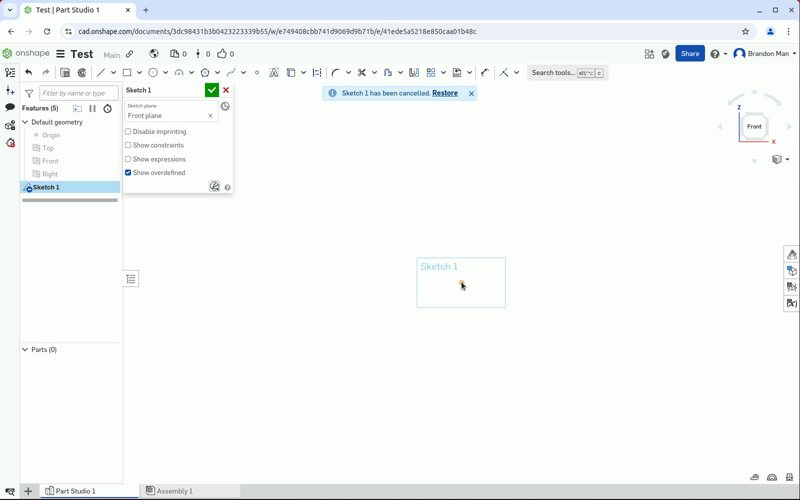
scroll(6)
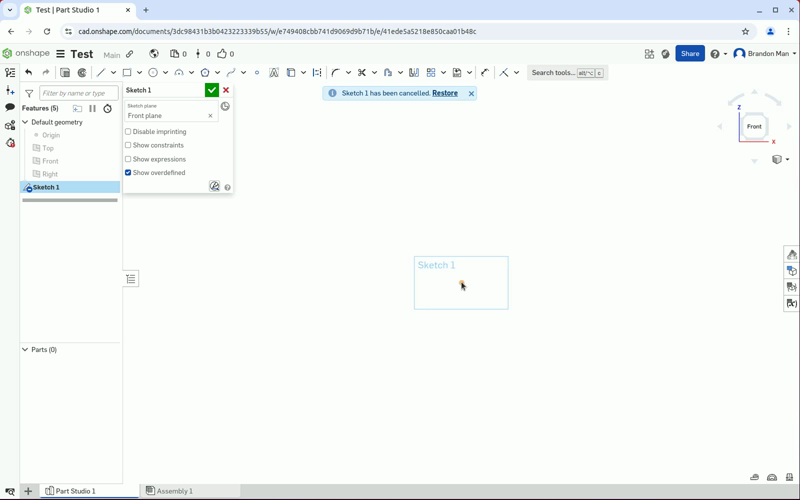
scroll(6)
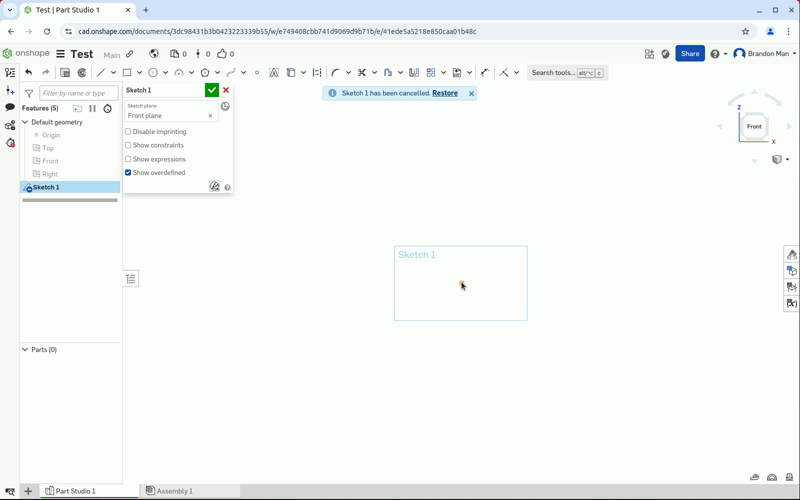
scroll(6)
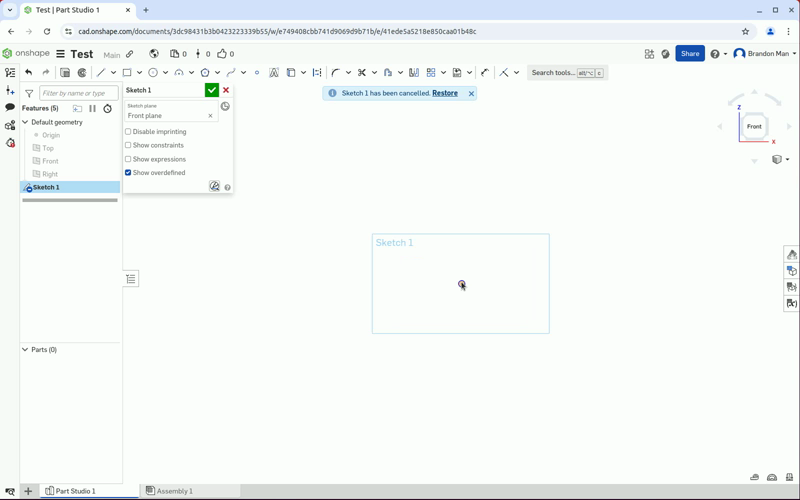
scroll(6)
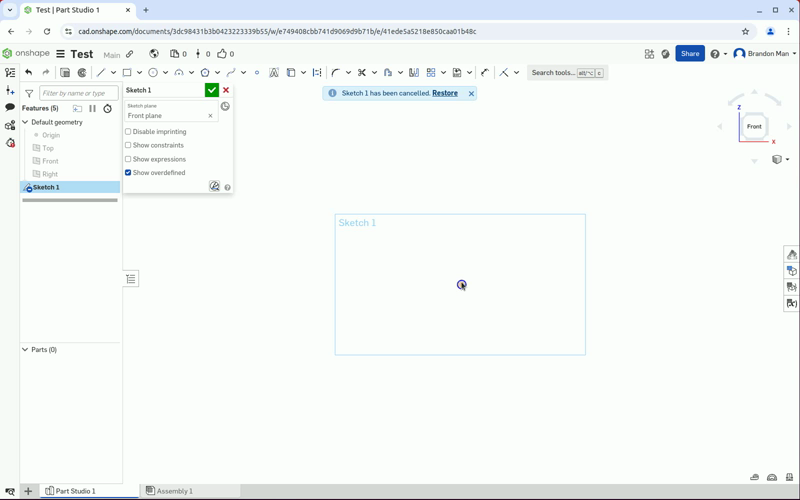
scroll(6)
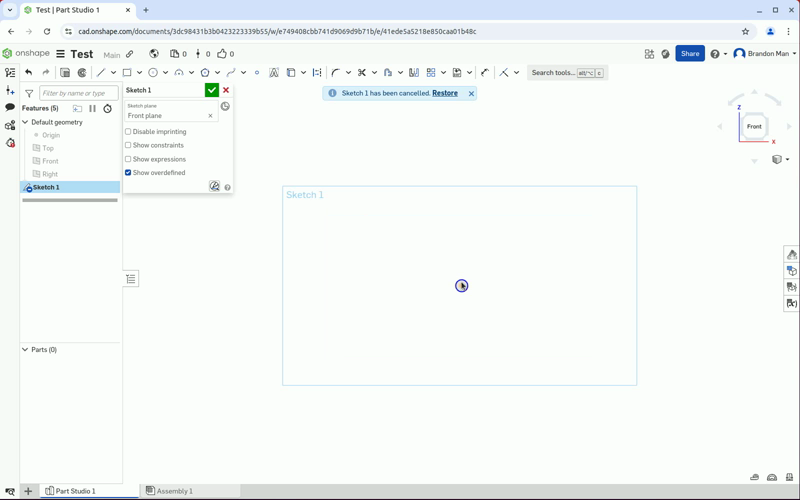
scroll(6)
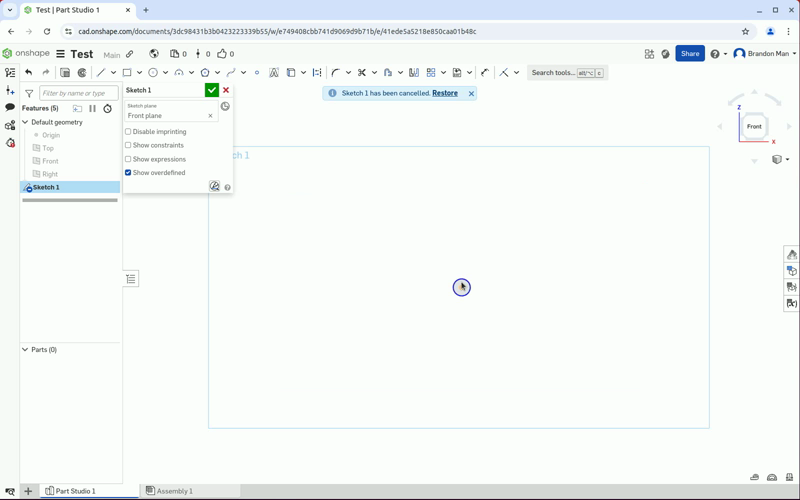
scroll(6)
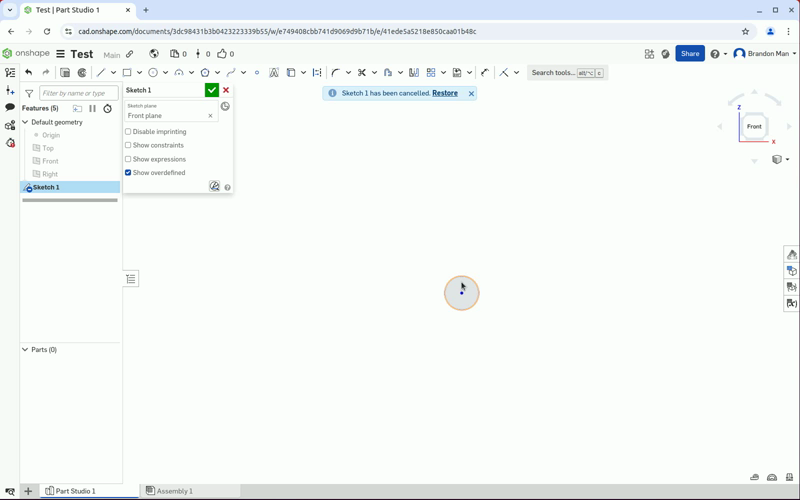
click(461, 281)
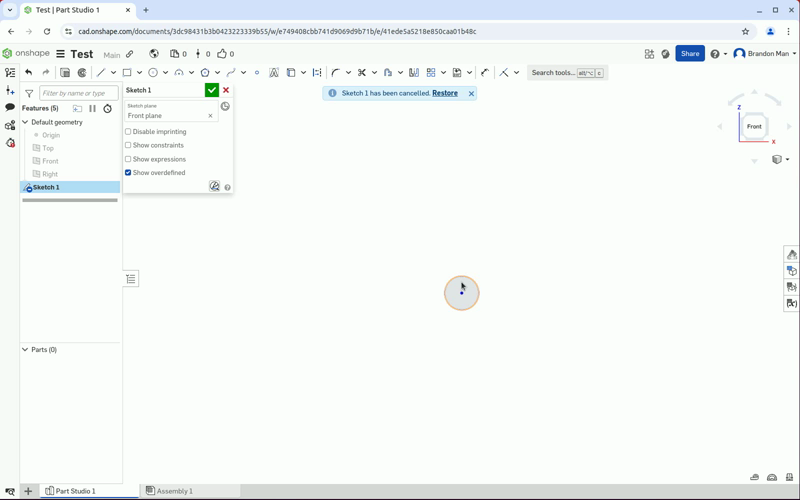
scroll(-6)
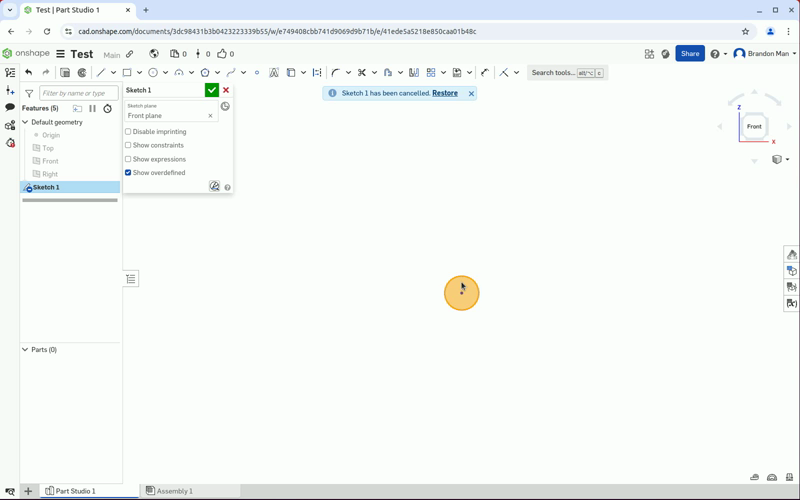
scroll(-6)
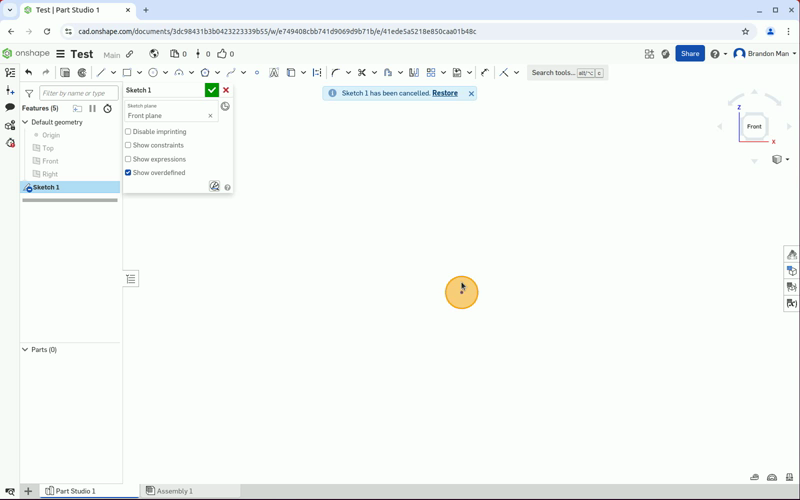
scroll(-6)
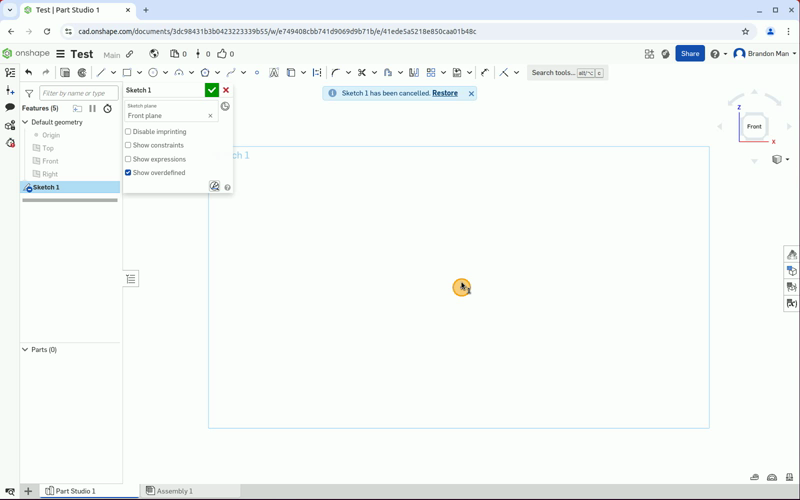
scroll(-6)
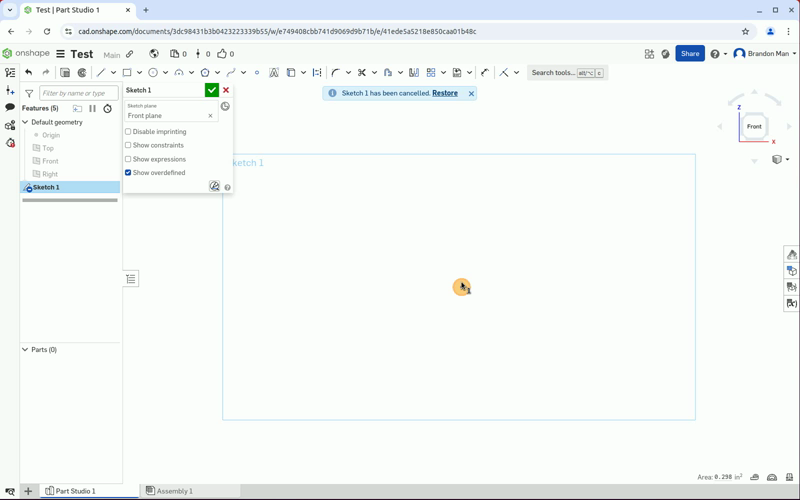
scroll(-6)
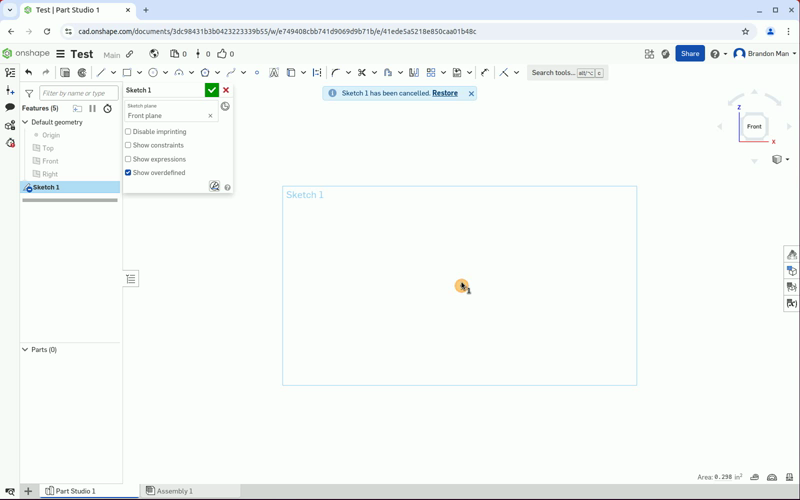
scroll(-6)
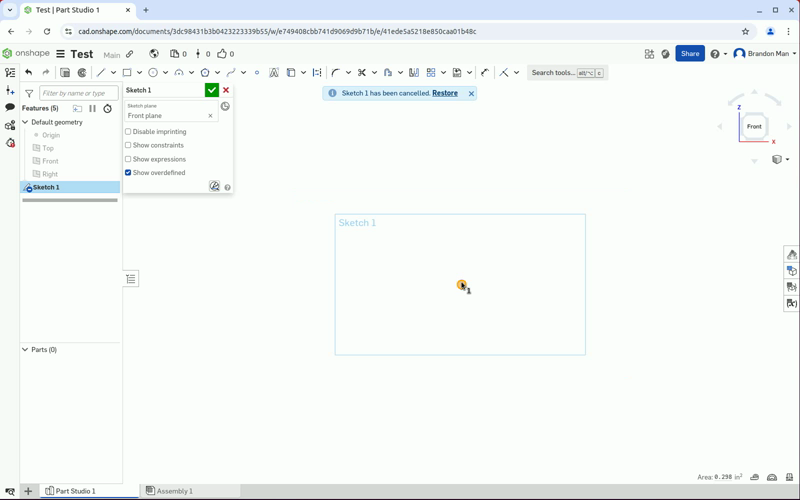
scroll(-6)
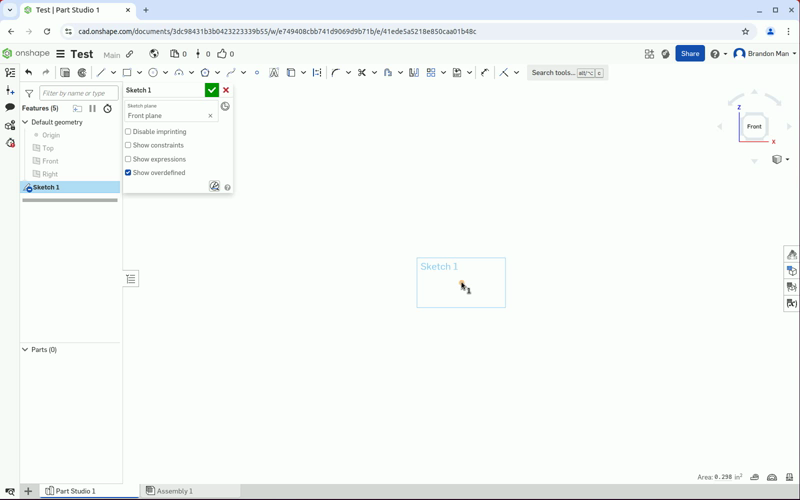
mouse_move(73, 352)
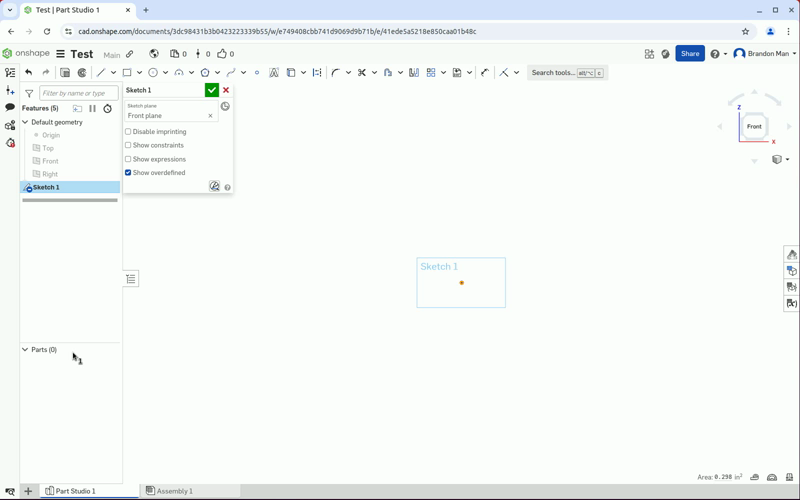
key(shift+y)
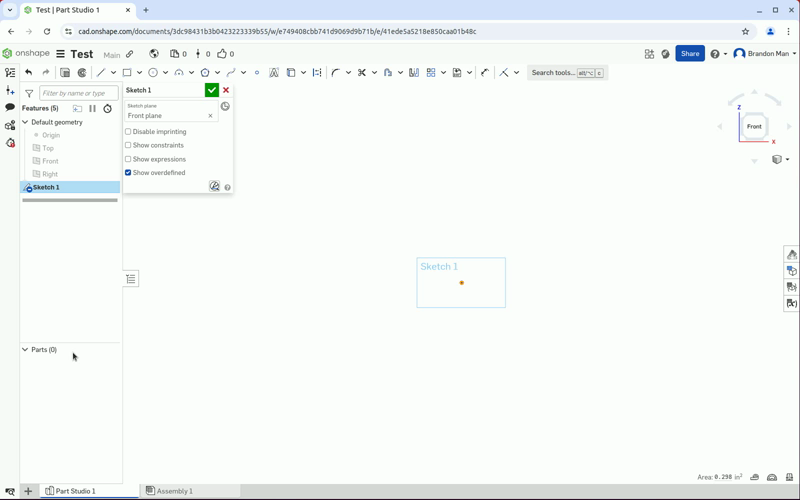
key(shift+e)
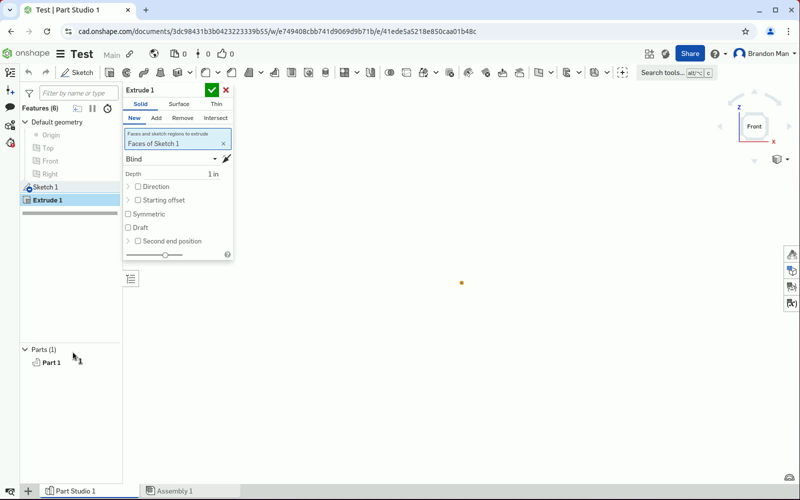
mouse_move(143, 106)
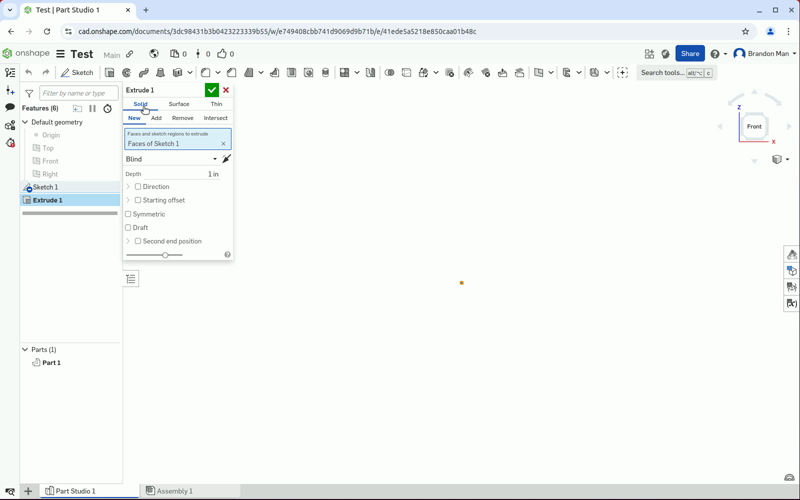
click(143, 106)
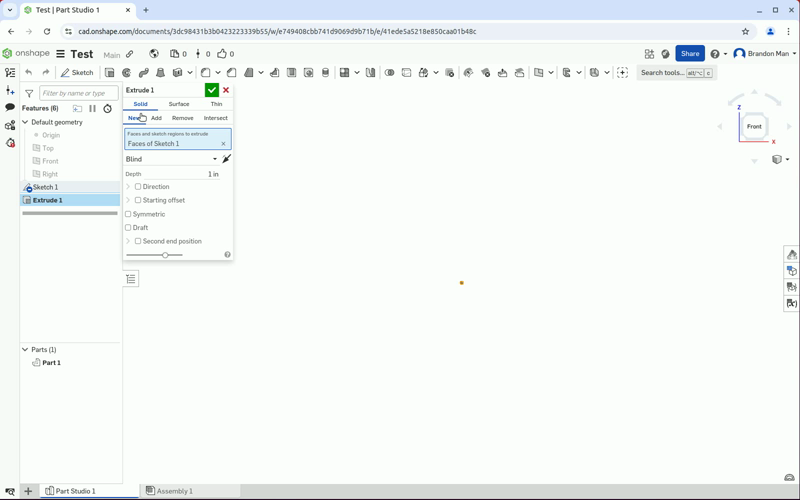
mouse_move(137, 120)
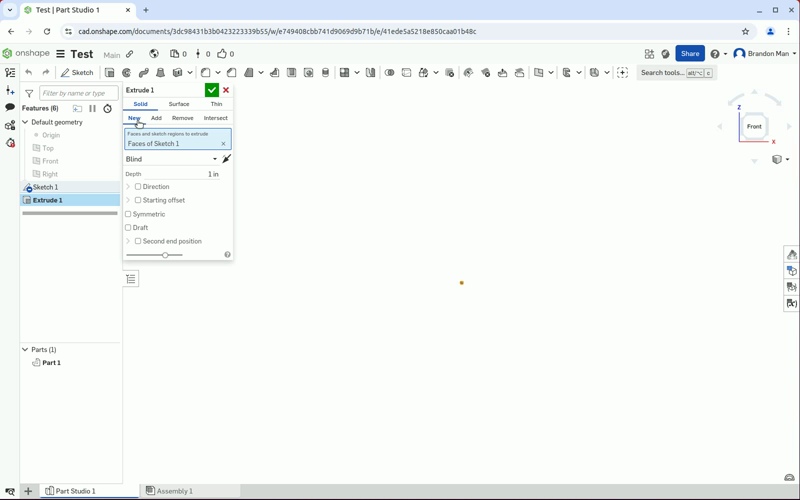
click(137, 120)
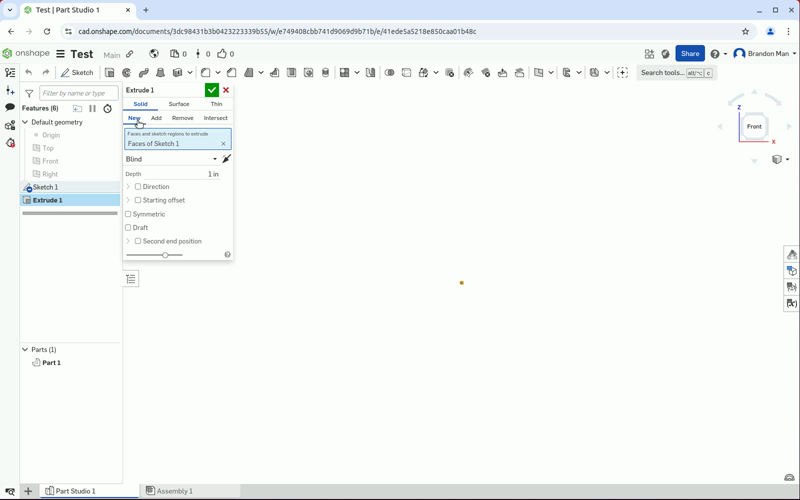
key(tab, 4)
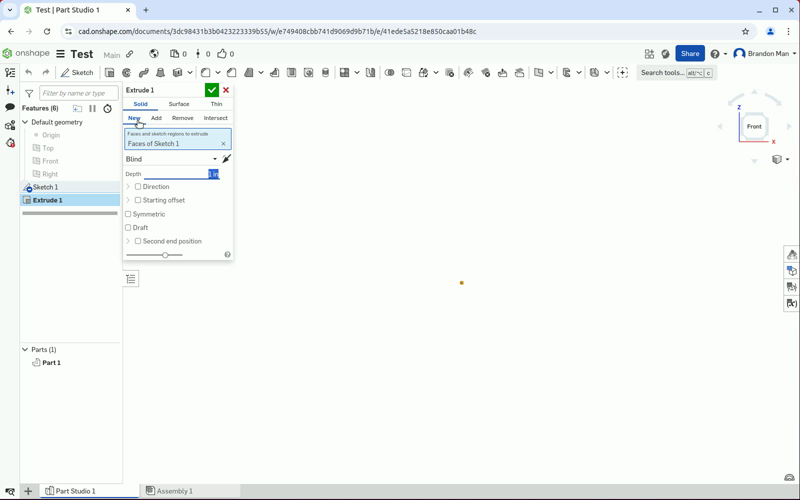
text(19.257)
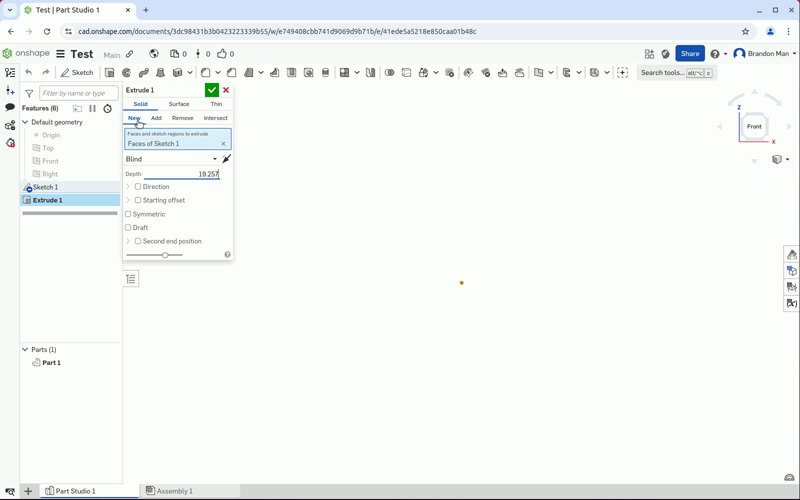
key(enter)
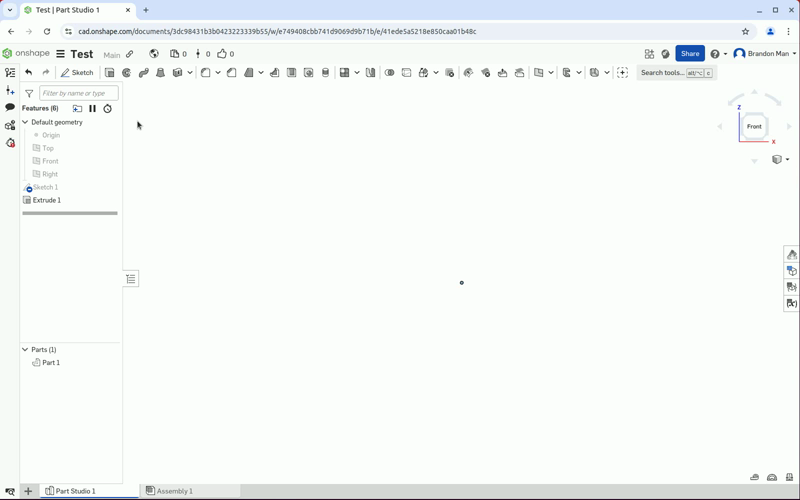
key(shift+h)
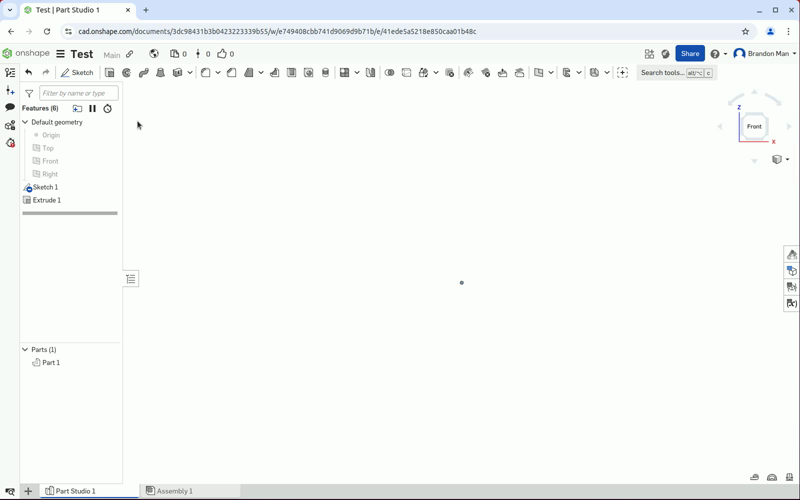
key(shift+h)
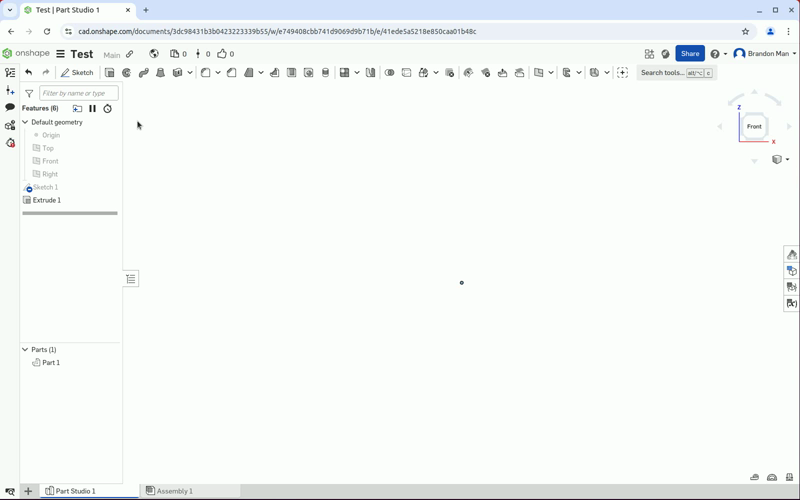
mouse_move(73, 189)
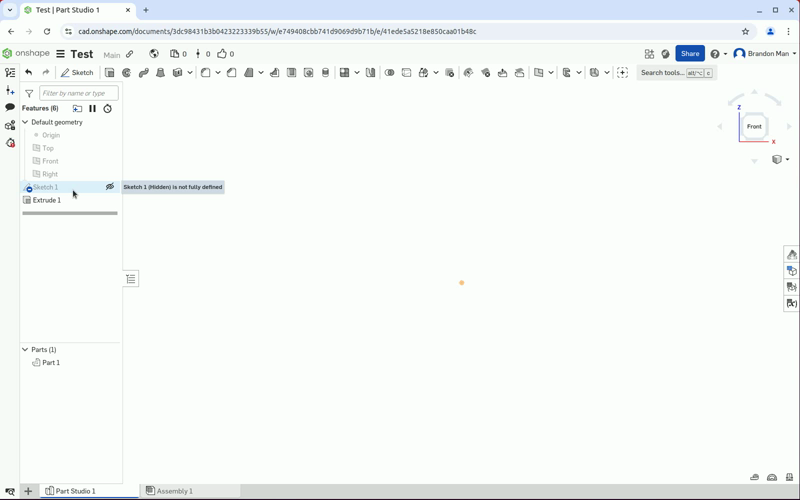
click(73, 189)
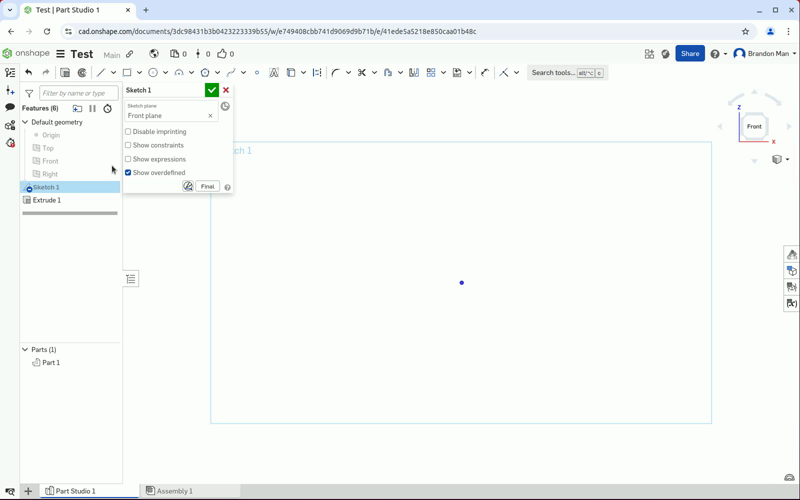
mouse_move(229, 92)
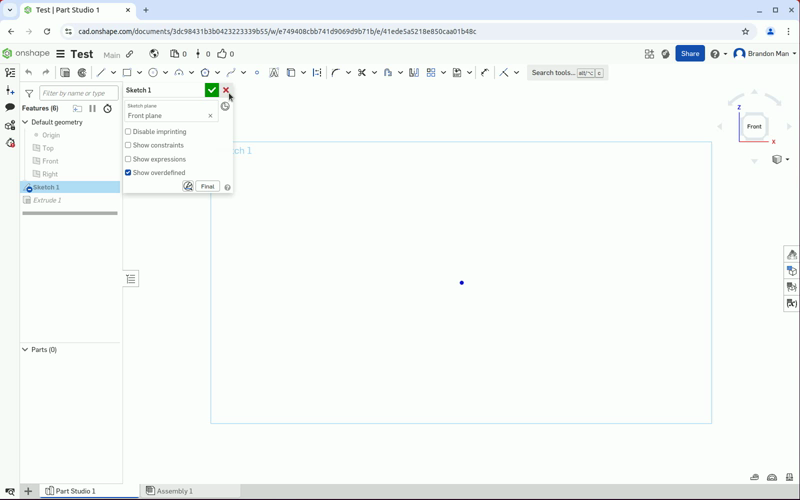
click(229, 92)
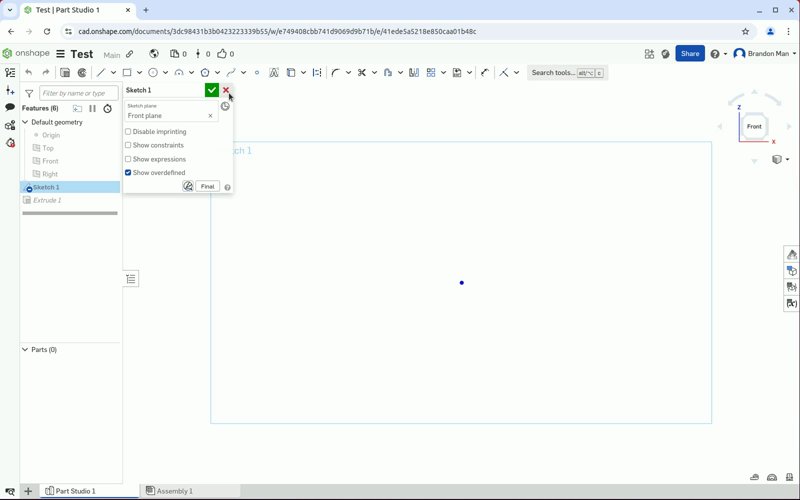
key(shift+s)
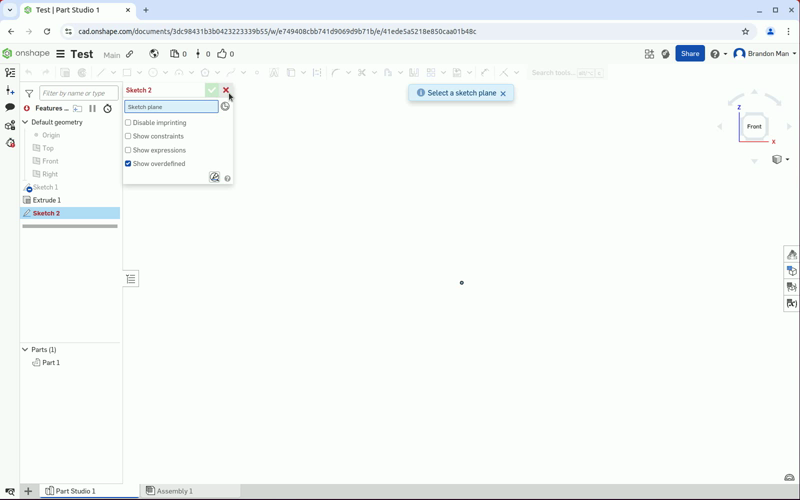
mouse_move(73, 163)
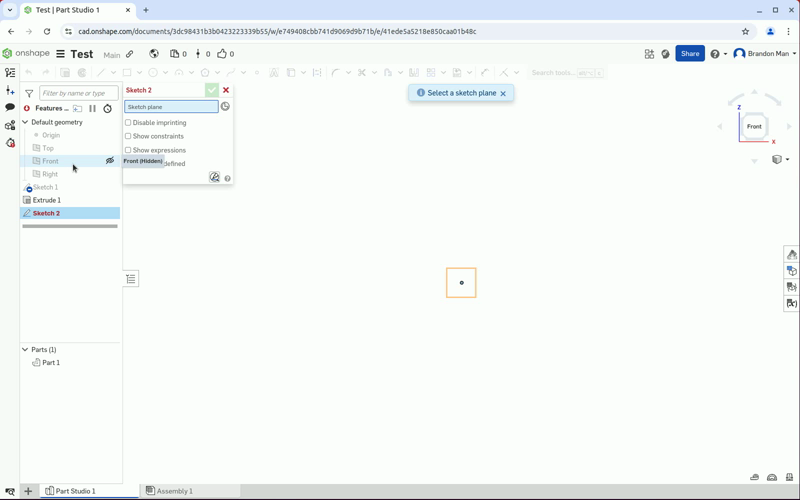
click(73, 163)
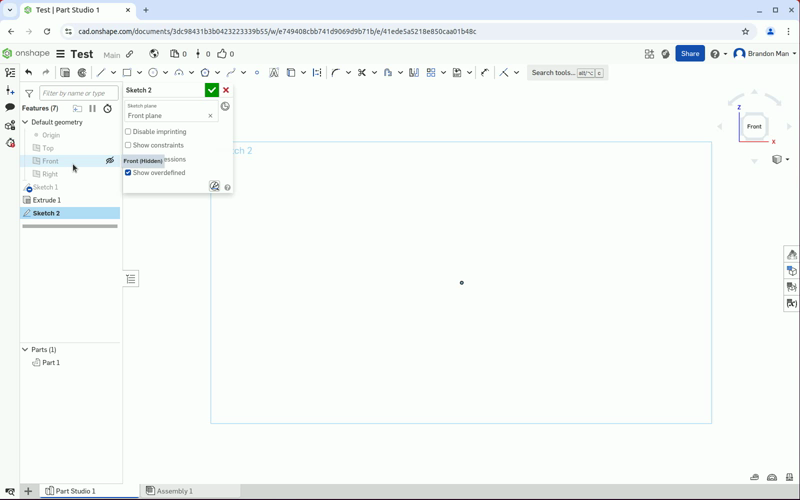
mouse_move(73, 352)
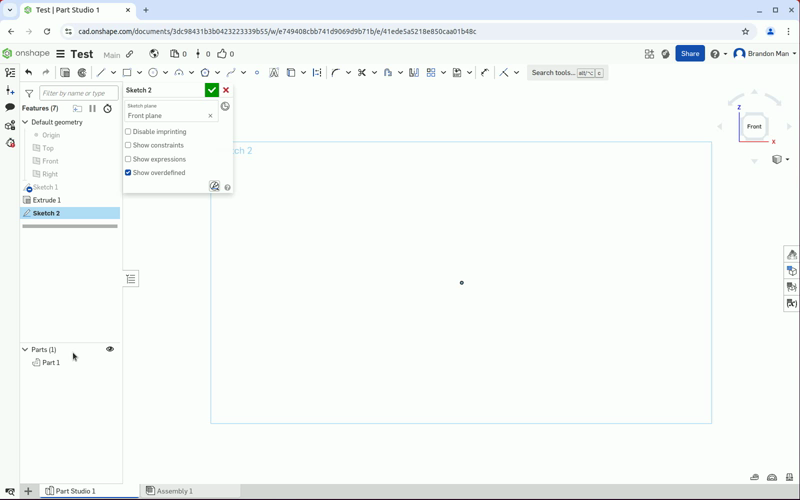
key(y)
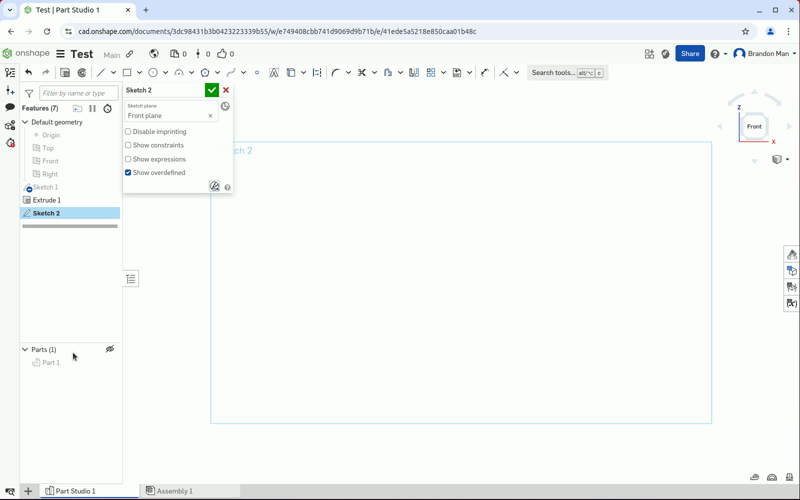
key(c)
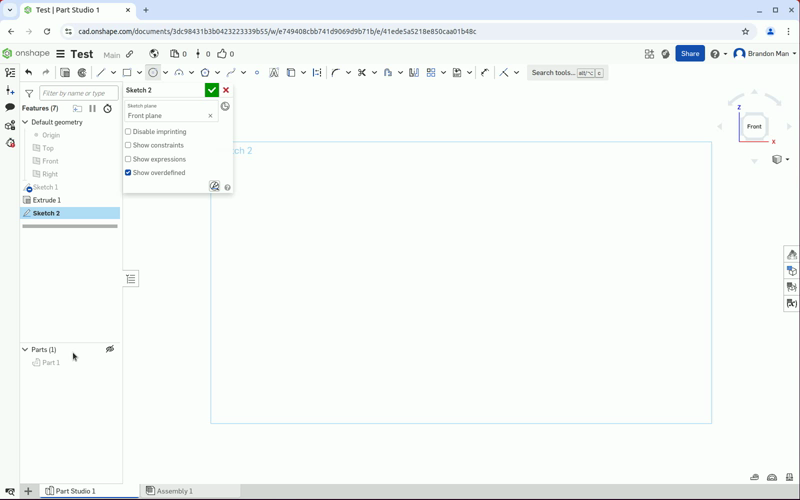
key_down(shift)
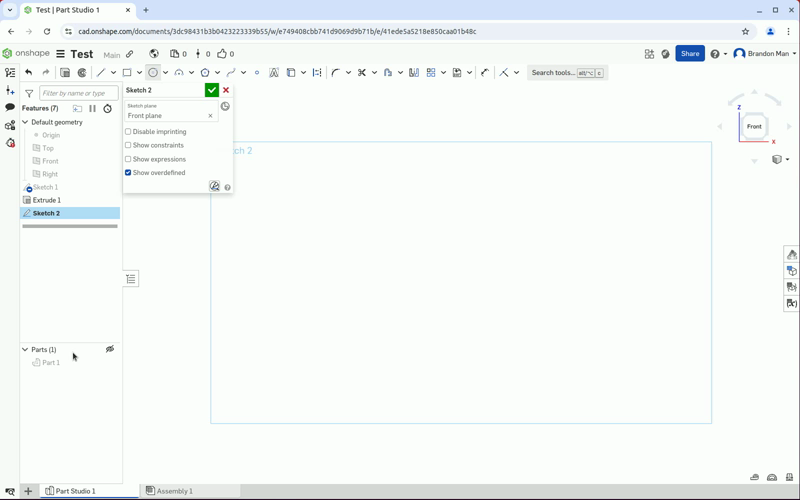
mouse_move(459, 282)
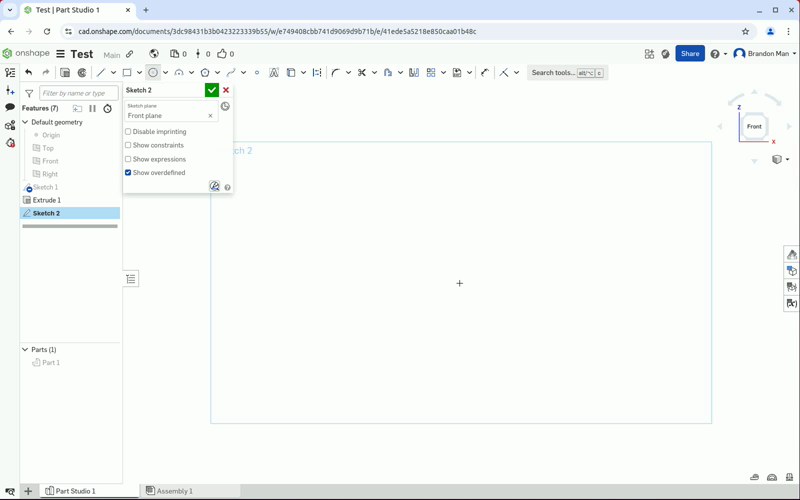
click(459, 282)
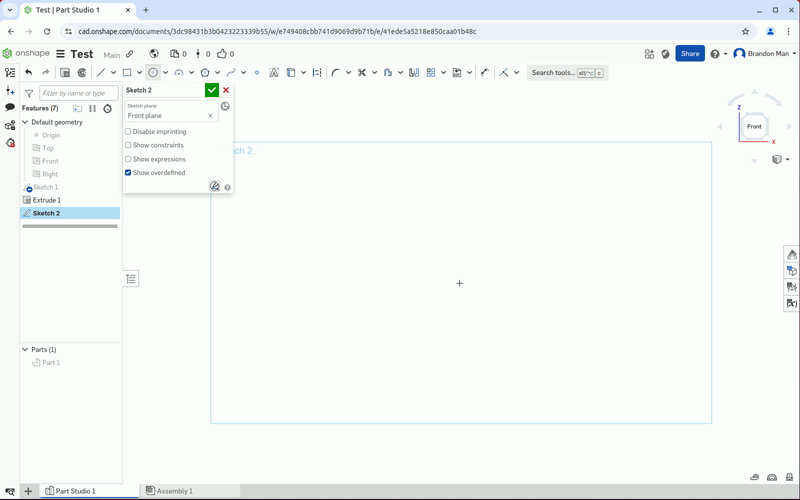
key_up(shift)
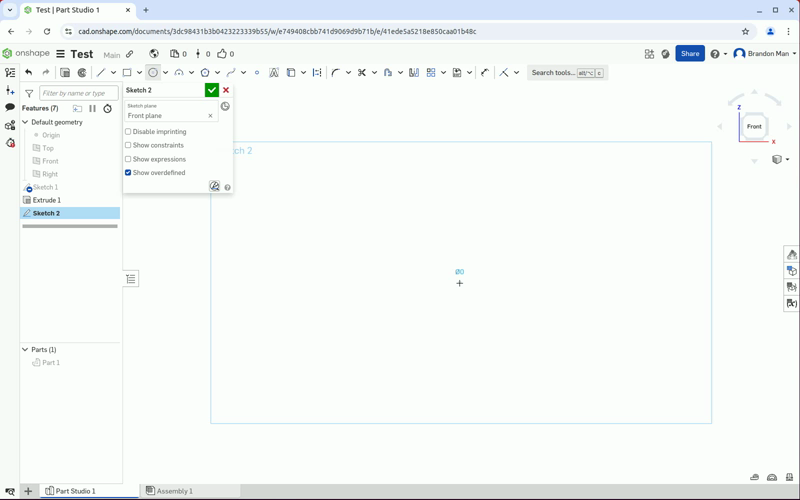
mouse_move(460, 282)
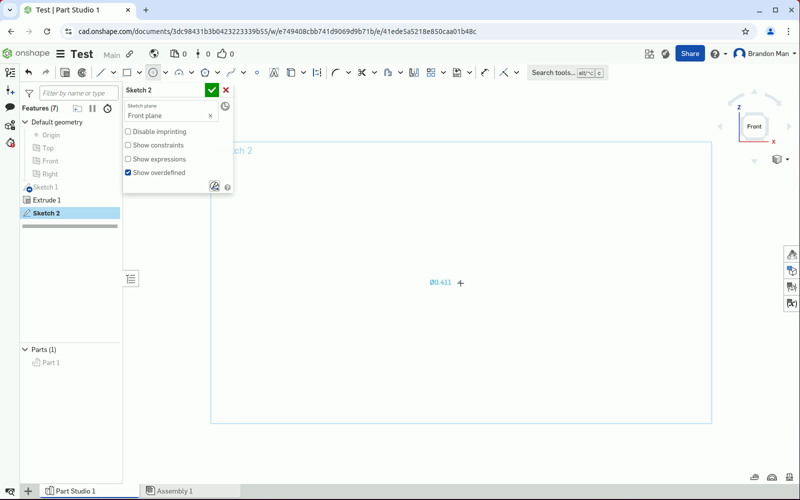
scroll(6)
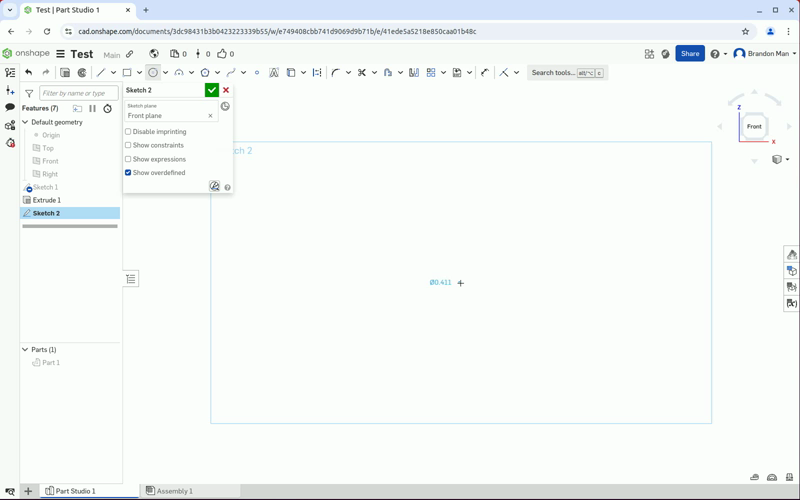
scroll(6)
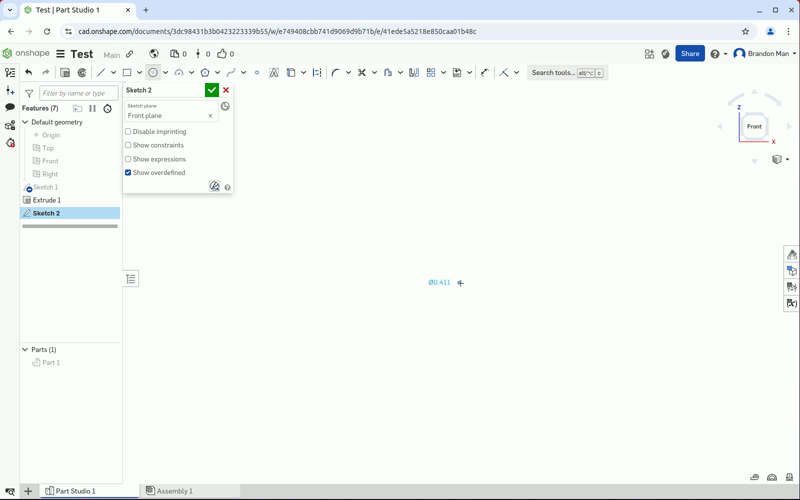
scroll(6)
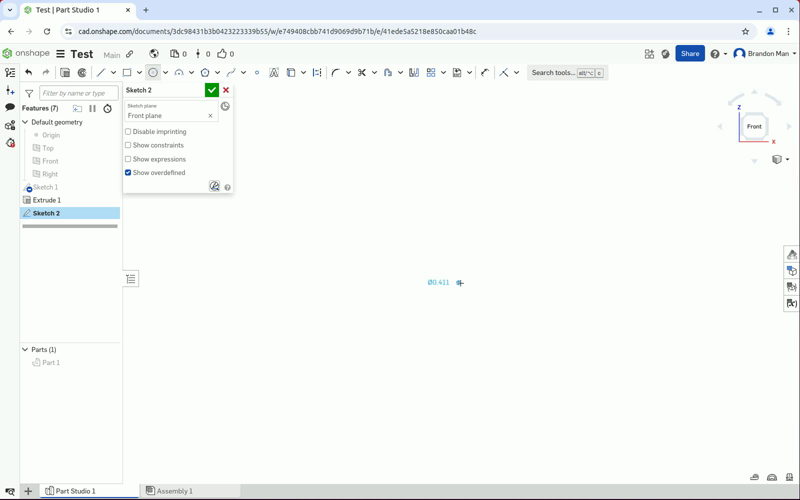
scroll(6)
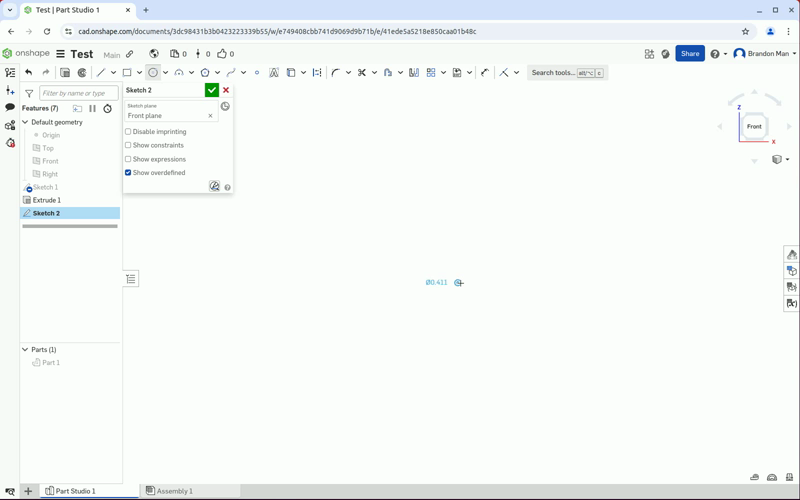
scroll(6)
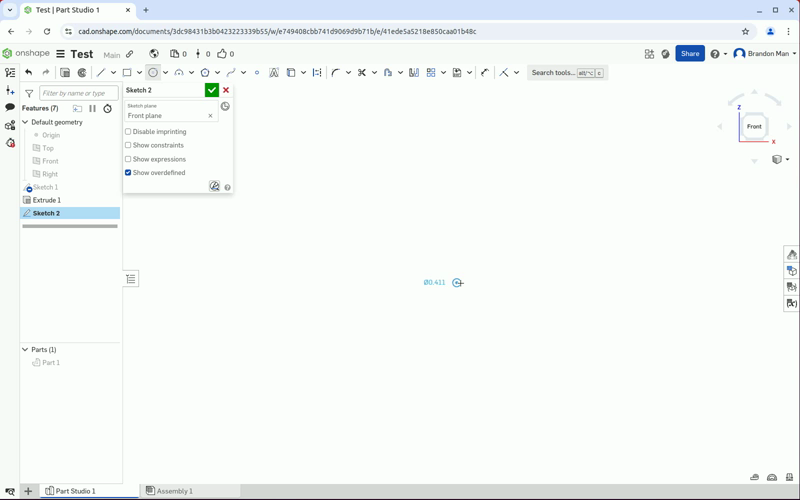
scroll(6)
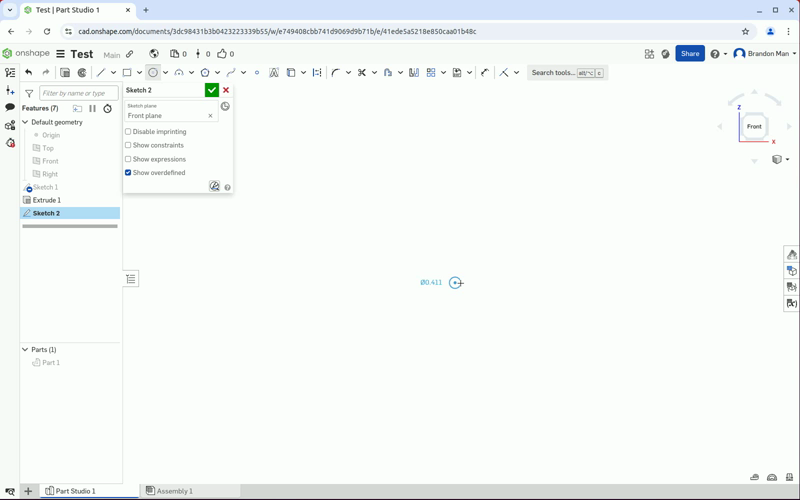
scroll(6)
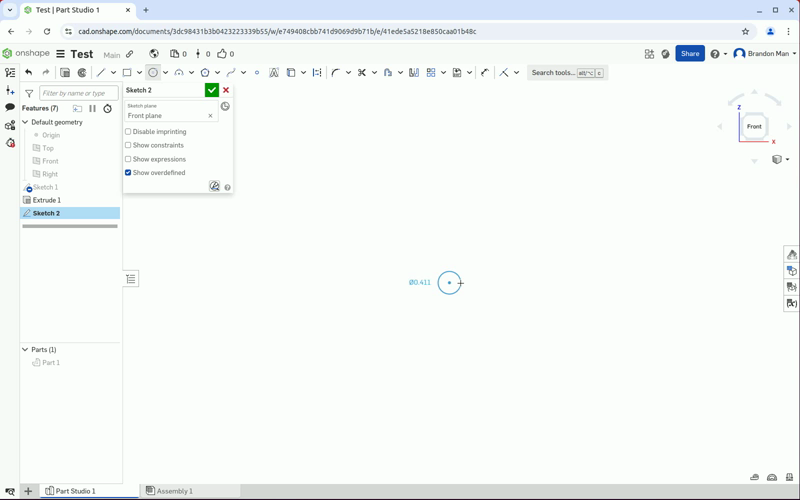
click(460, 282)
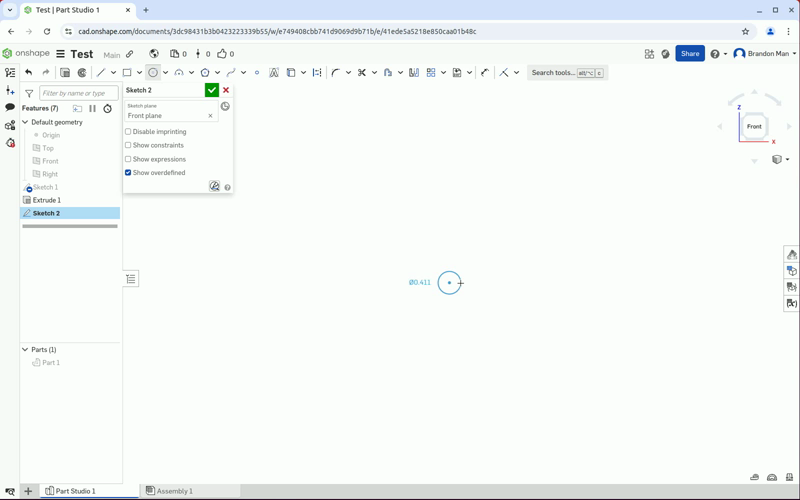
scroll(-6)
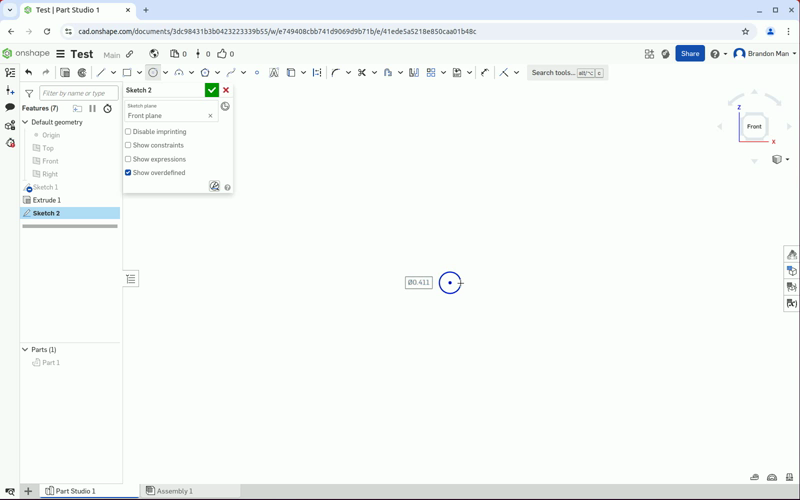
scroll(-6)
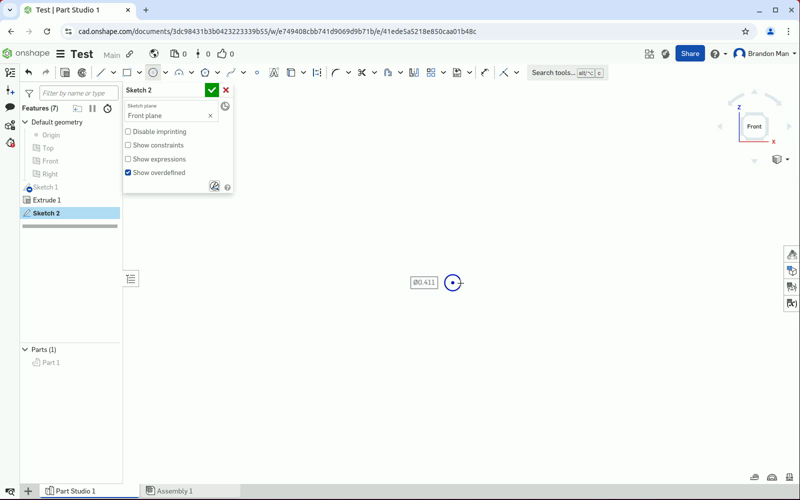
scroll(-6)
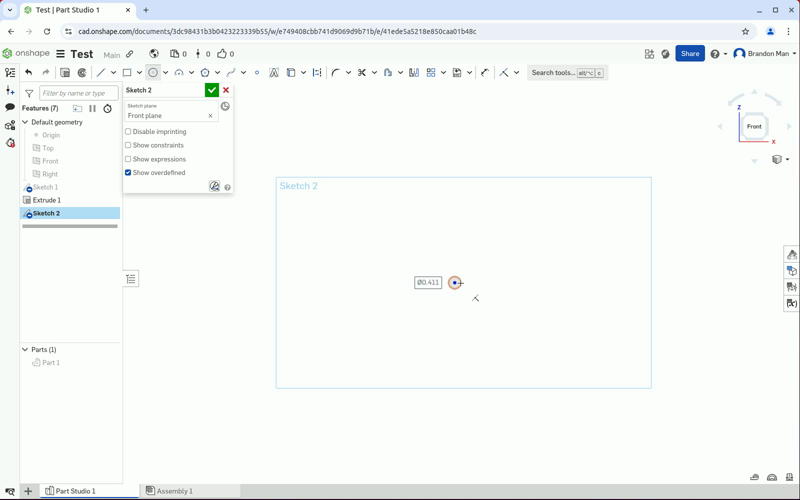
scroll(-6)
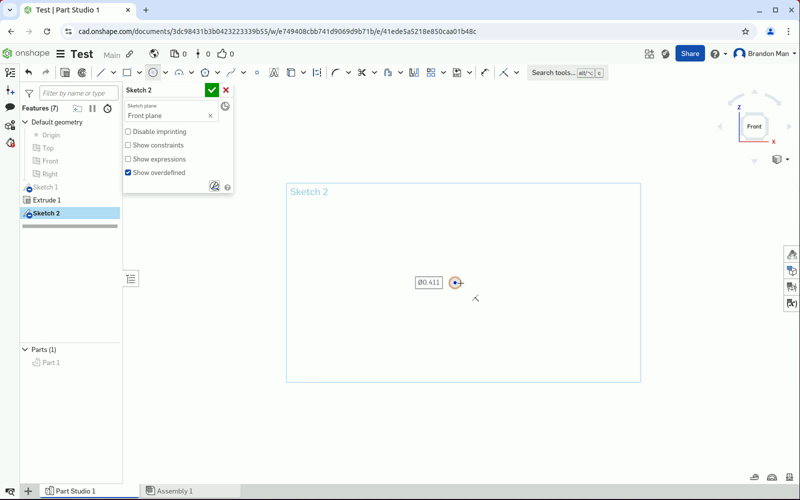
scroll(-6)
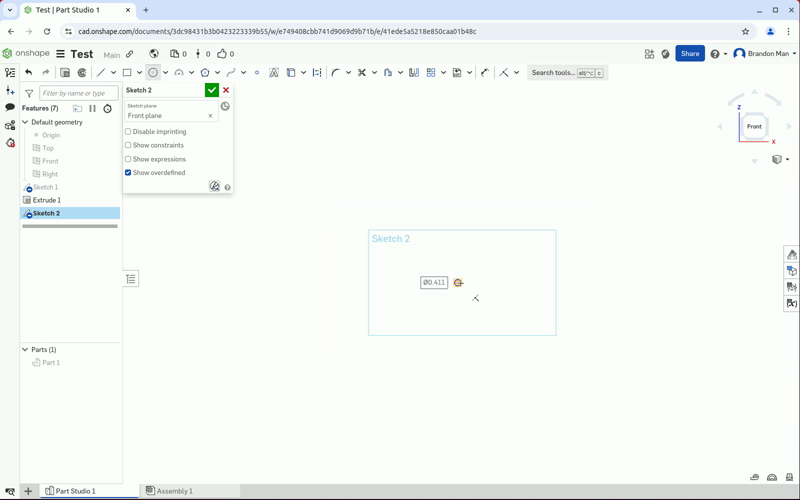
scroll(-6)
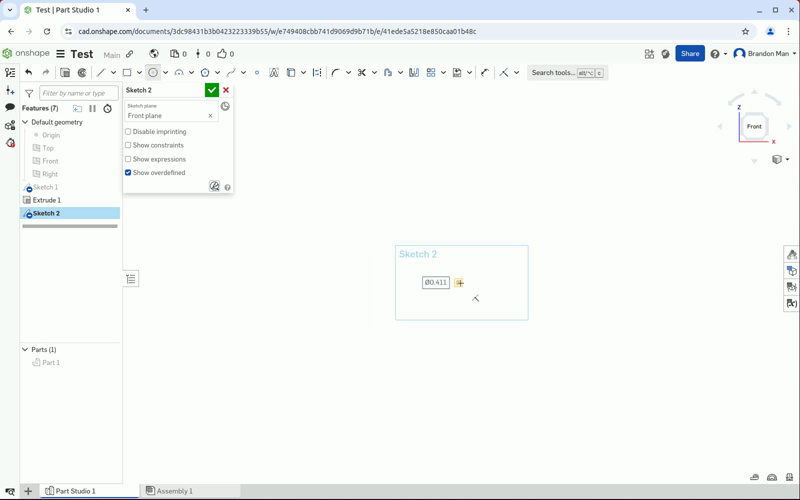
scroll(-6)
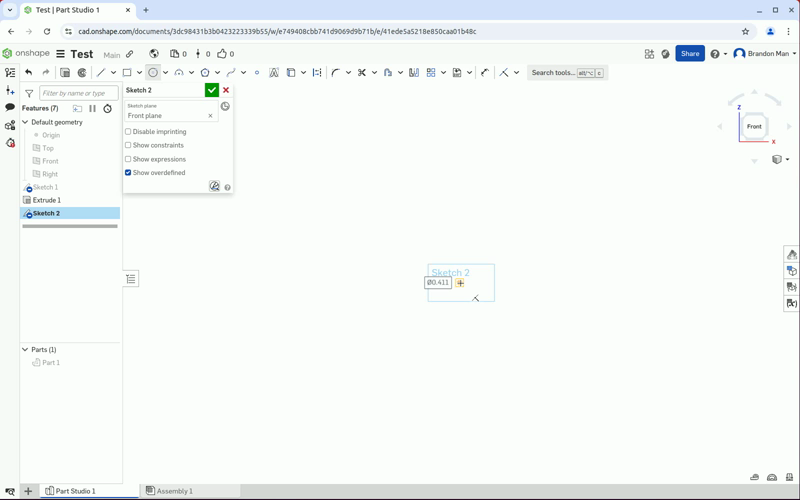
key(esc)
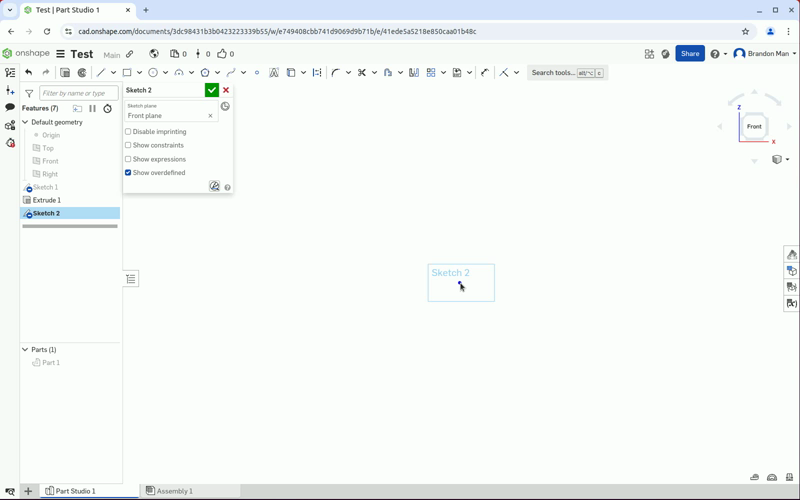
mouse_move(459, 282)
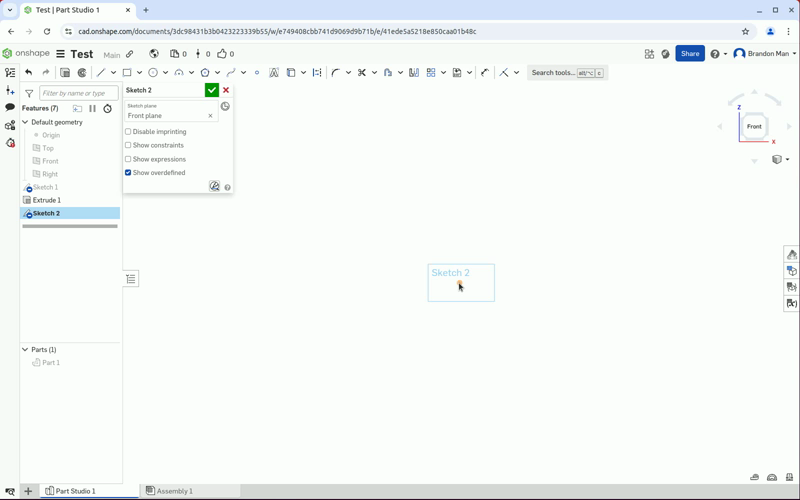
scroll(6)
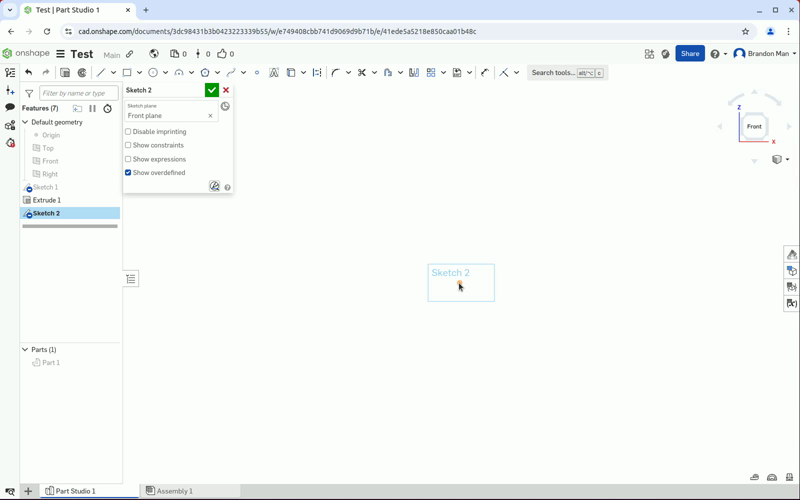
scroll(6)
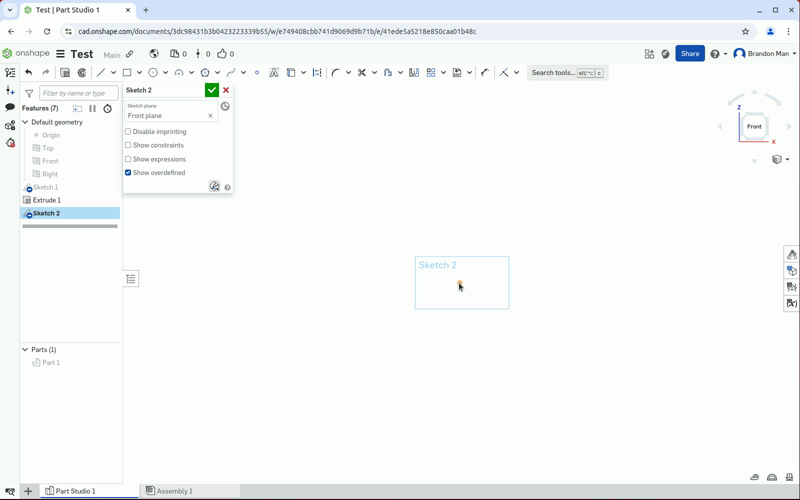
scroll(6)
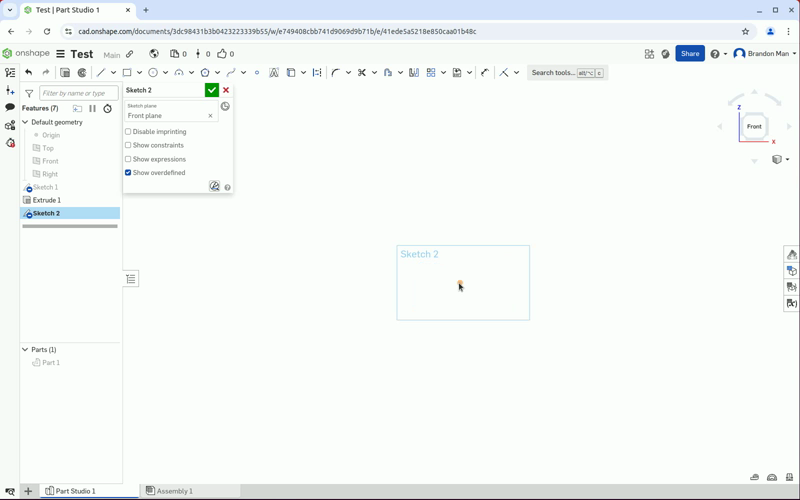
scroll(6)
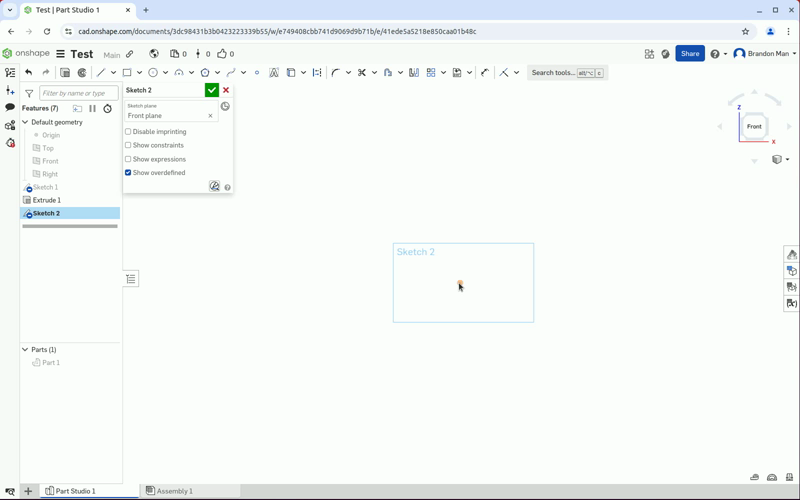
scroll(6)
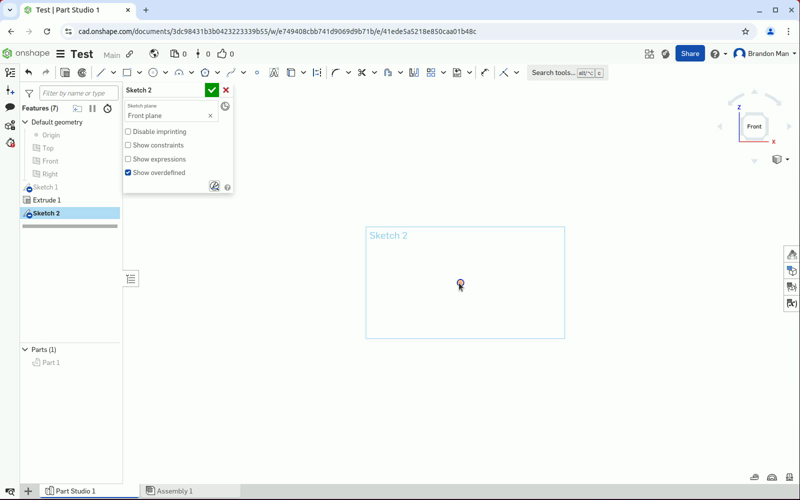
scroll(6)
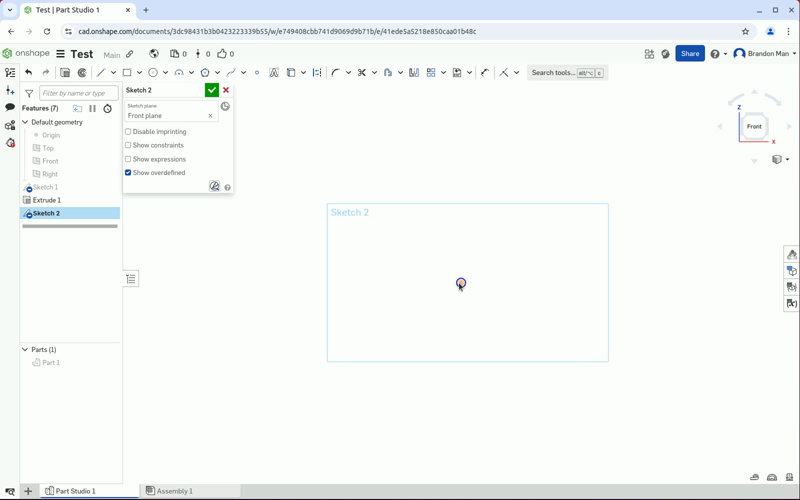
scroll(6)
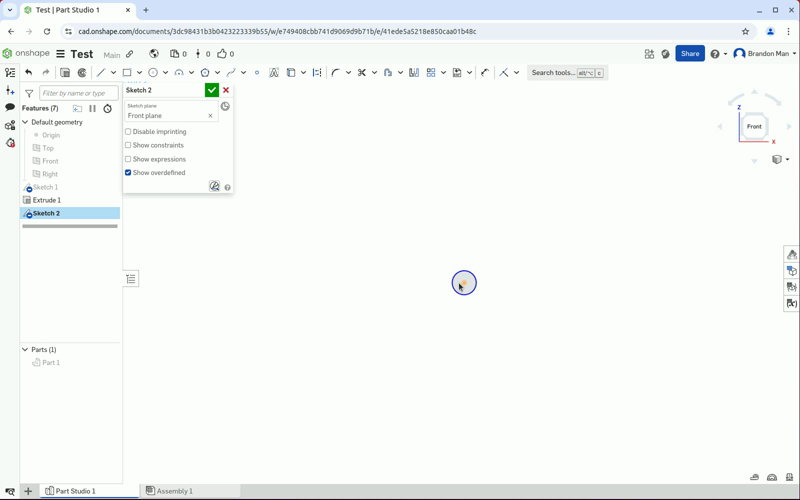
click(459, 282)
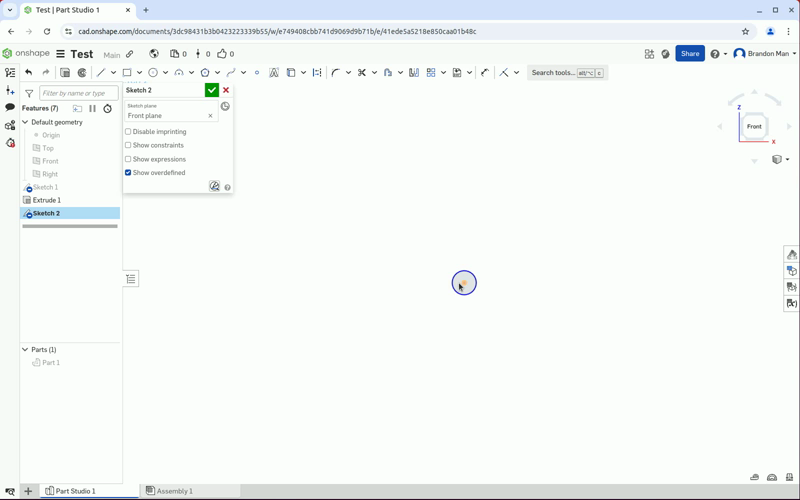
scroll(-6)
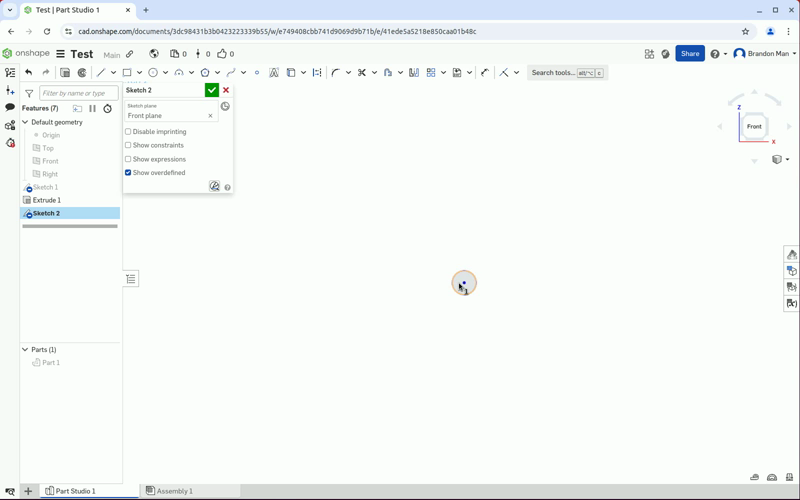
scroll(-6)
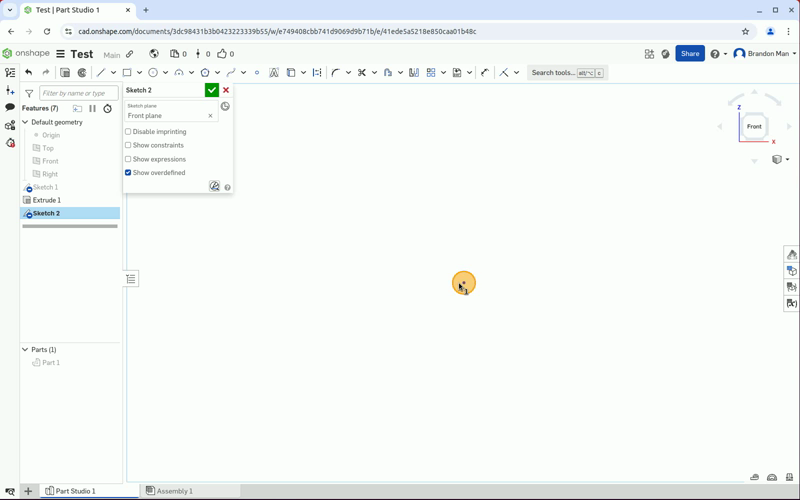
scroll(-6)
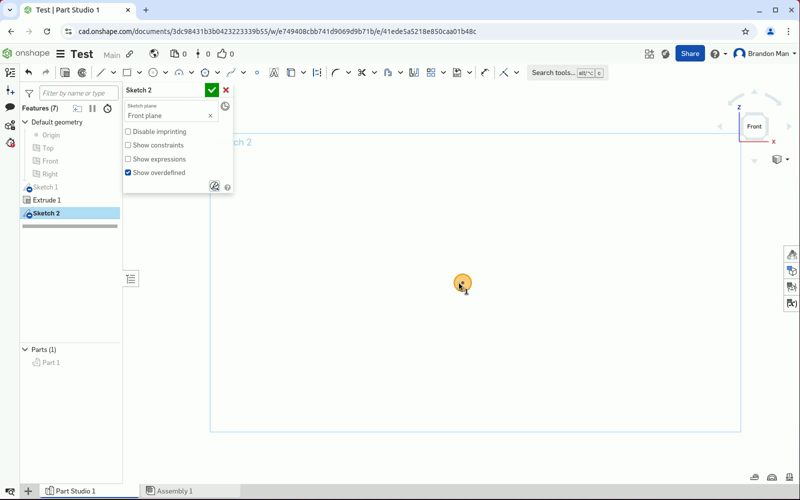
scroll(-6)
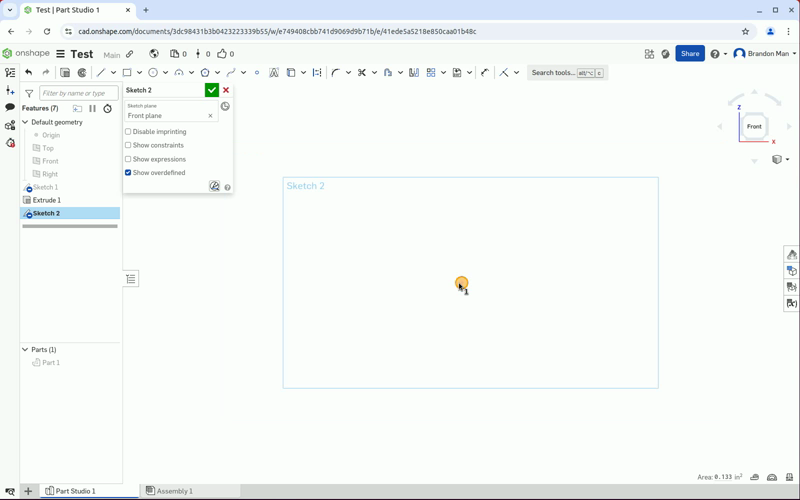
scroll(-6)
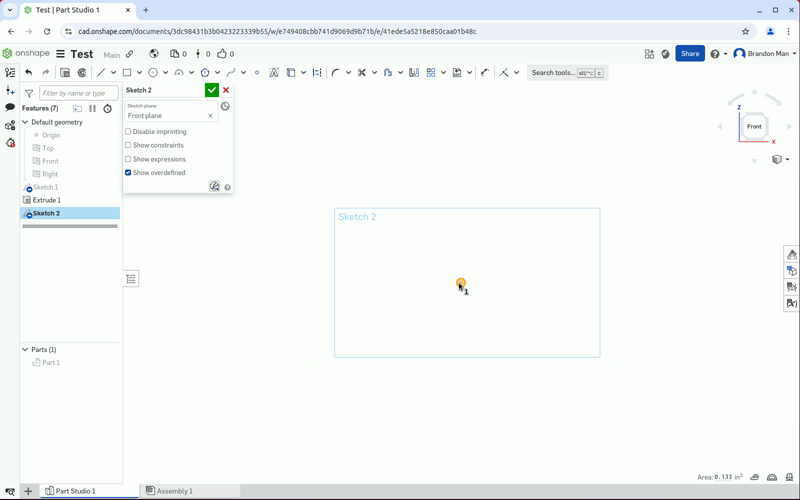
scroll(-6)
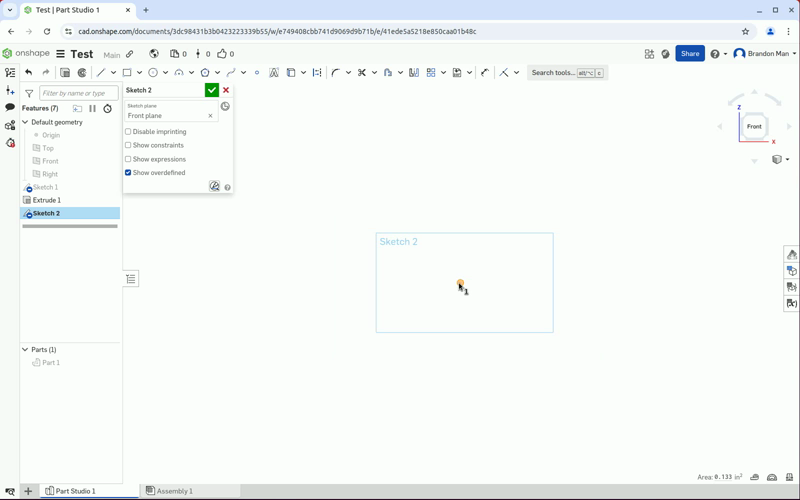
scroll(-6)
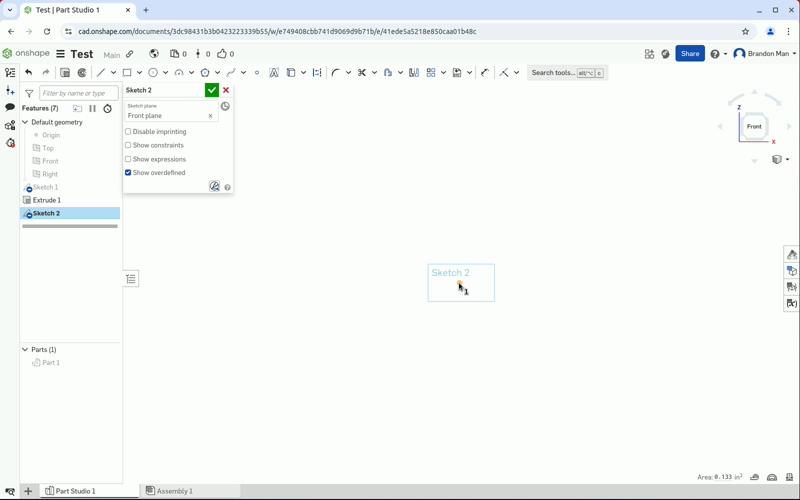
mouse_move(73, 352)
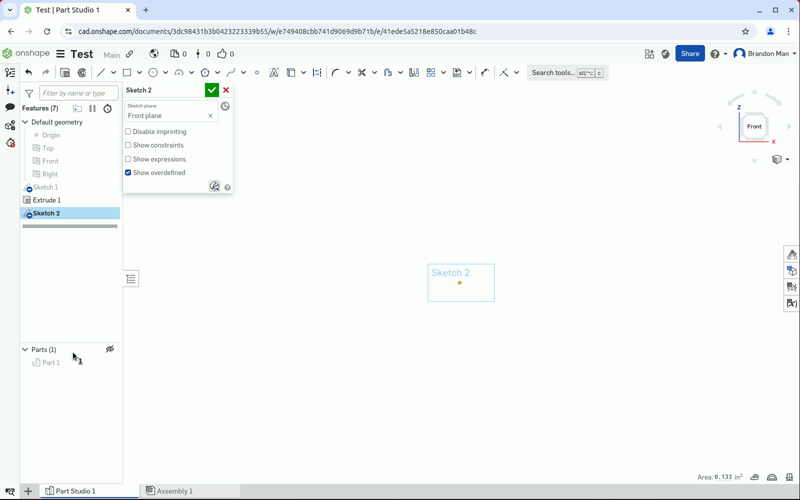
key(shift+y)
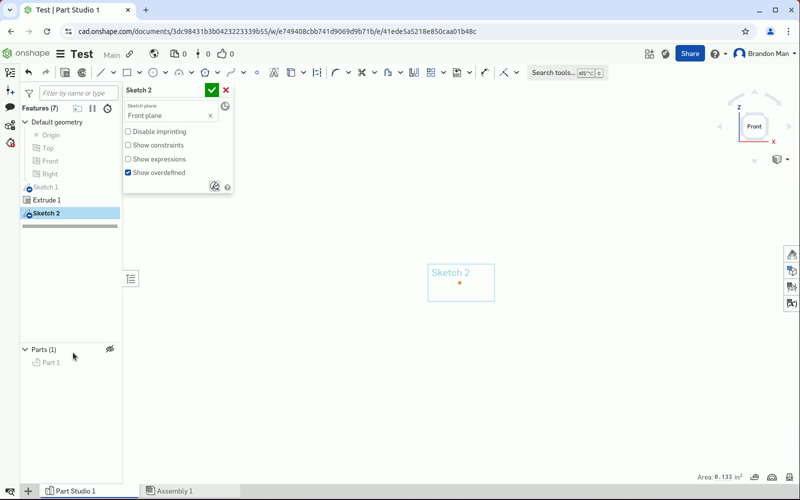
key(shift+e)
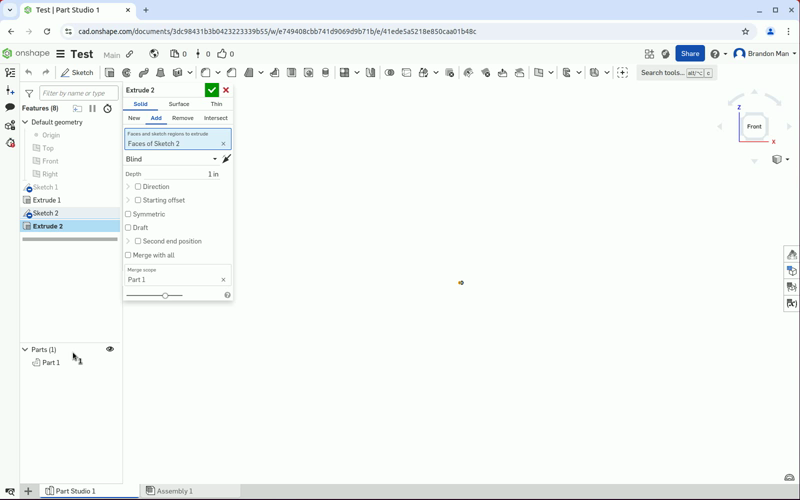
mouse_move(143, 106)
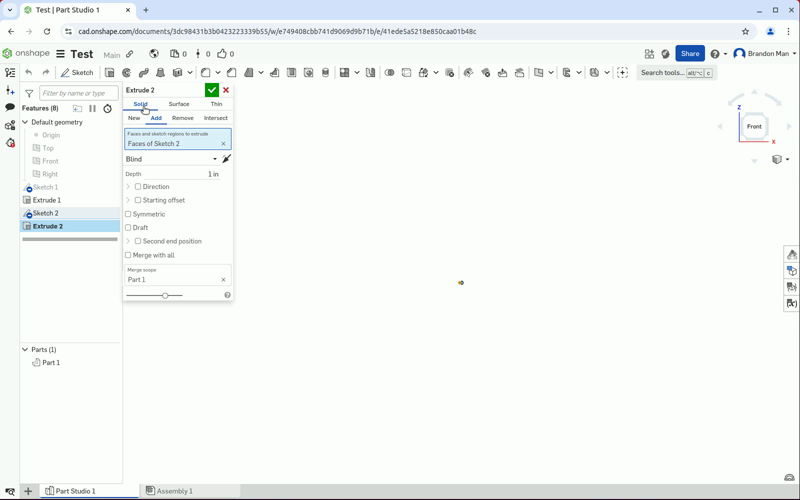
click(143, 106)
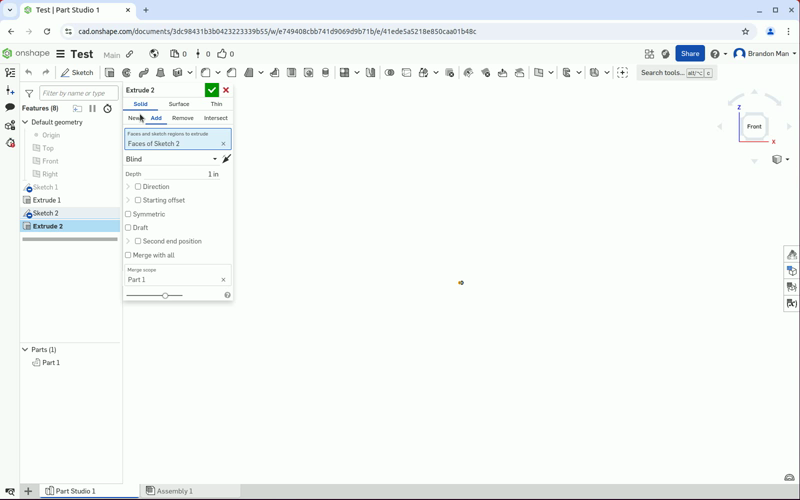
mouse_move(137, 120)
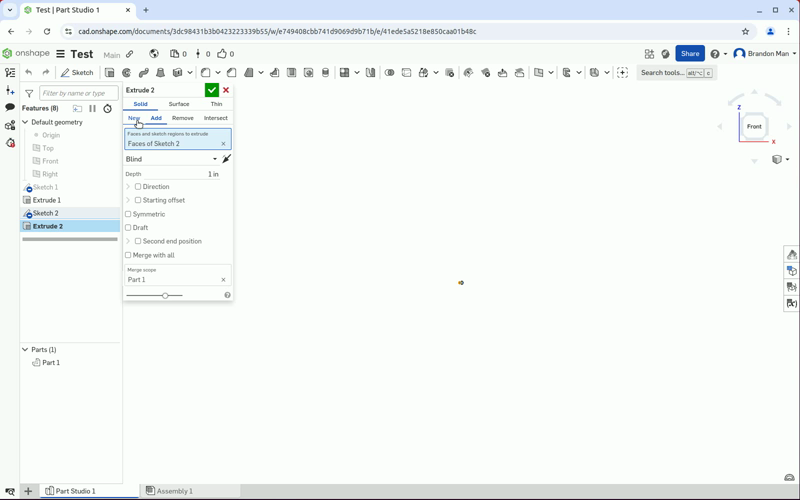
click(137, 120)
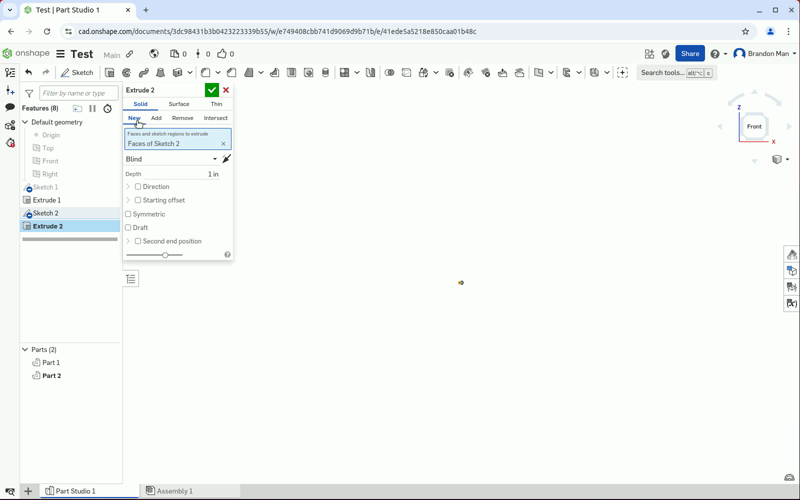
key(tab, 4)
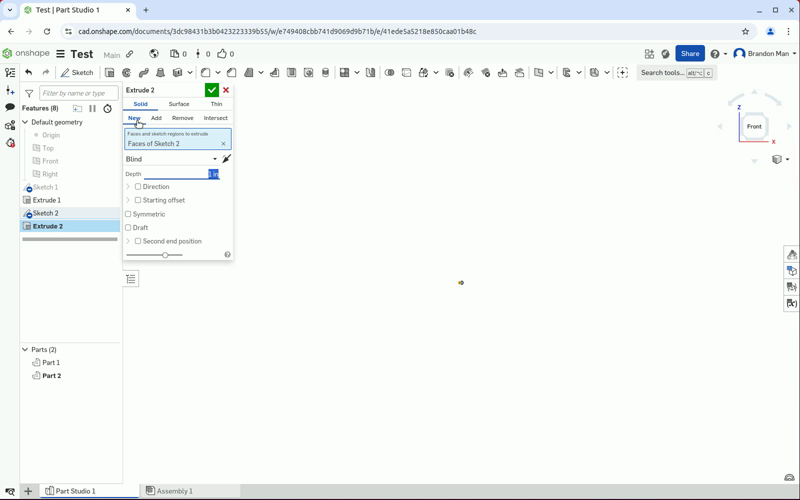
text(15.405)
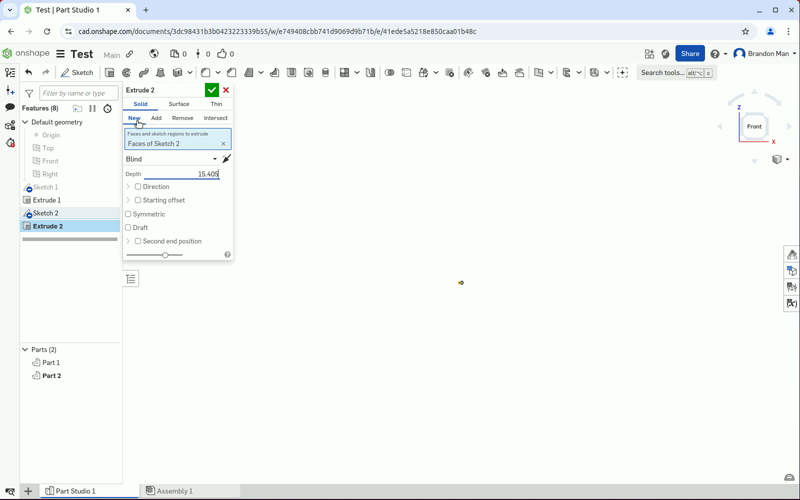
key(enter)
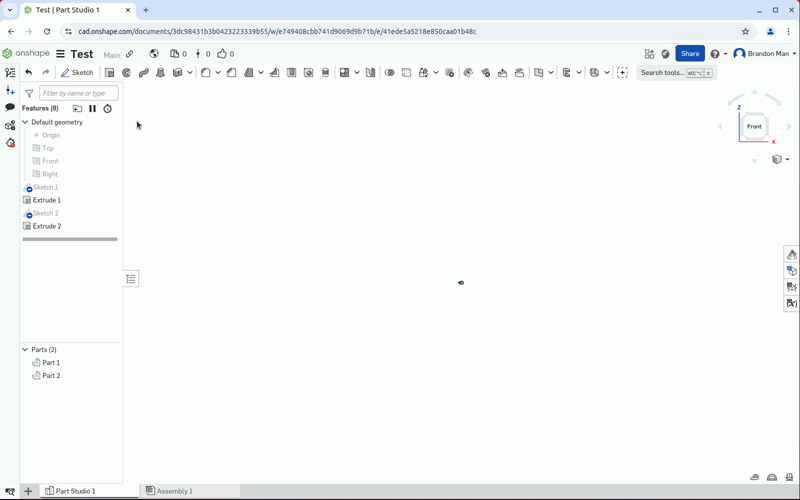
key(shift+h)
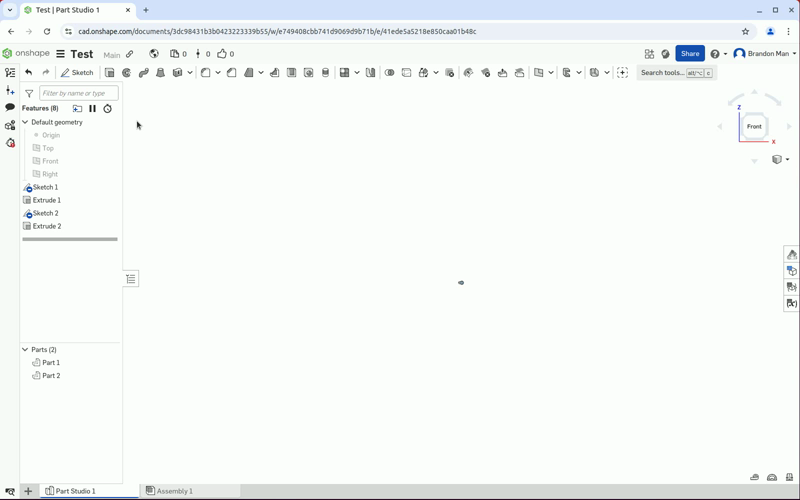
key(shift+h)
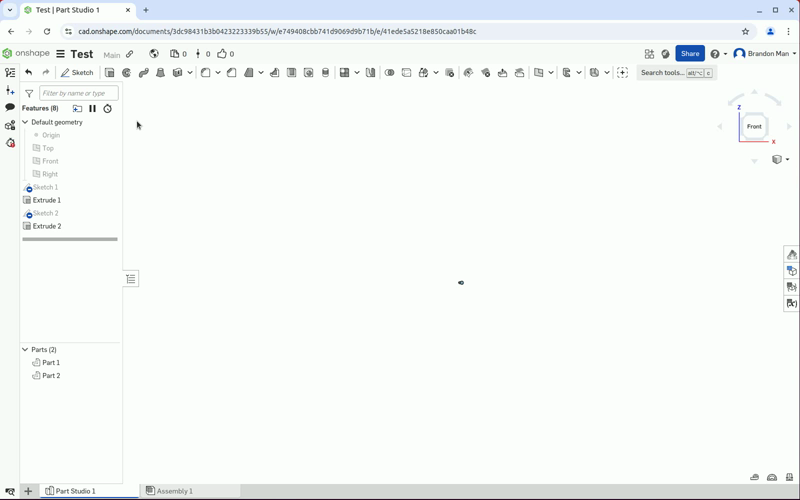
mouse_move(73, 189)
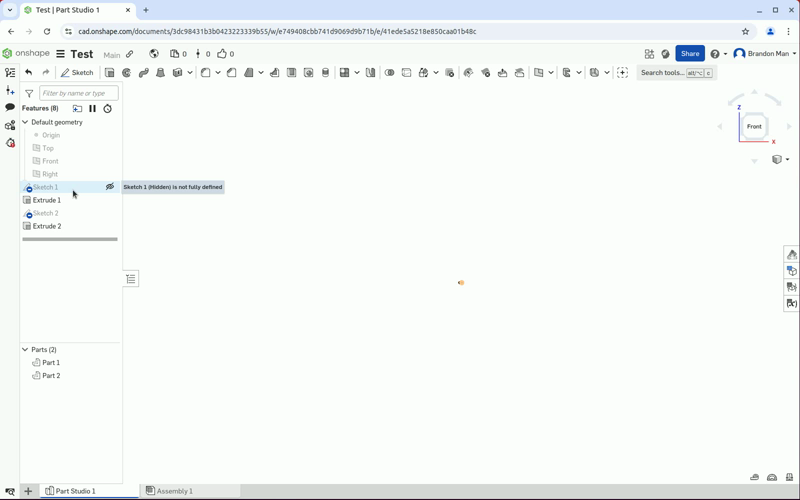
click(73, 189)
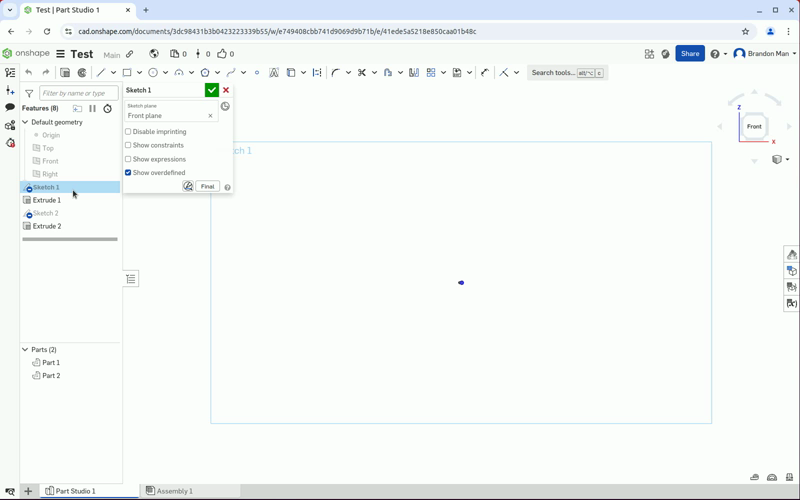
mouse_move(229, 92)
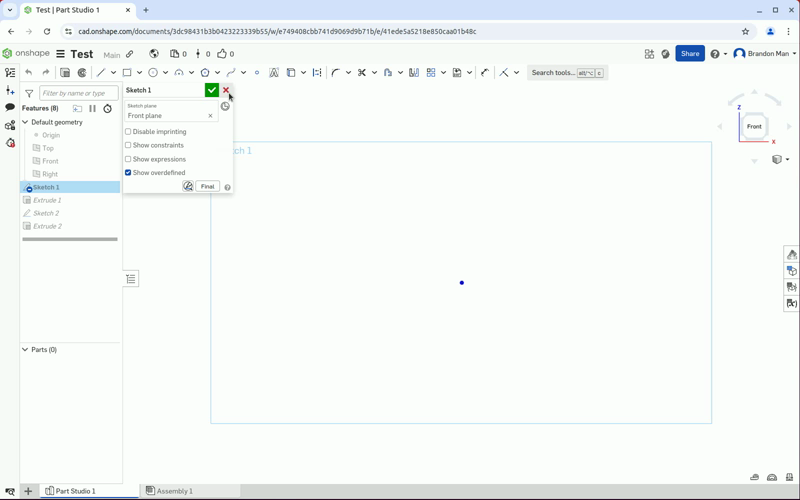
click(229, 92)
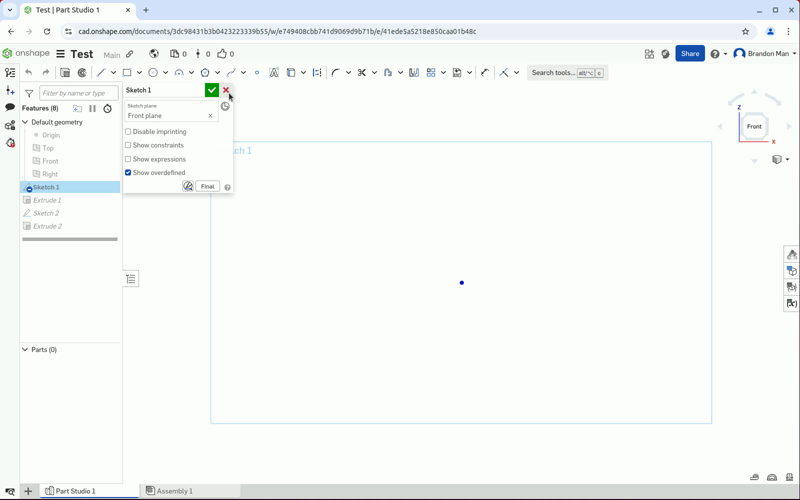
key(shift+s)
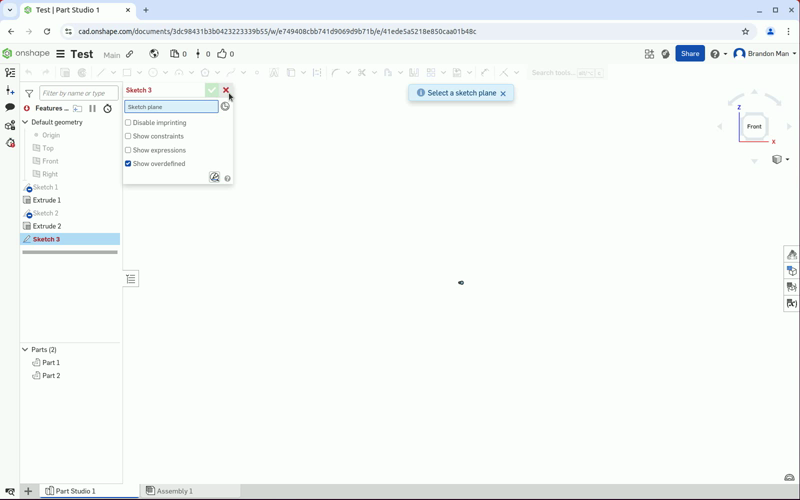
mouse_move(73, 163)
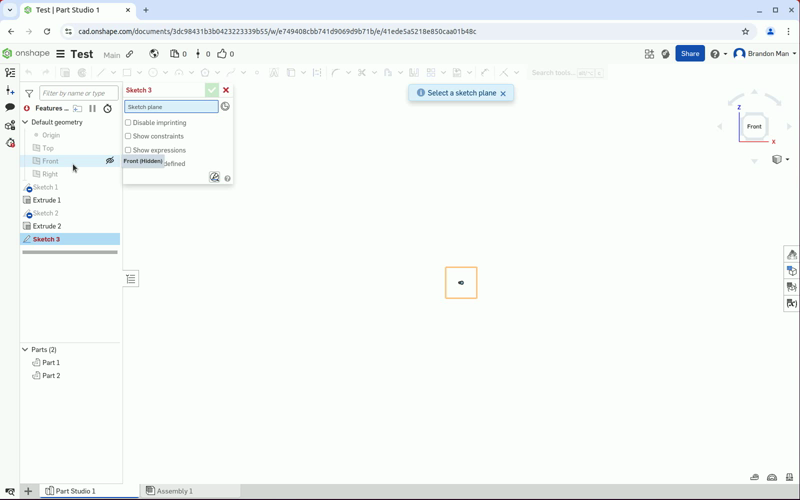
click(73, 163)
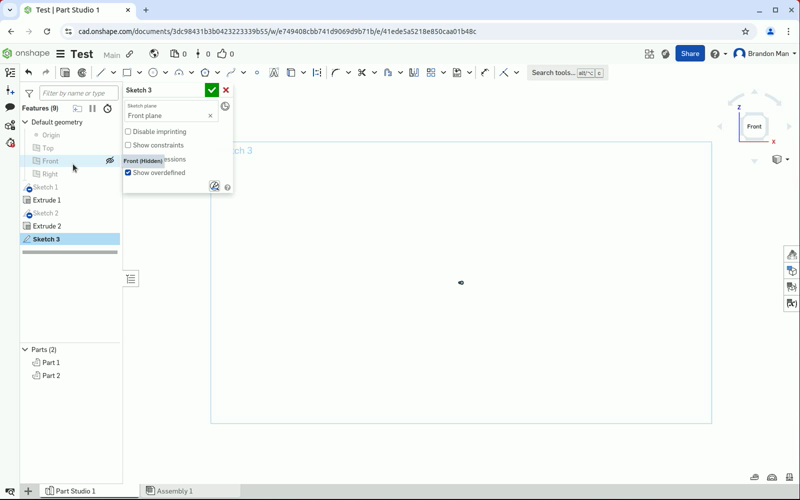
mouse_move(73, 352)
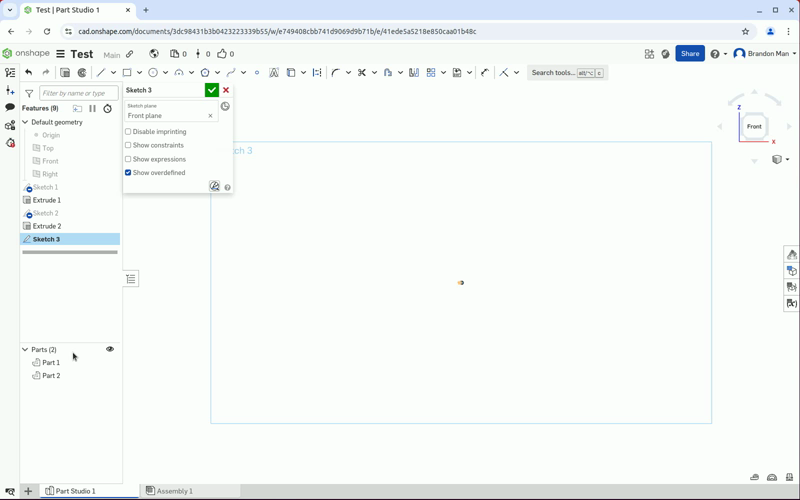
key(y)
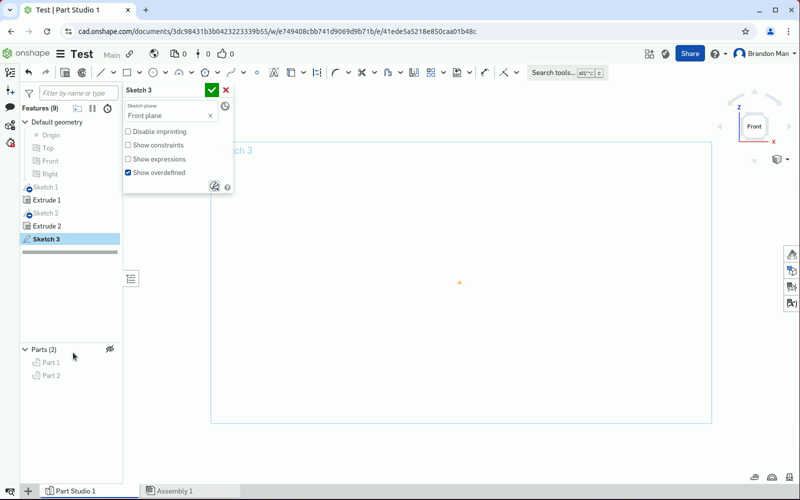
key(c)
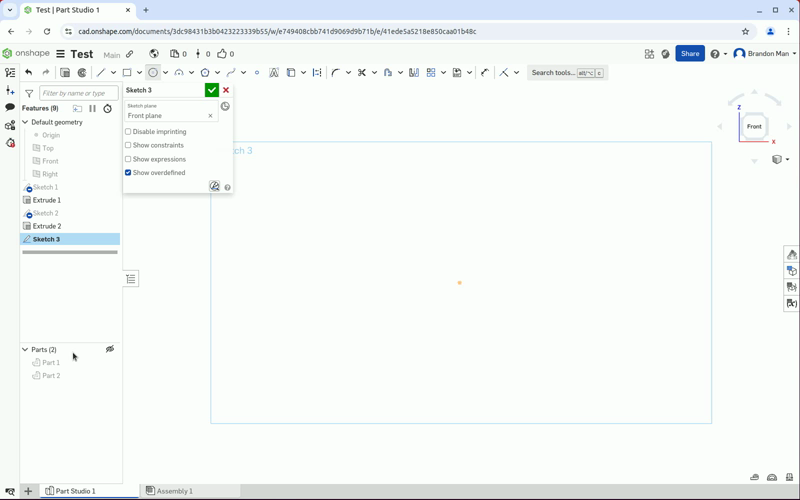
key_down(shift)
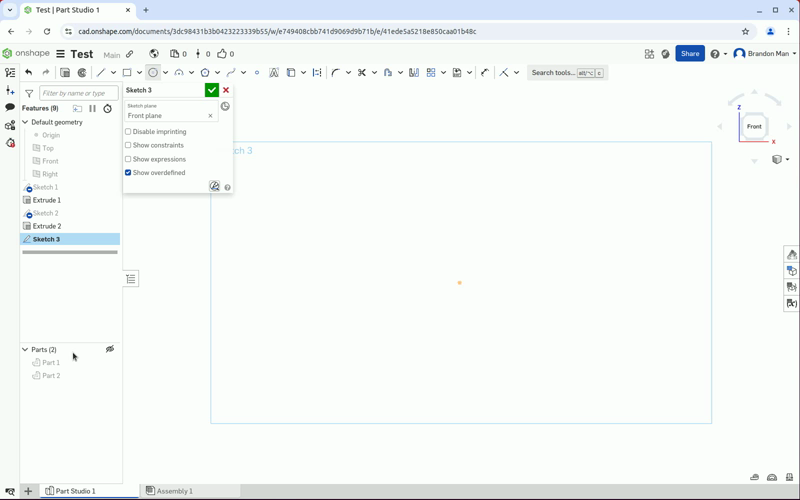
mouse_move(458, 282)
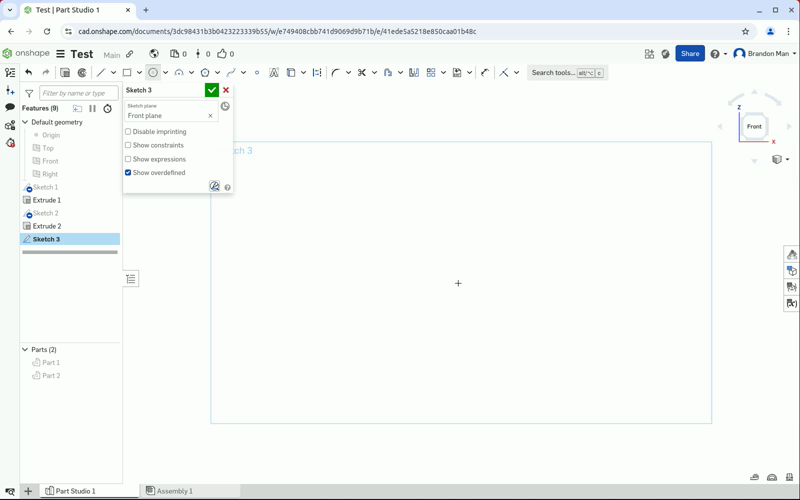
click(458, 282)
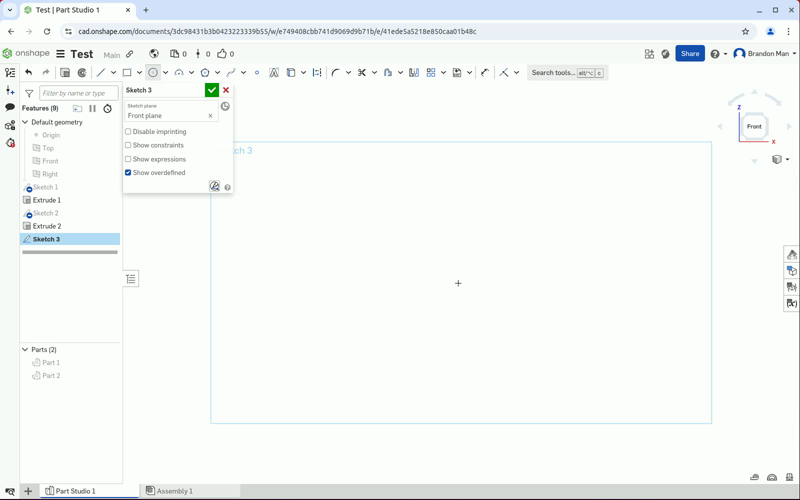
key_up(shift)
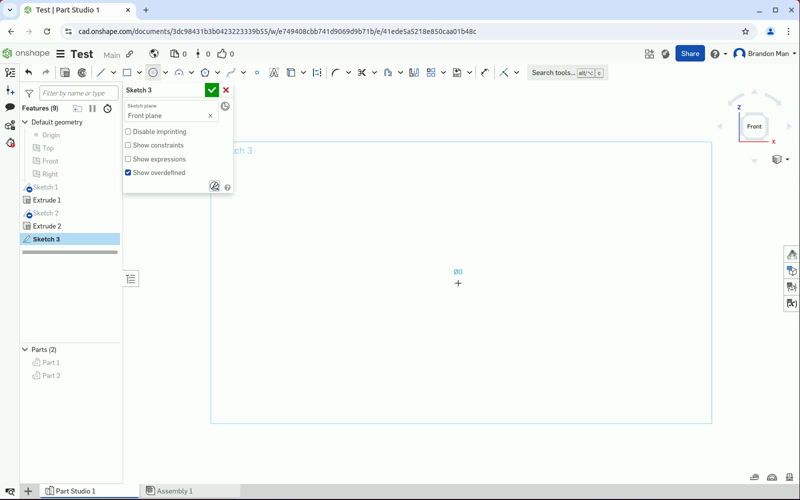
mouse_move(459, 282)
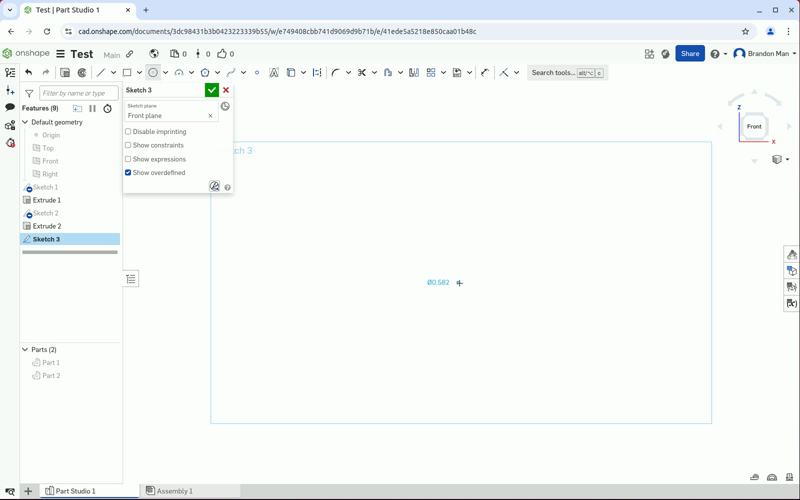
scroll(6)
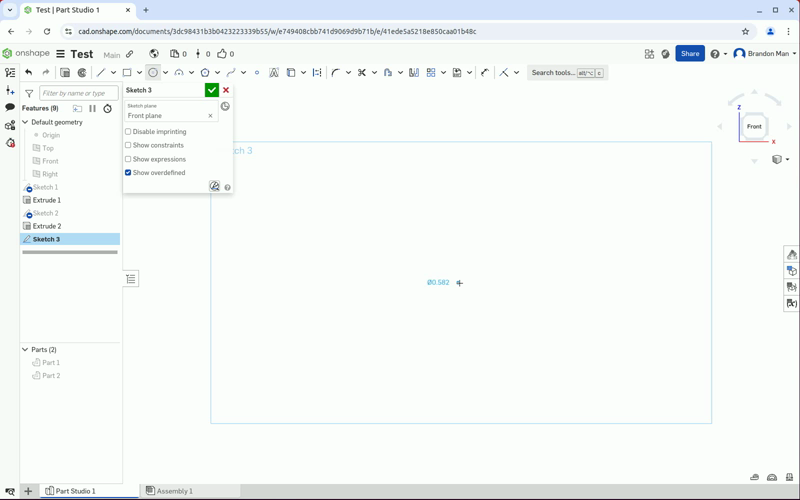
scroll(6)
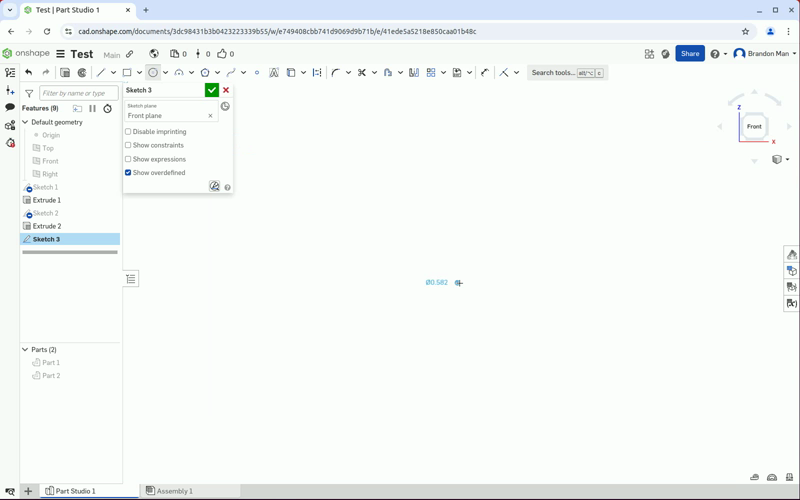
scroll(6)
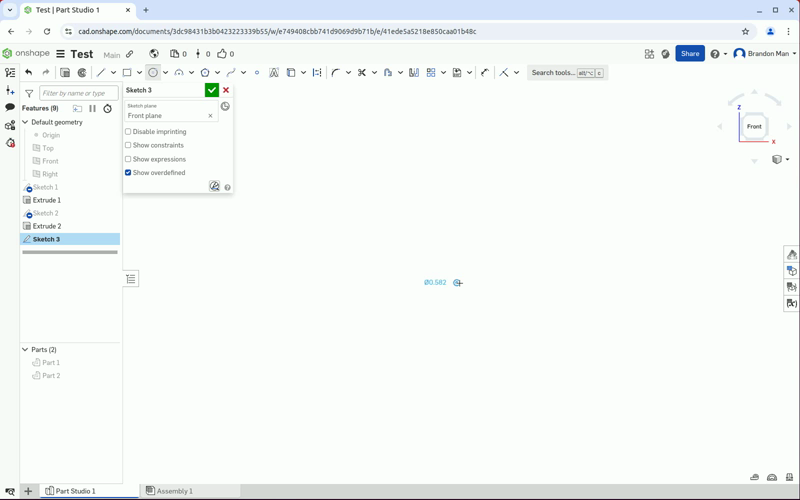
scroll(6)
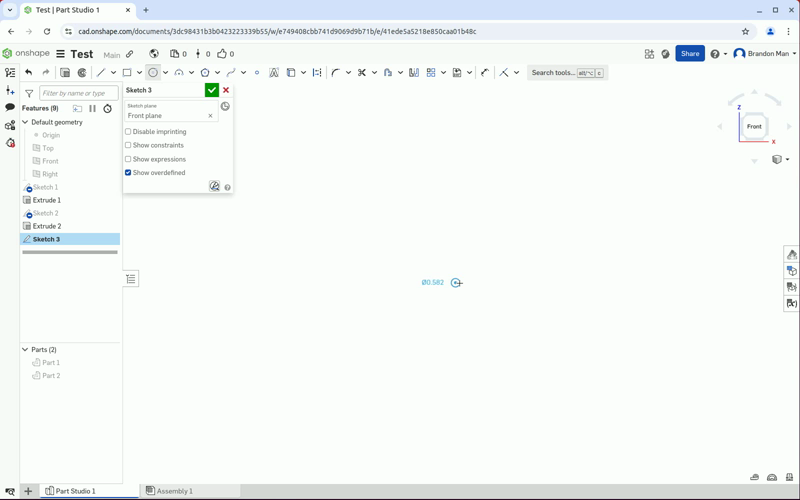
scroll(6)
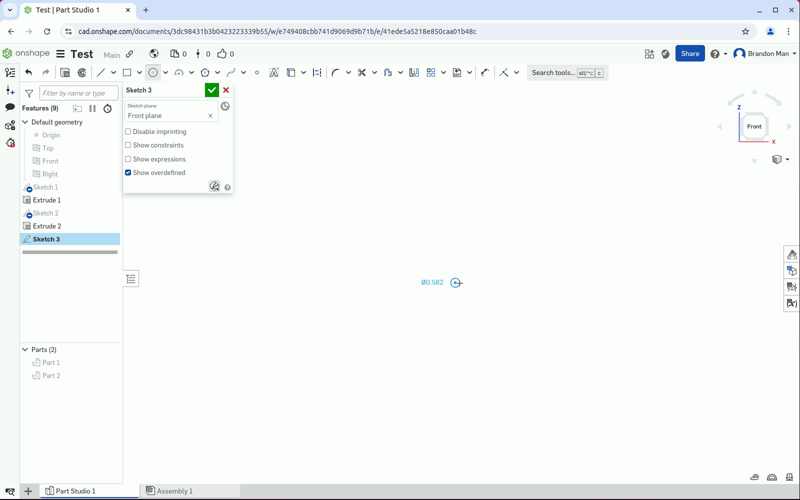
scroll(6)
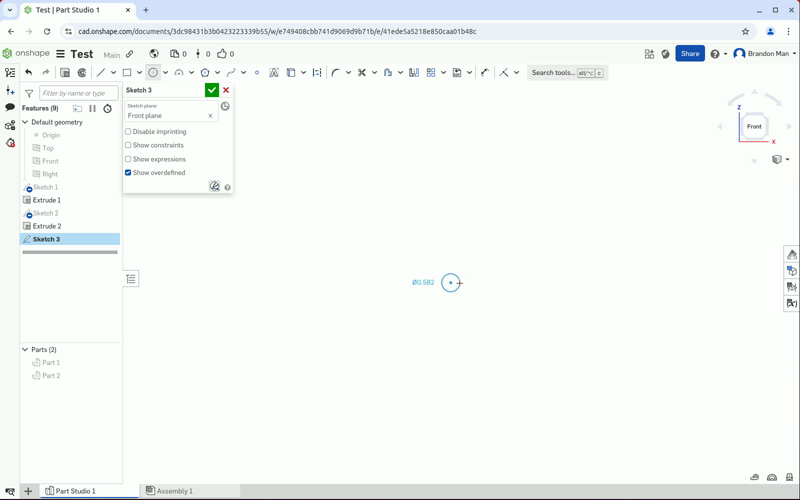
scroll(6)
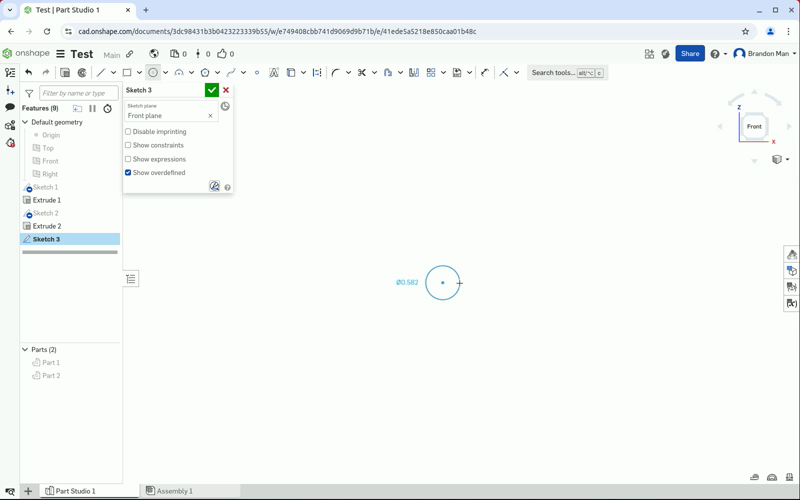
click(459, 282)
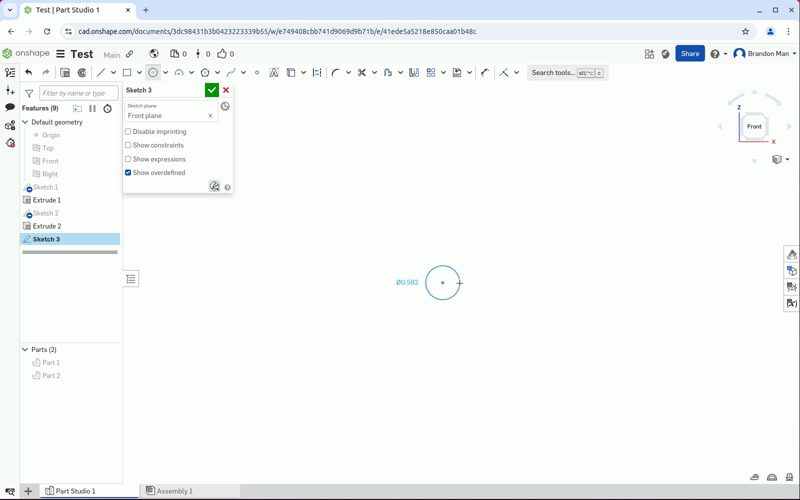
scroll(-6)
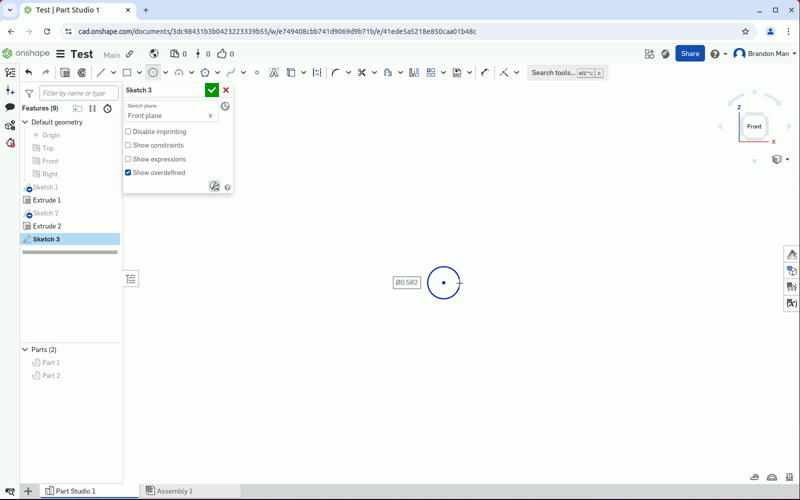
scroll(-6)
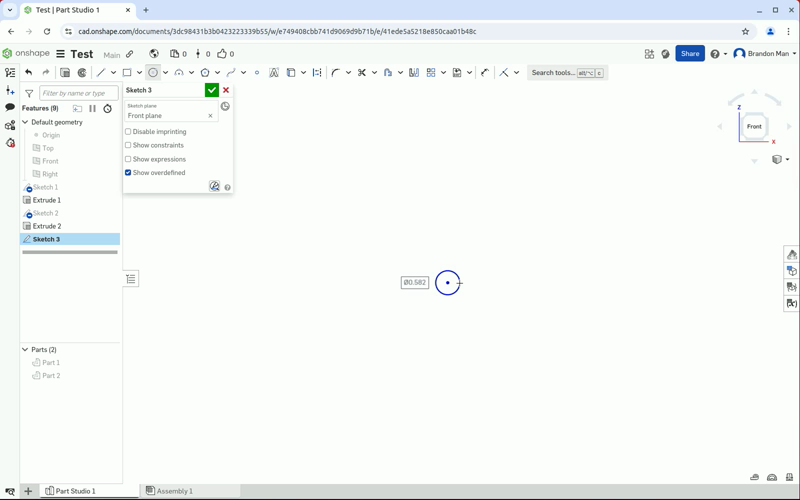
scroll(-6)
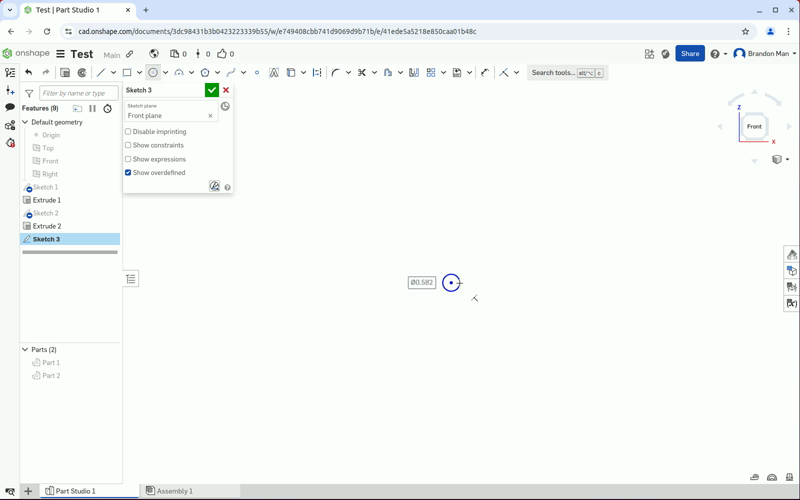
scroll(-6)
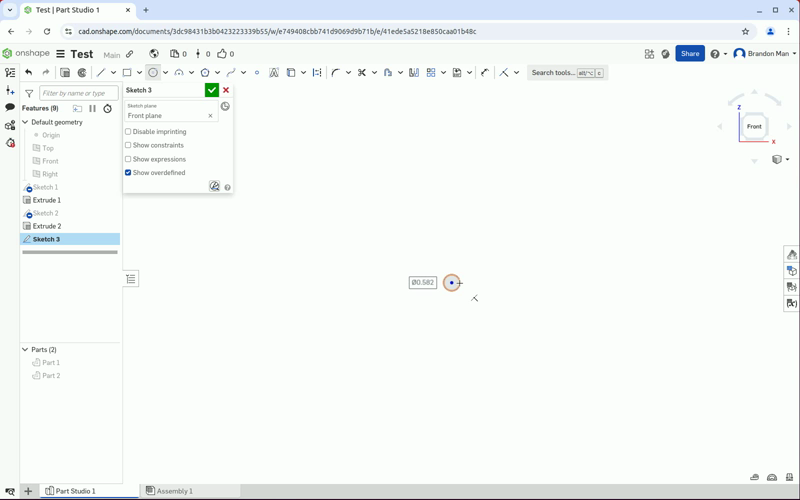
scroll(-6)
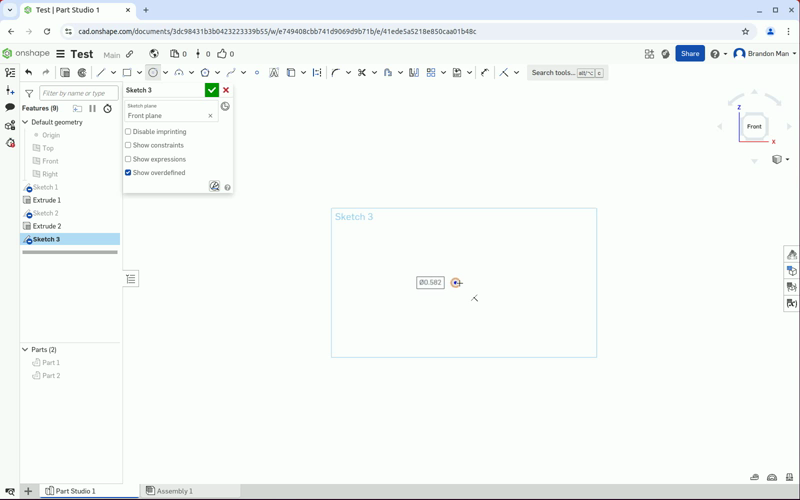
scroll(-6)
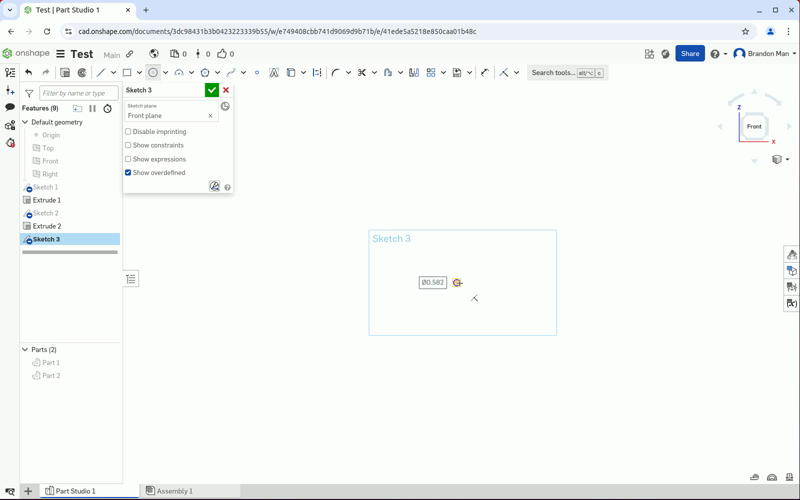
scroll(-6)
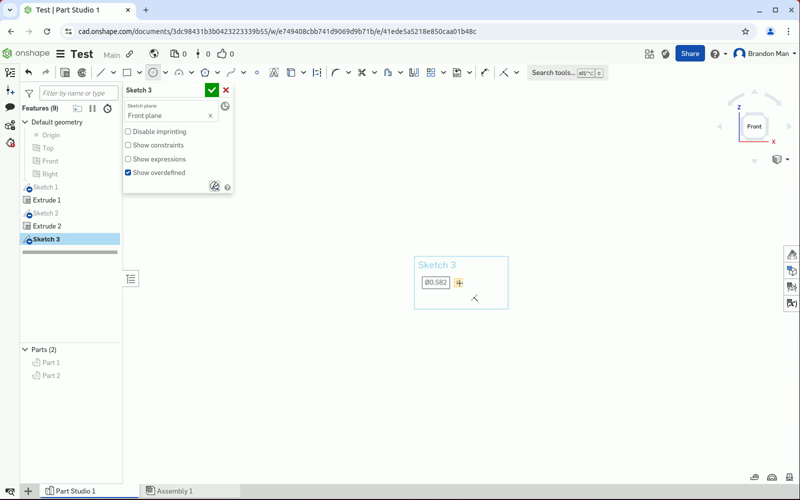
key(esc)
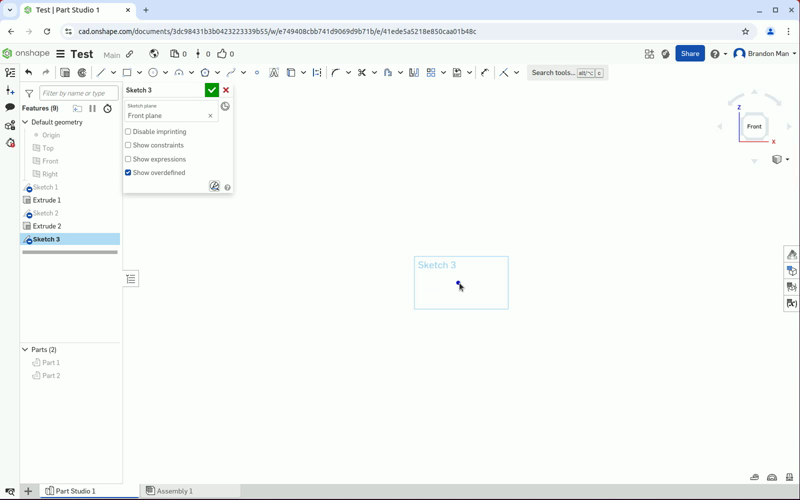
mouse_move(458, 281)
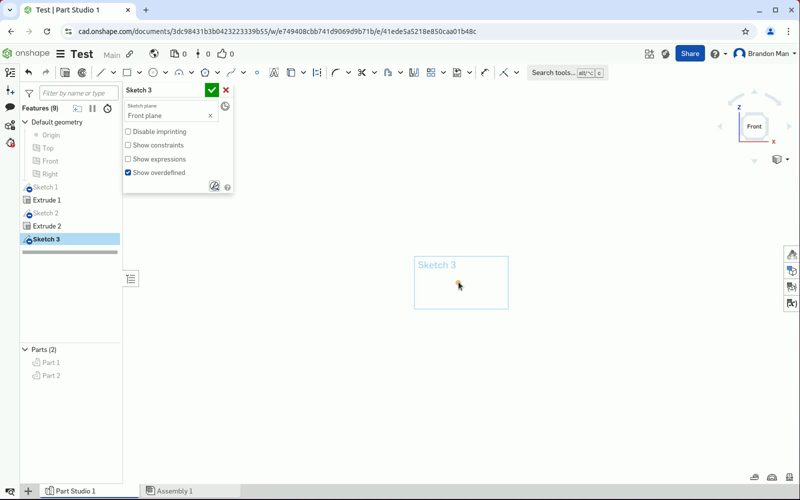
scroll(6)
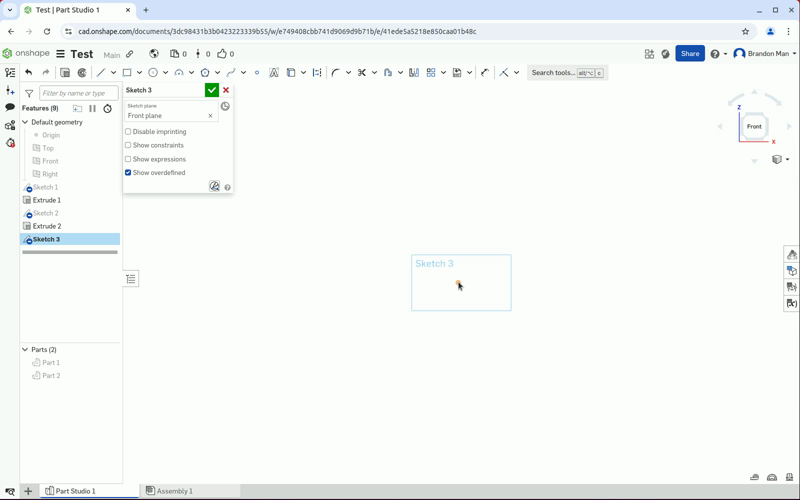
scroll(6)
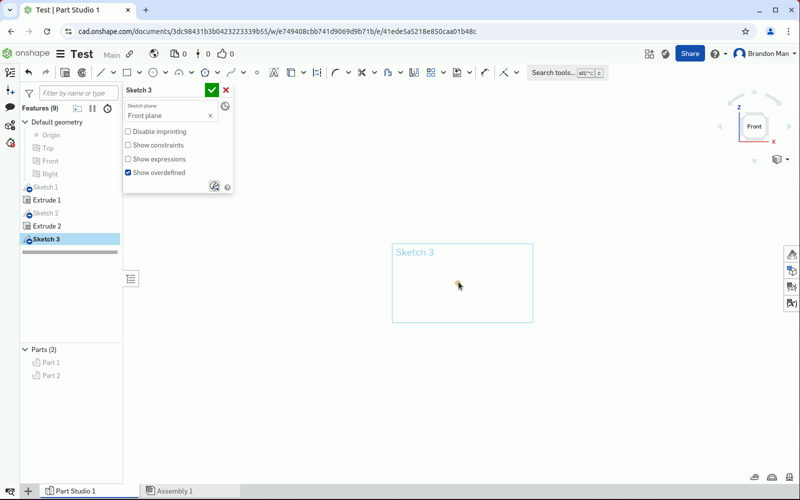
scroll(6)
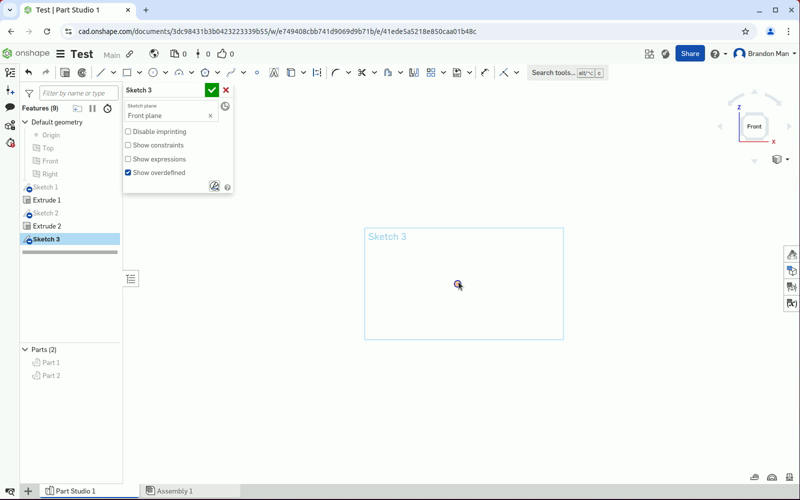
scroll(6)
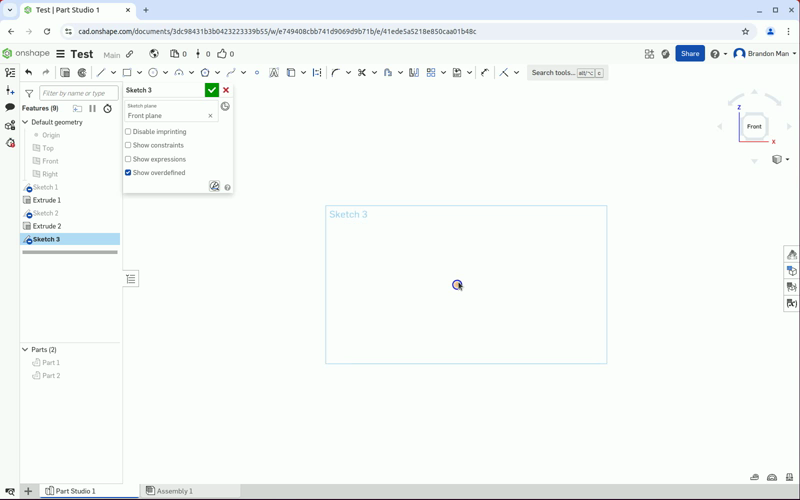
scroll(6)
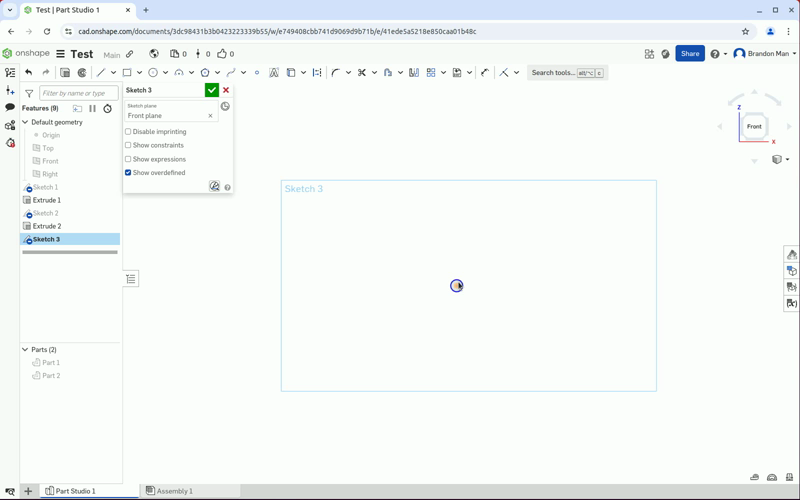
scroll(6)
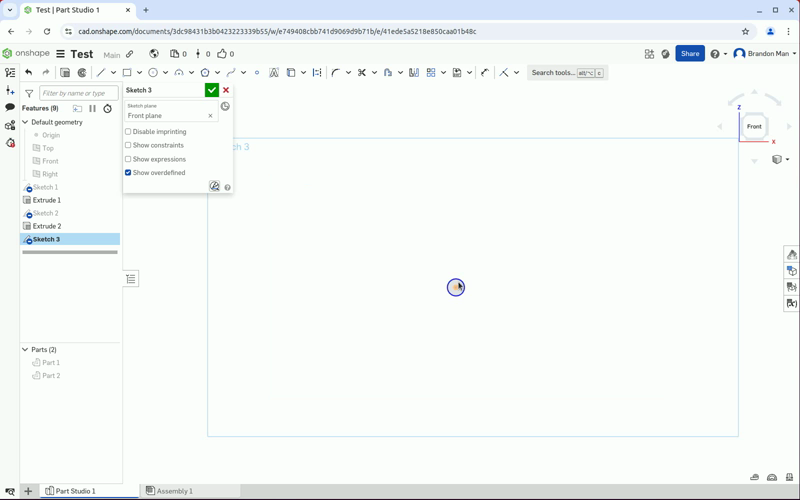
scroll(6)
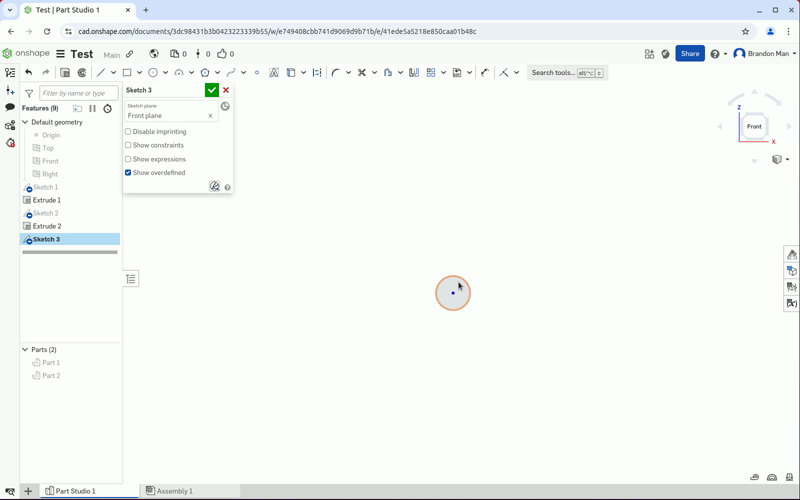
click(458, 281)
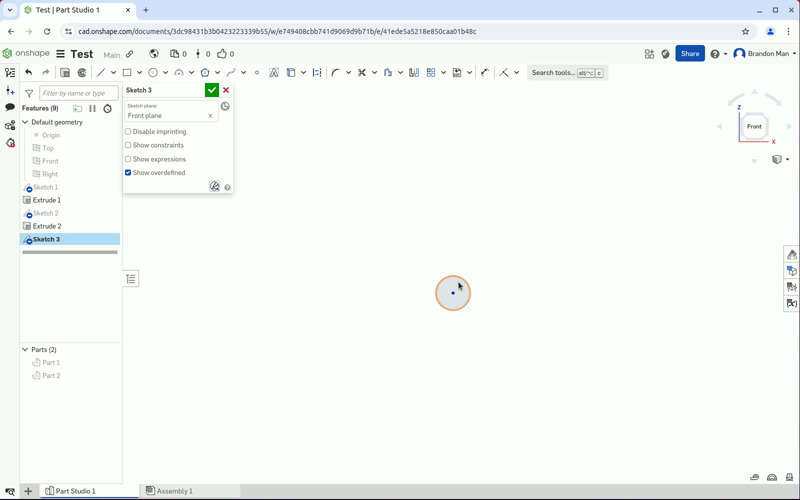
scroll(-6)
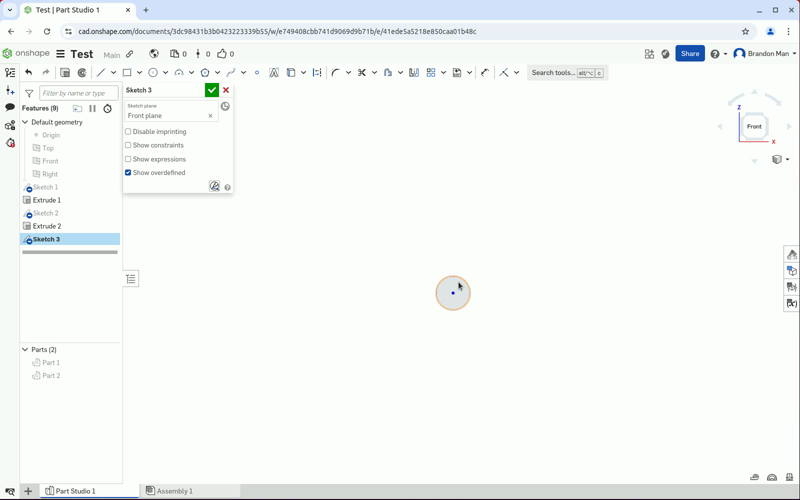
scroll(-6)
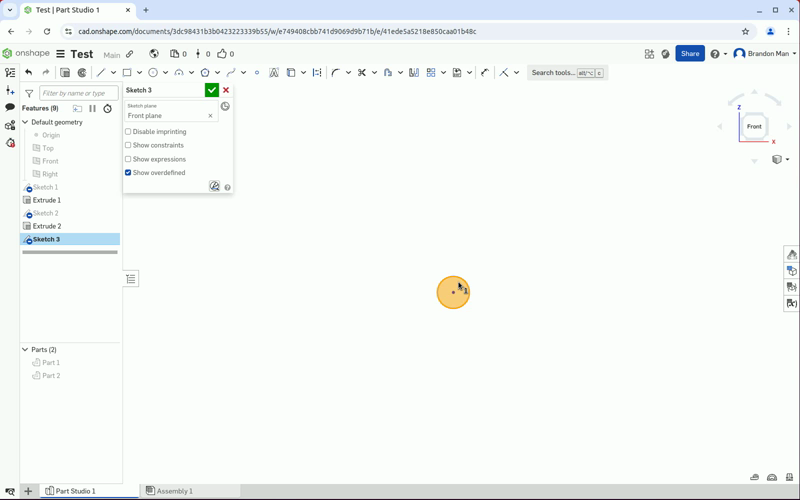
scroll(-6)
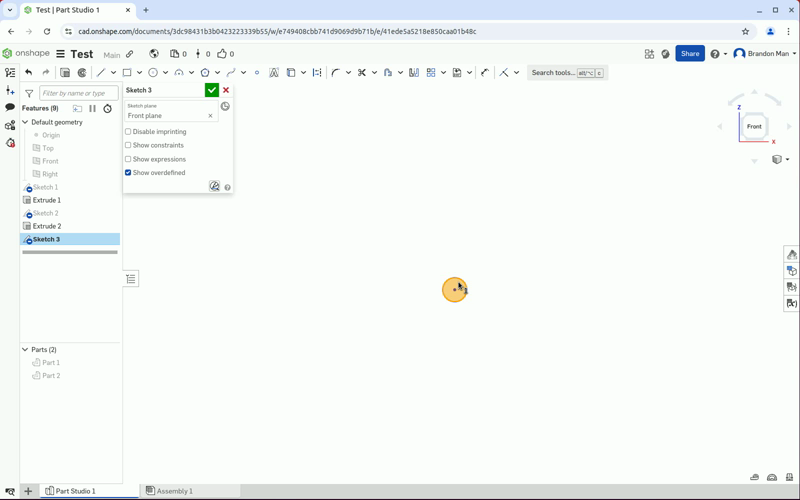
scroll(-6)
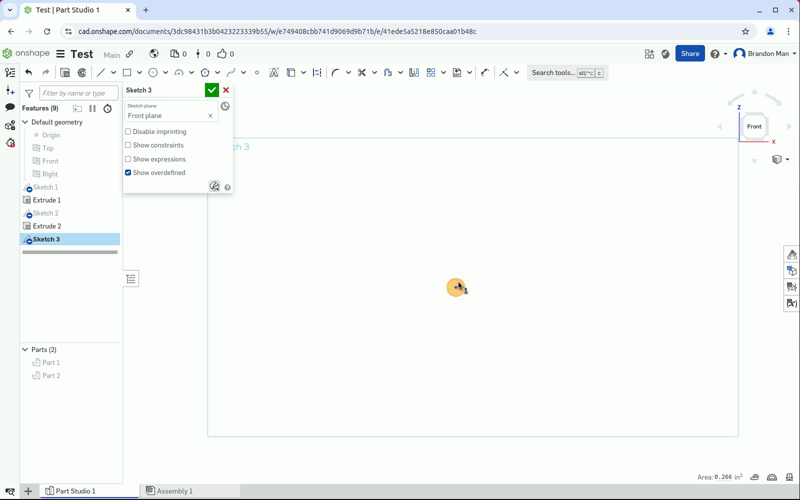
scroll(-6)
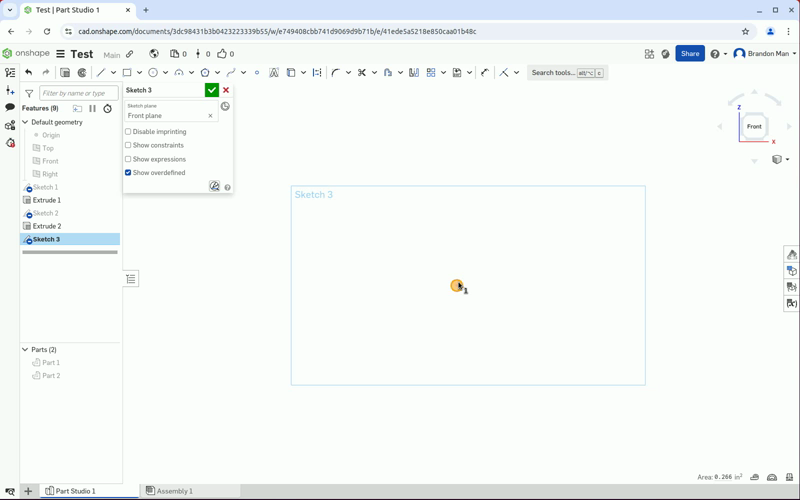
scroll(-6)
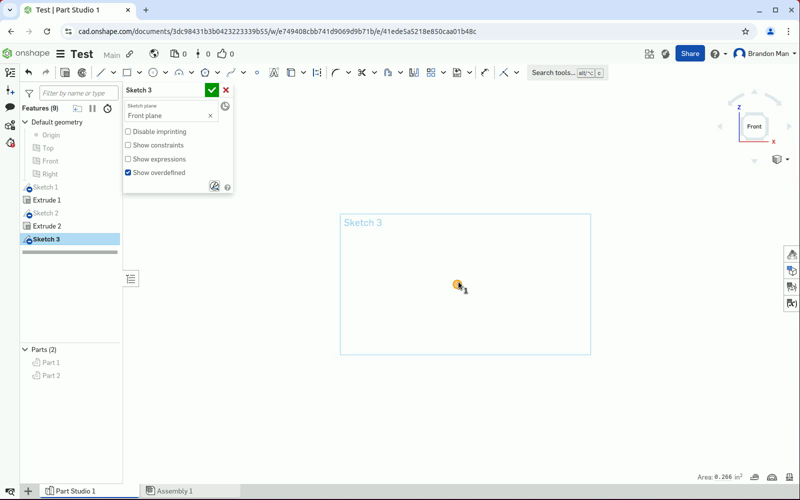
scroll(-6)
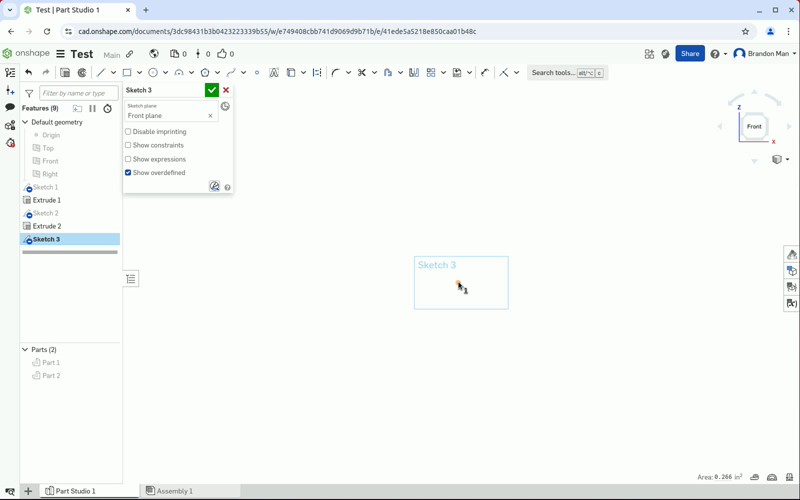
mouse_move(73, 352)
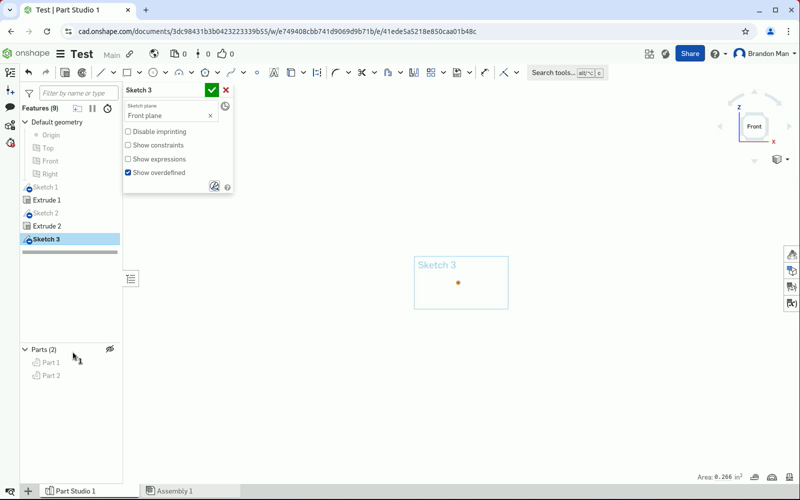
key(shift+y)
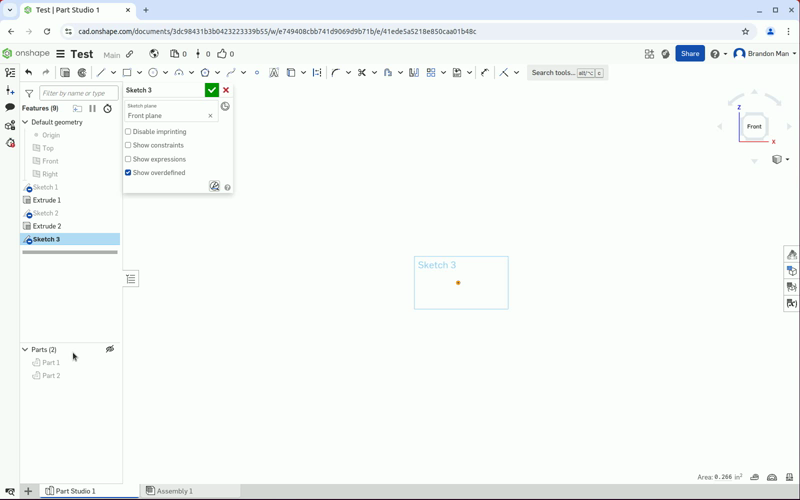
key(shift+e)
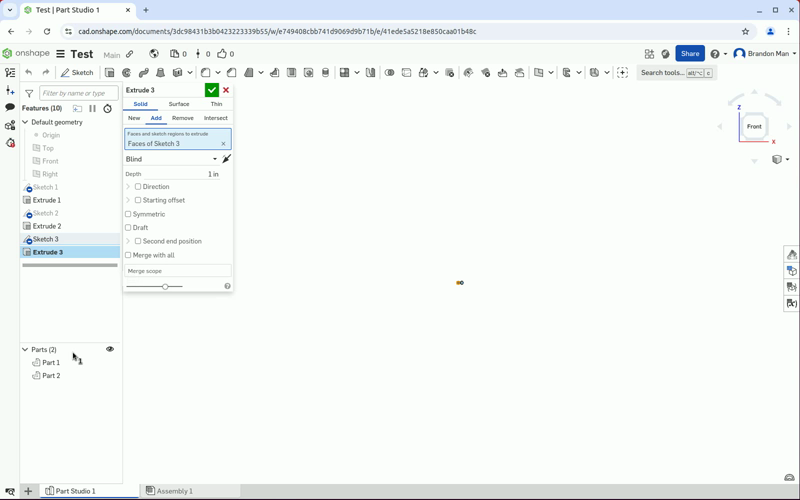
mouse_move(143, 106)
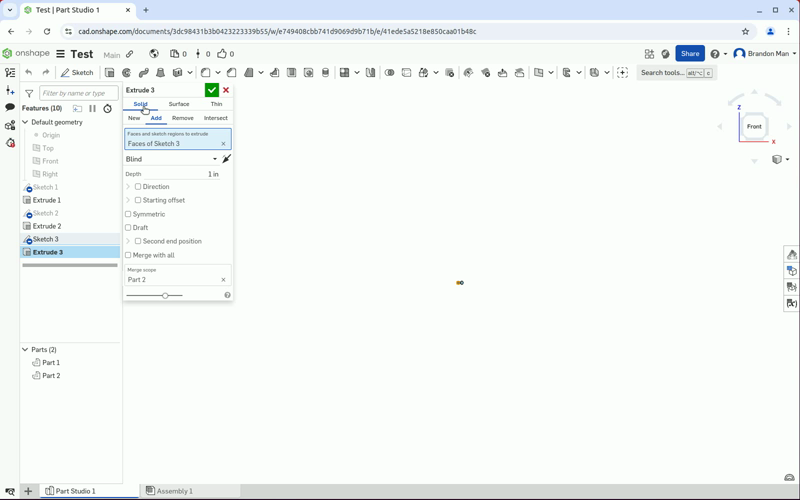
click(143, 106)
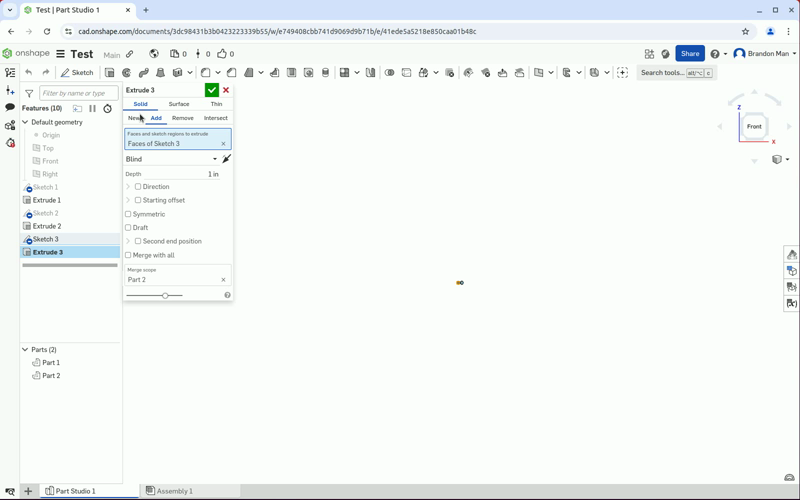
mouse_move(137, 120)
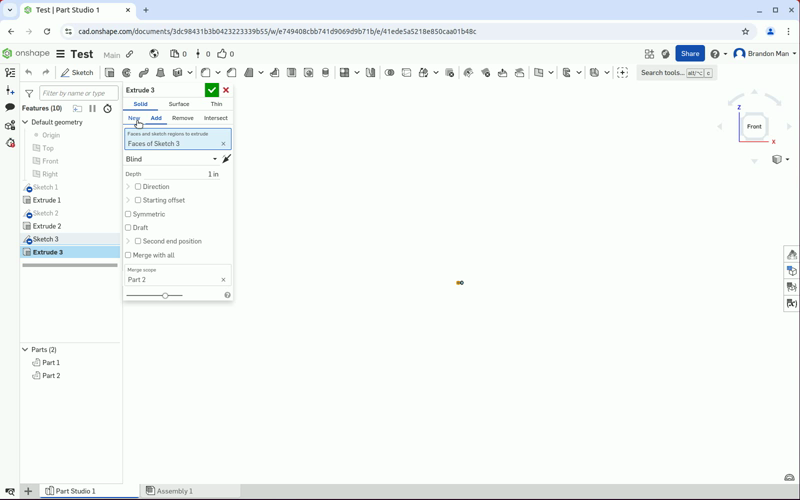
click(137, 120)
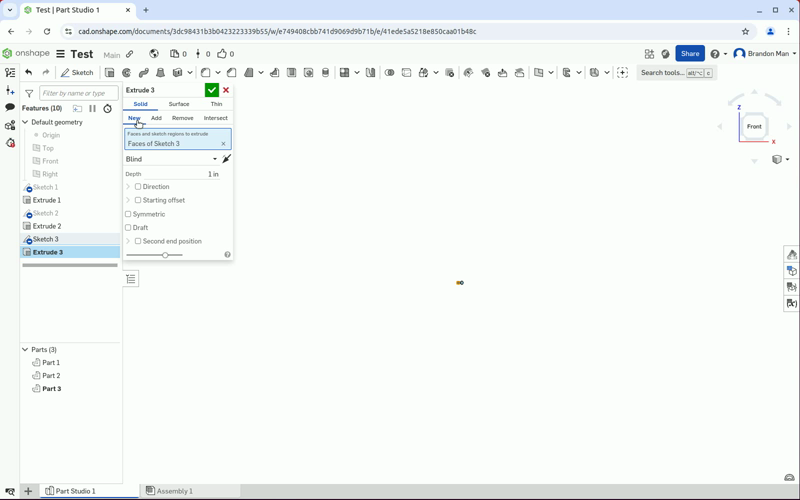
key(tab, 4)
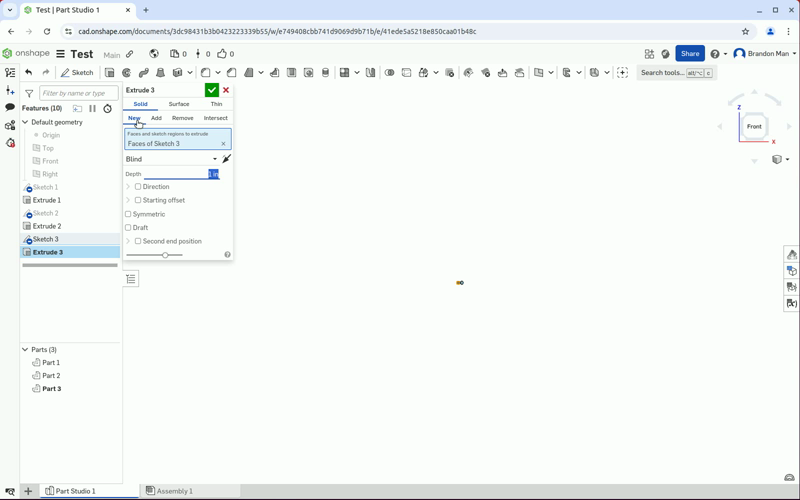
text(11.554)
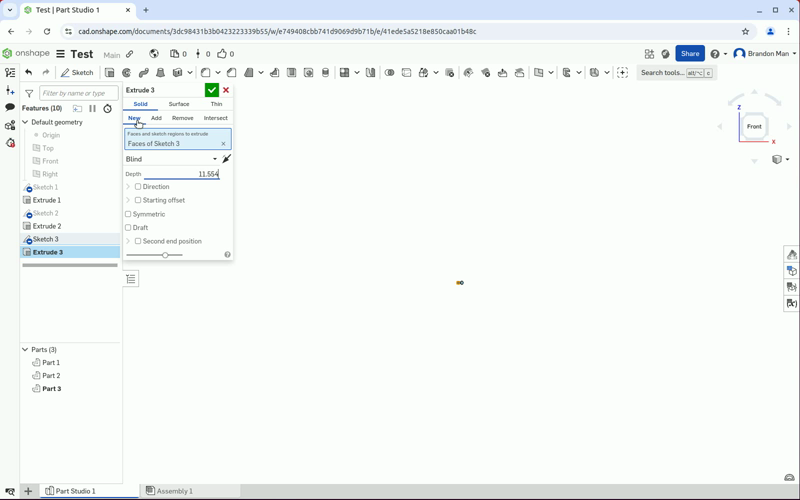
key(enter)
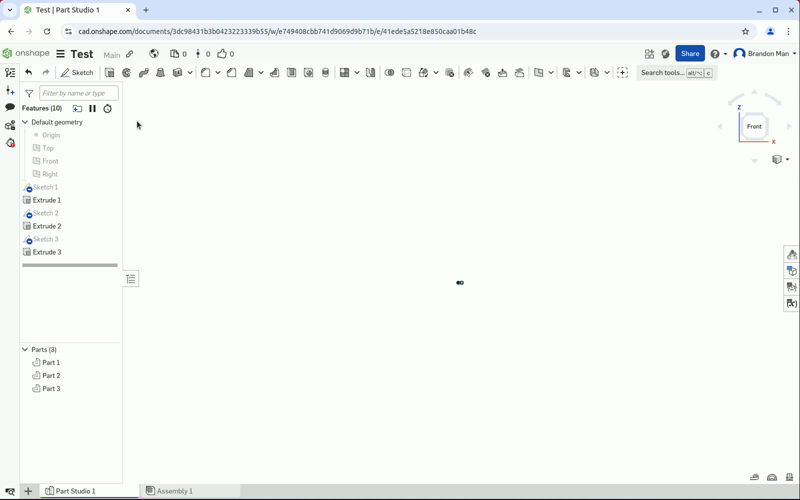
key(shift+h)
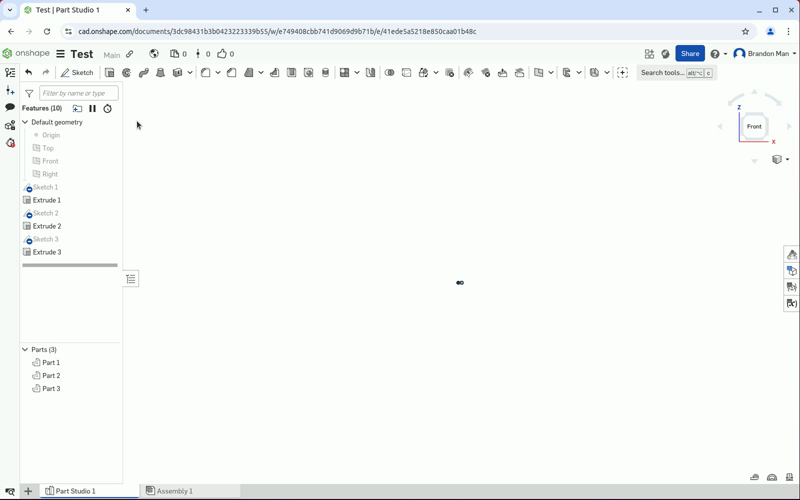
key(shift+h)
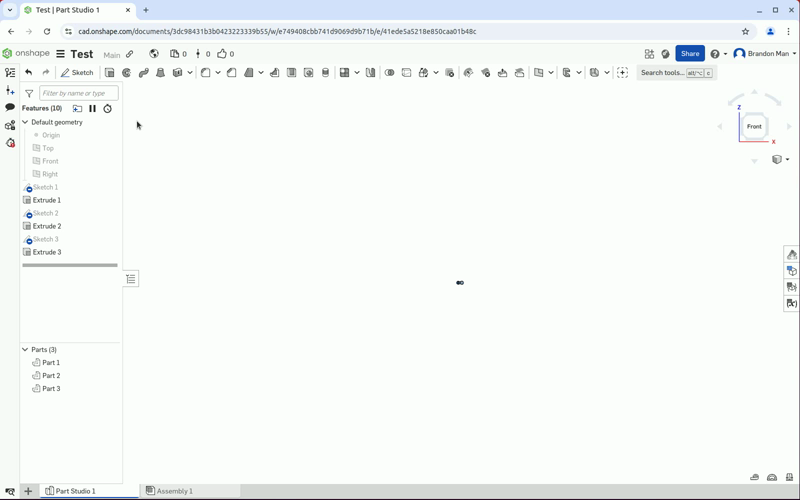
mouse_move(73, 189)
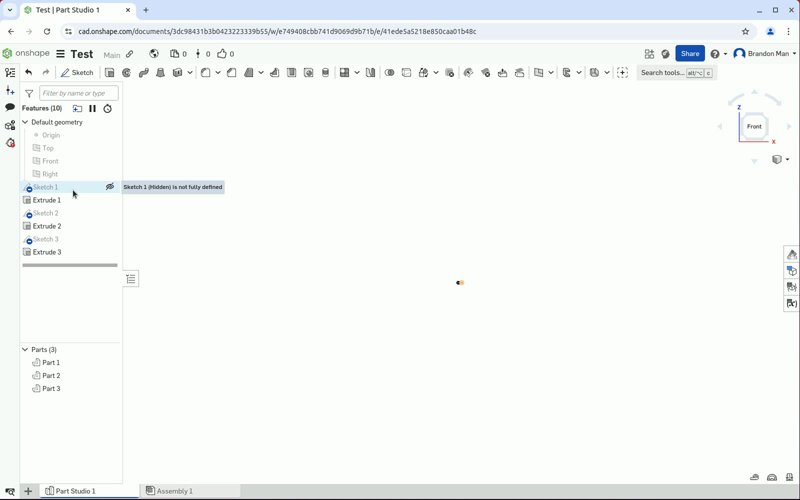
click(73, 189)
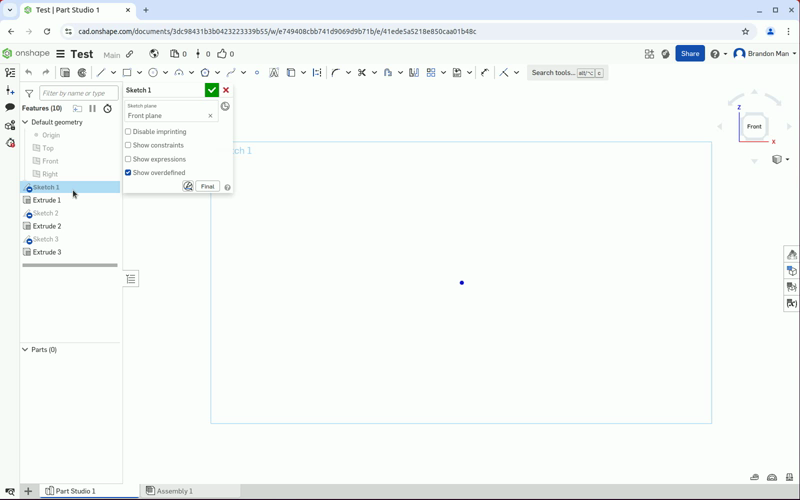
mouse_move(229, 92)
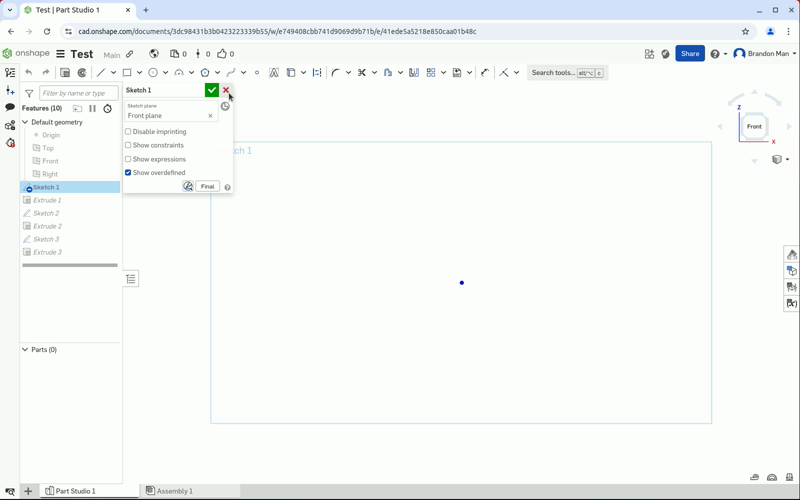
click(229, 92)
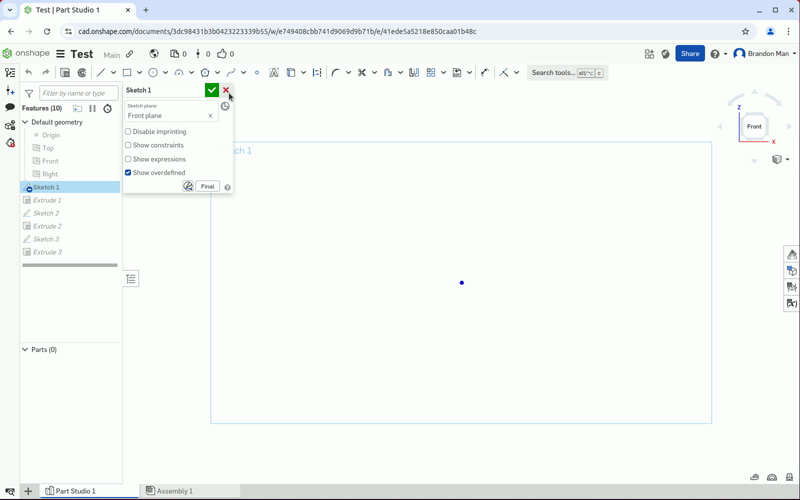
key(shift+s)
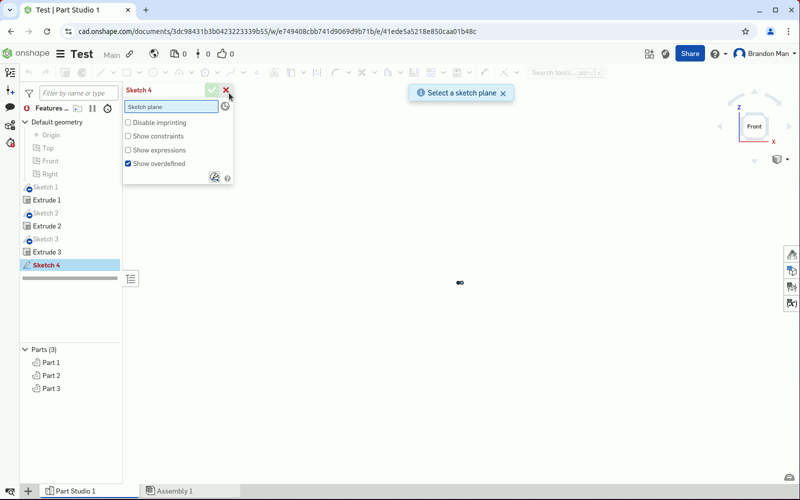
mouse_move(73, 163)
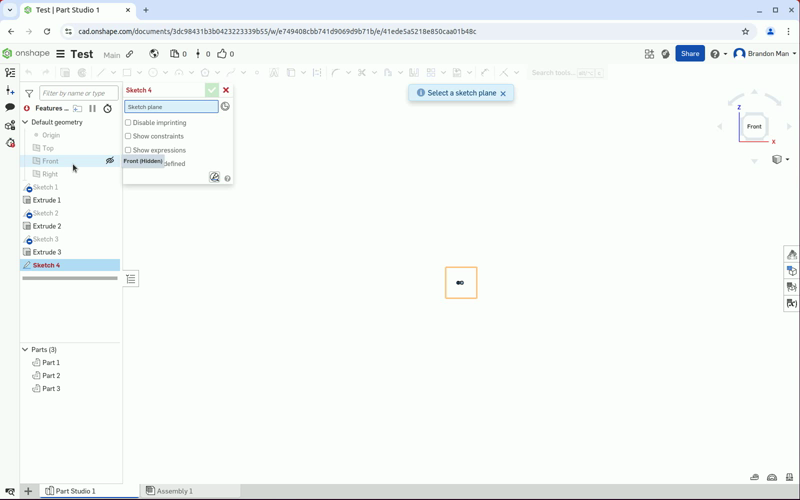
click(73, 163)
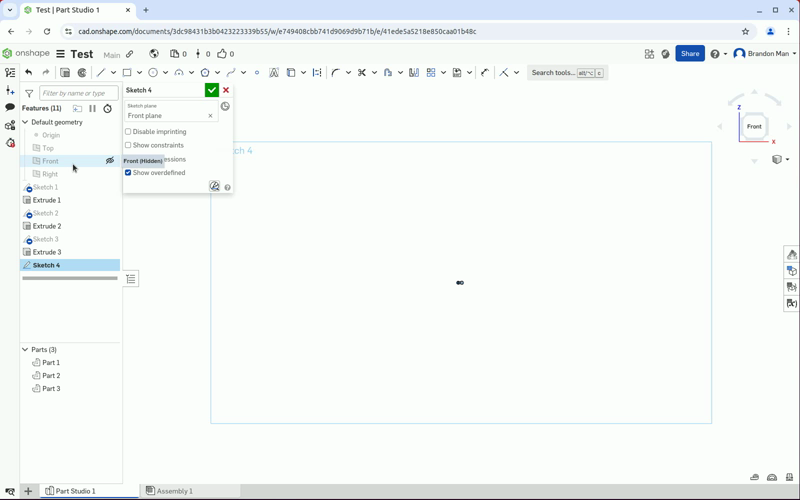
mouse_move(73, 352)
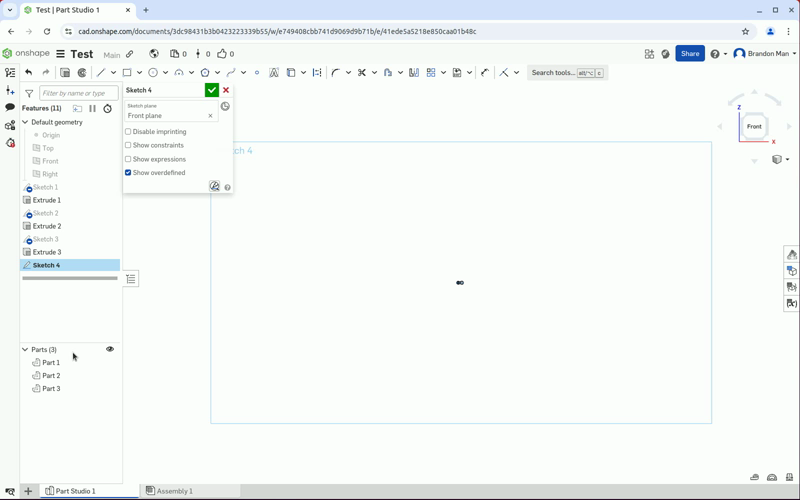
key(y)
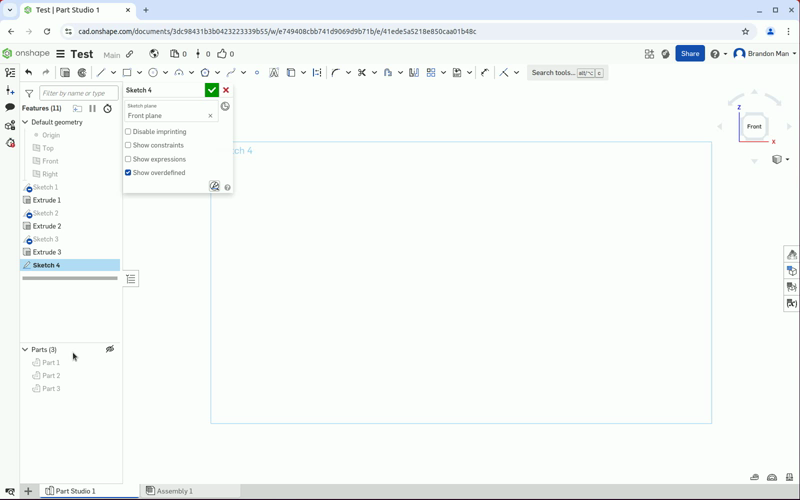
key(c)
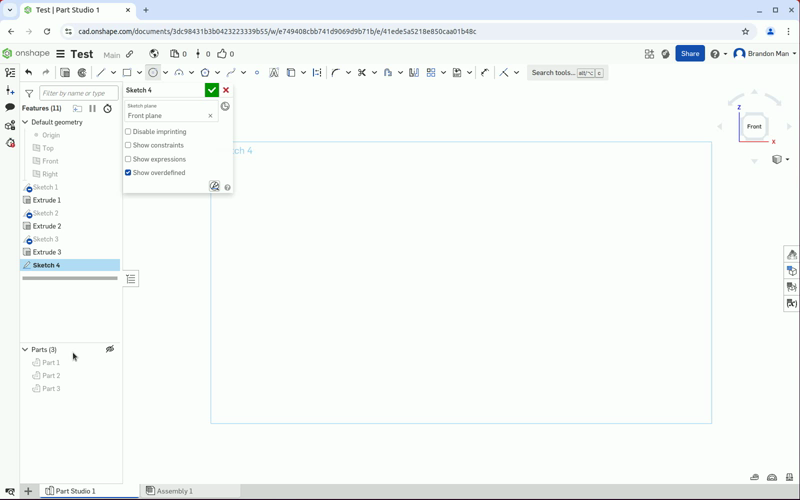
key_down(shift)
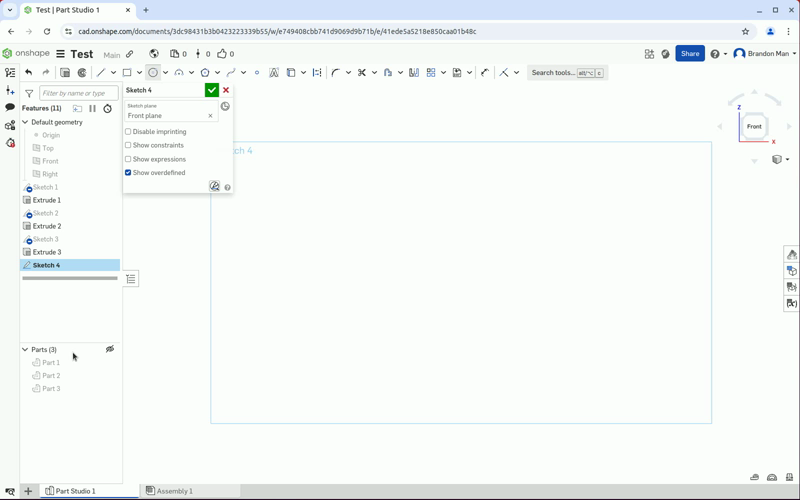
mouse_move(463, 282)
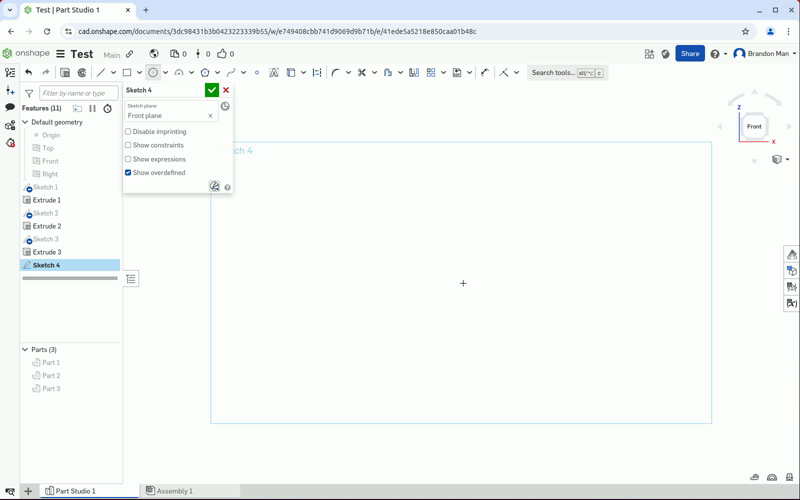
click(463, 282)
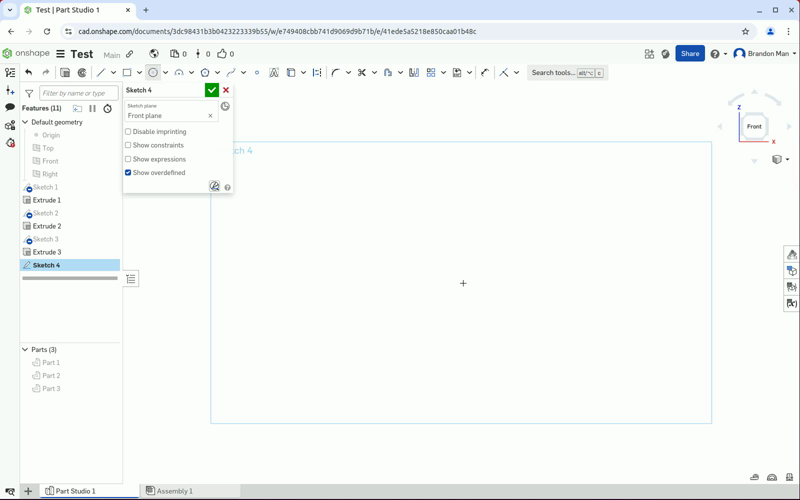
key_up(shift)
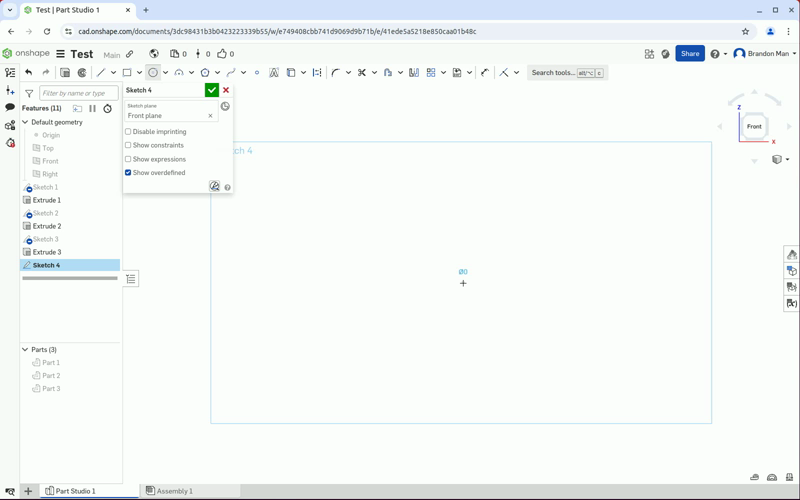
mouse_move(464, 282)
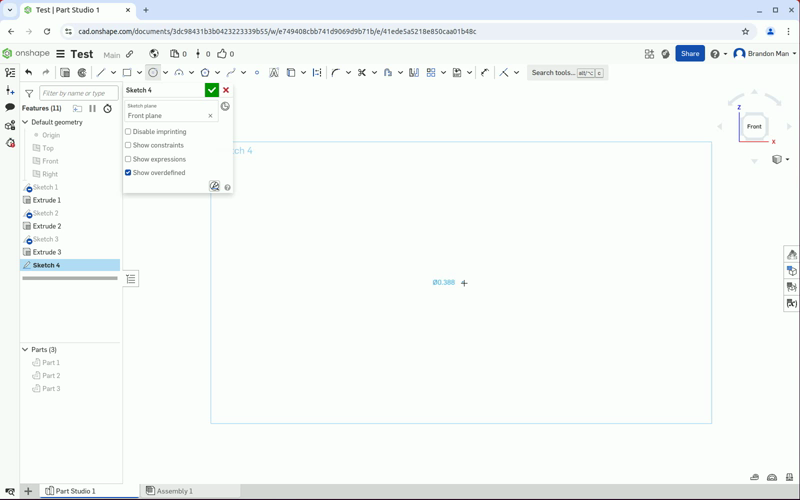
scroll(6)
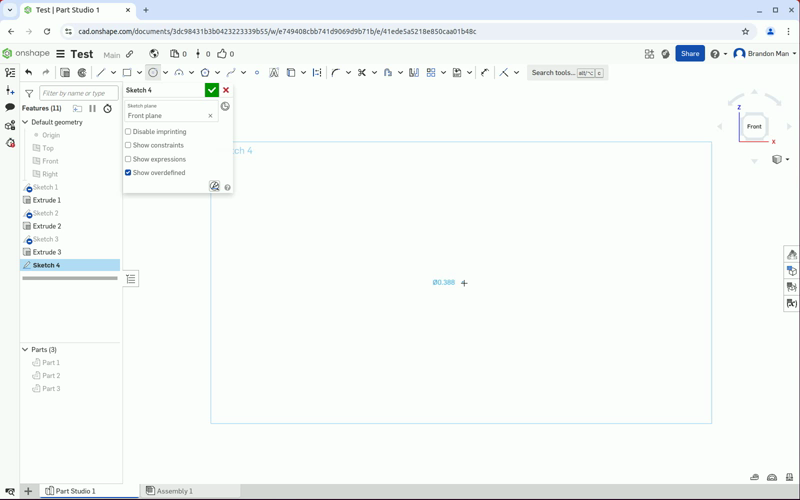
scroll(6)
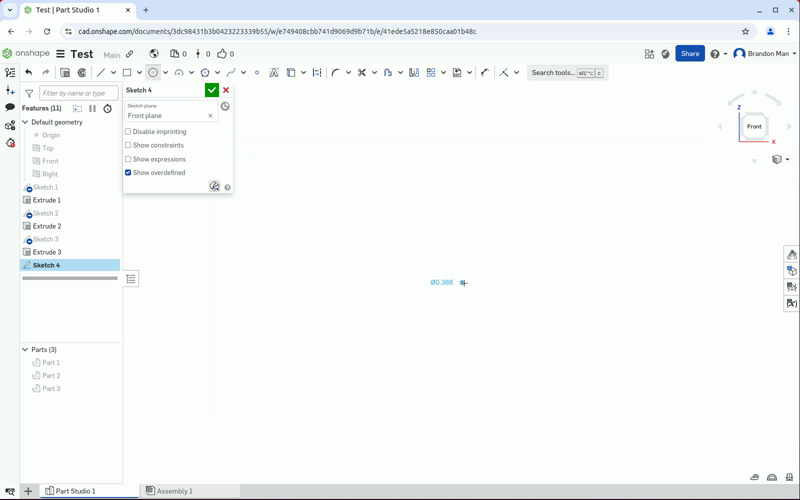
scroll(6)
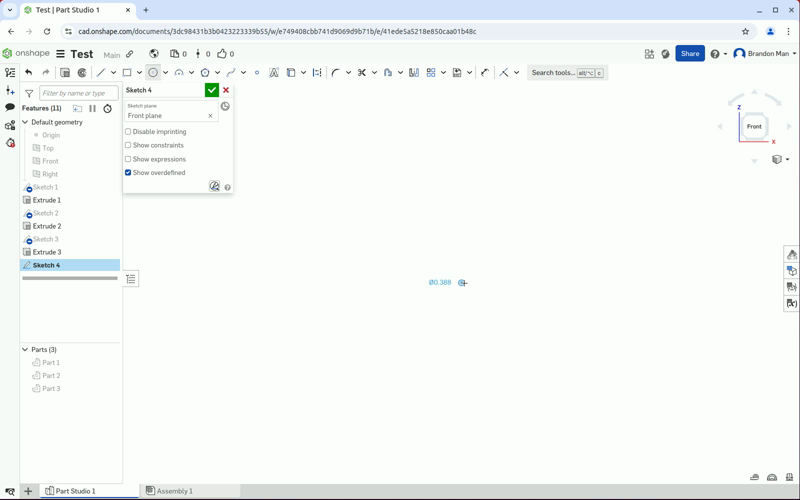
scroll(6)
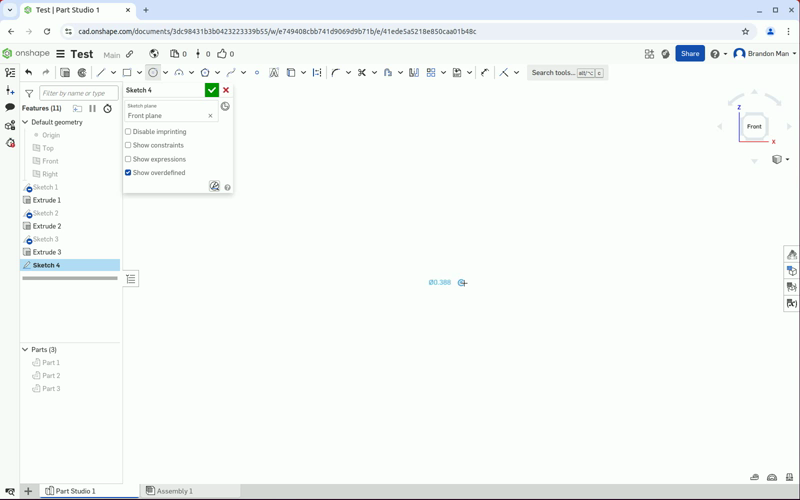
scroll(6)
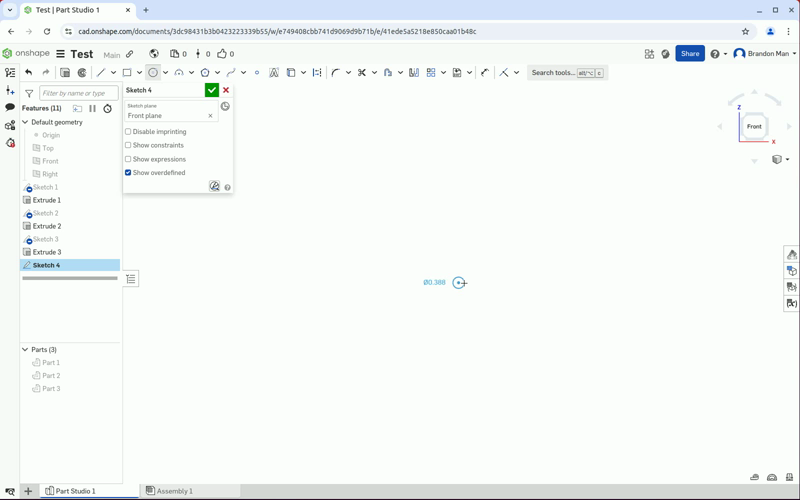
scroll(6)
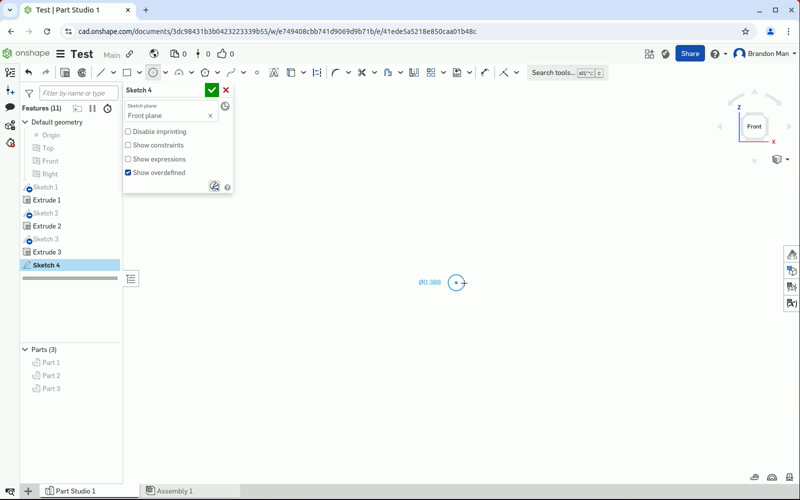
scroll(6)
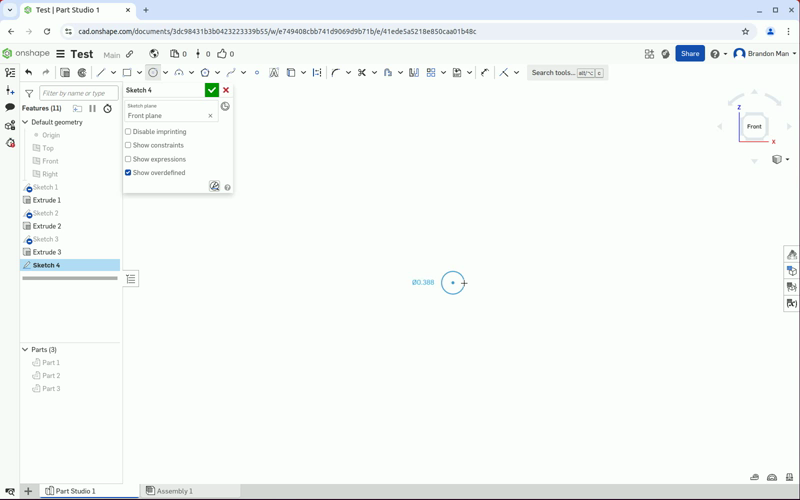
click(464, 282)
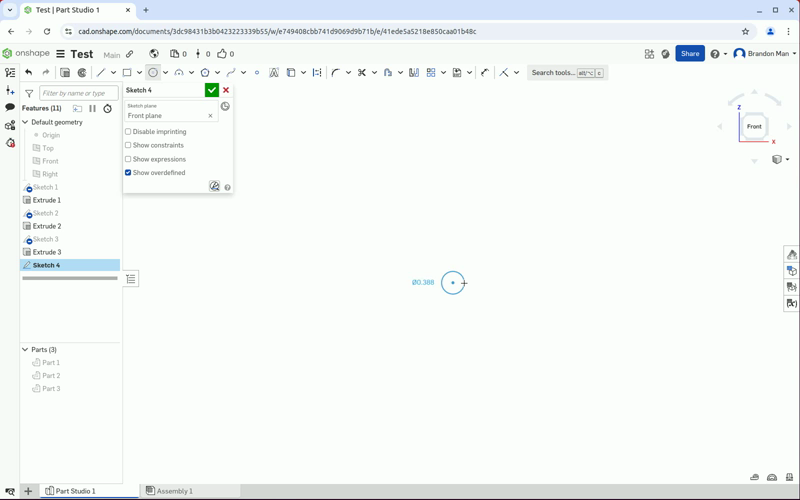
scroll(-6)
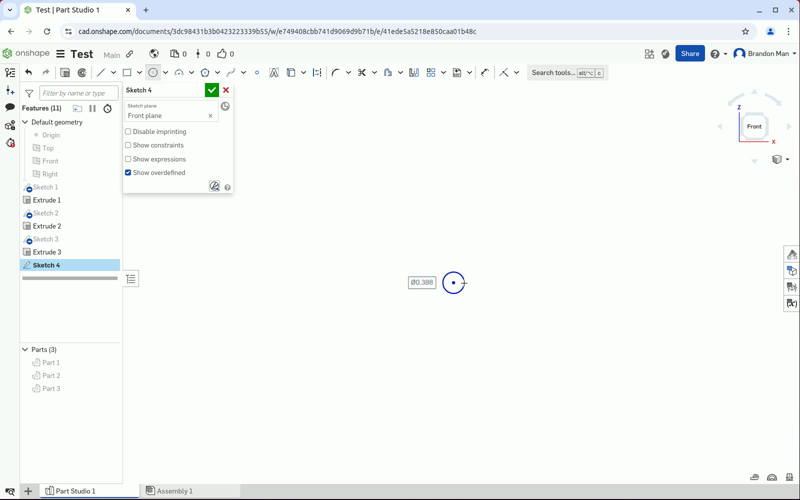
scroll(-6)
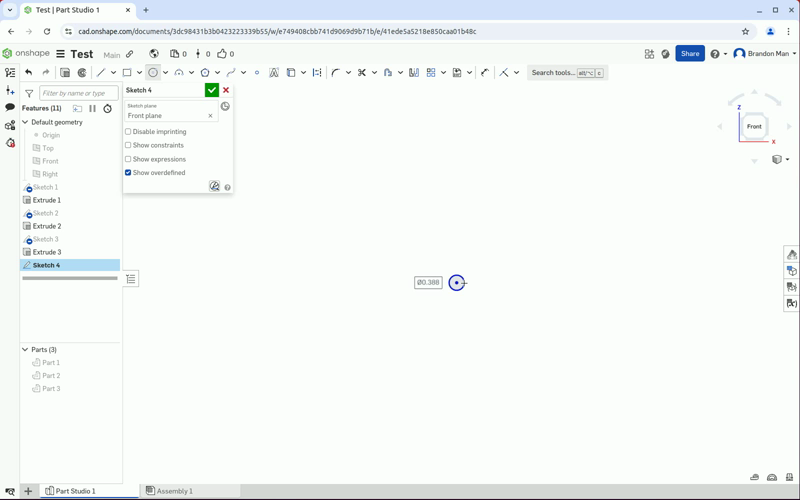
scroll(-6)
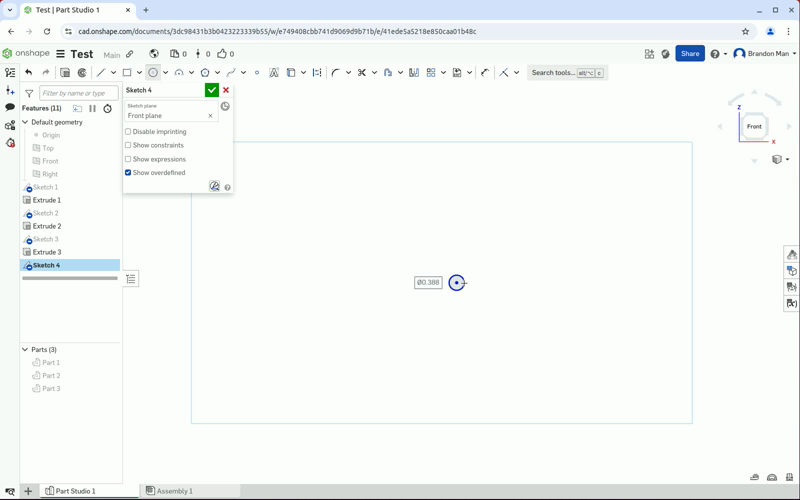
scroll(-6)
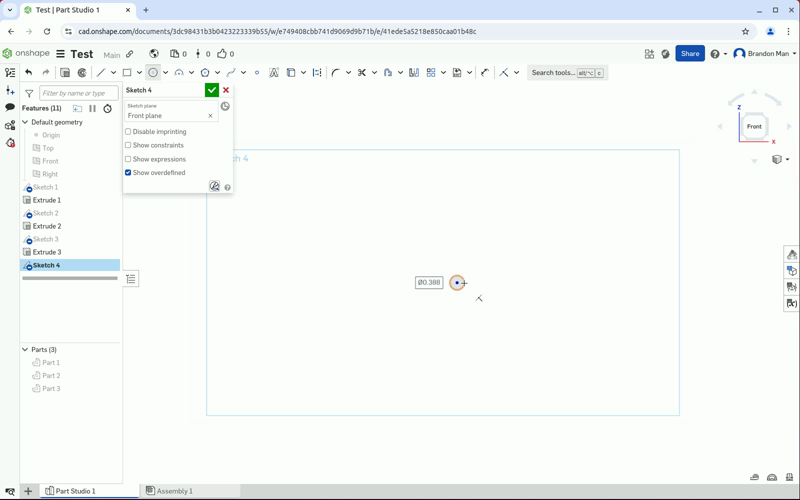
scroll(-6)
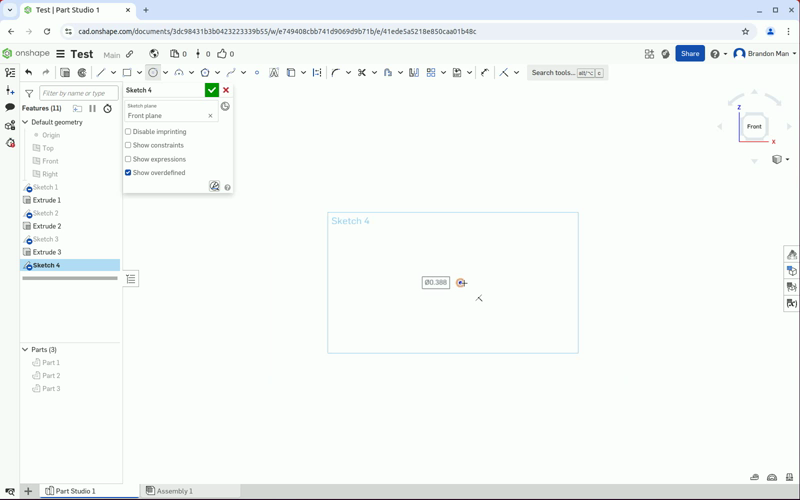
scroll(-6)
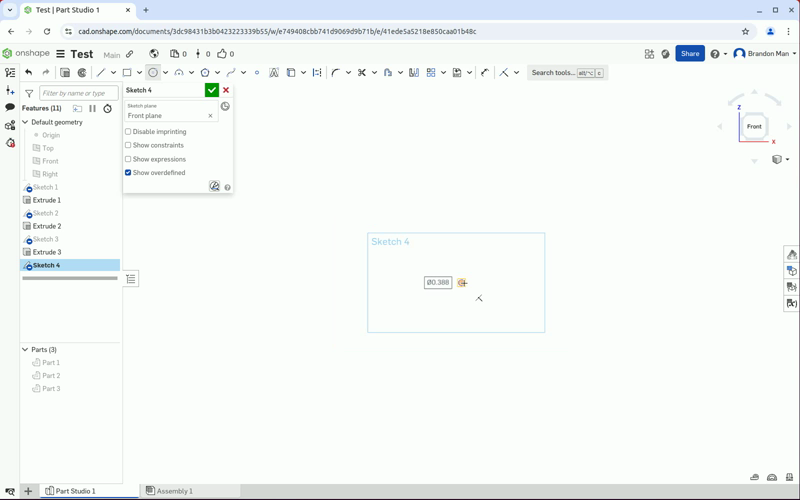
scroll(-6)
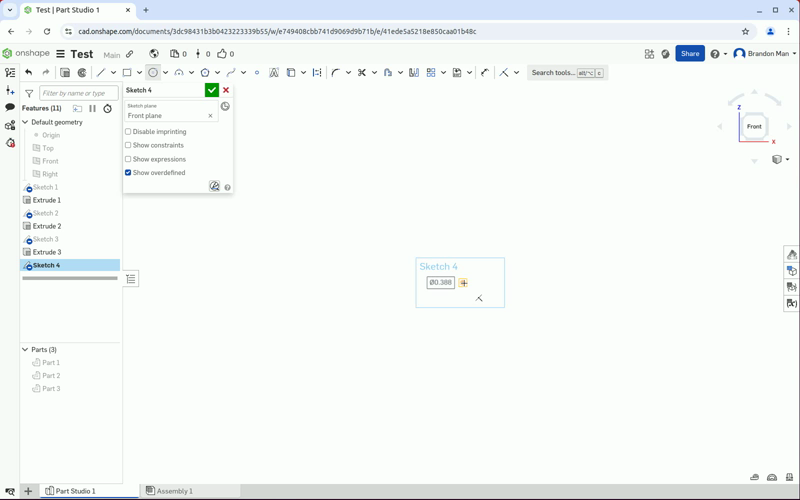
key(esc)
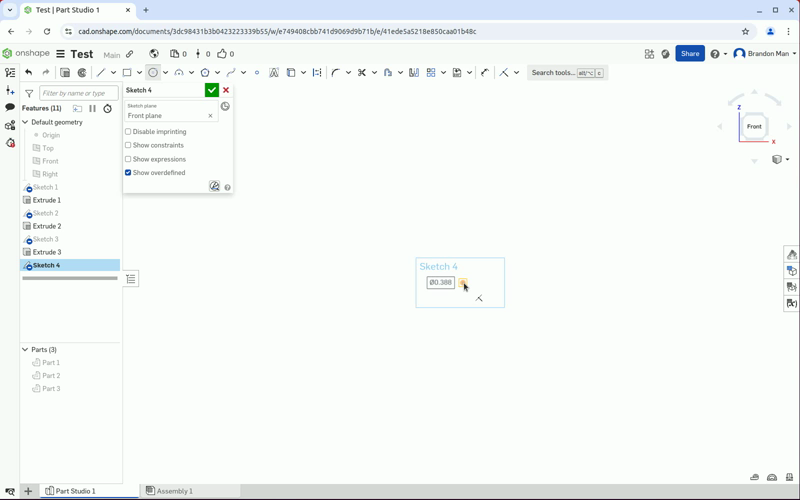
mouse_move(464, 282)
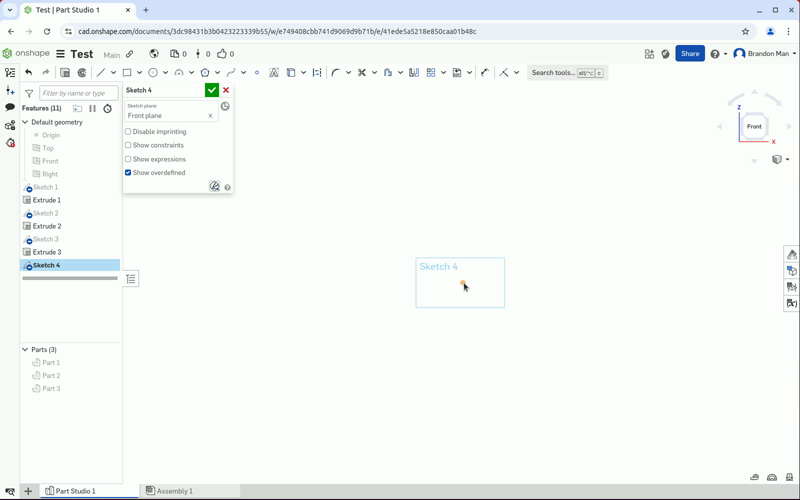
scroll(6)
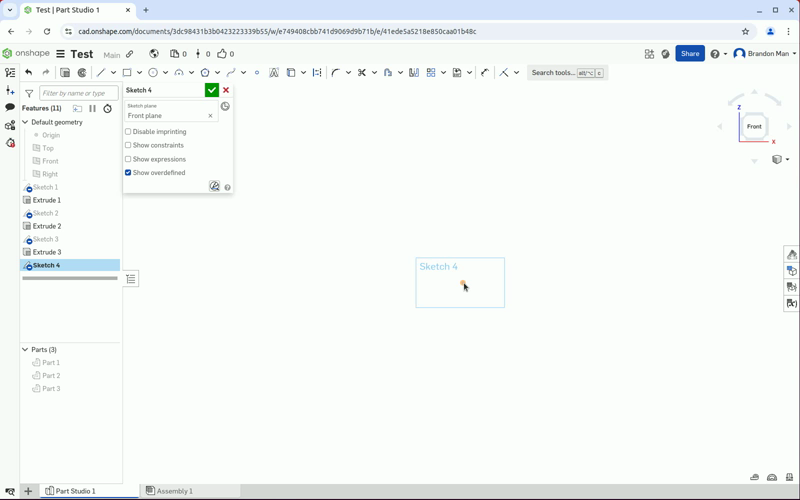
scroll(6)
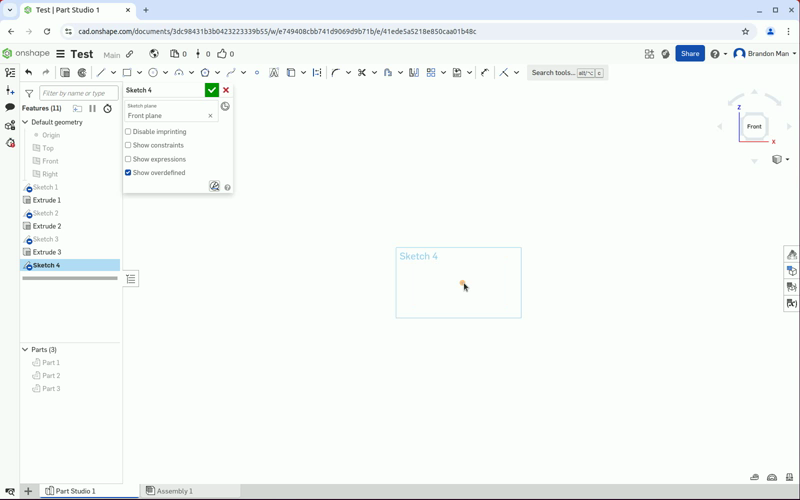
scroll(6)
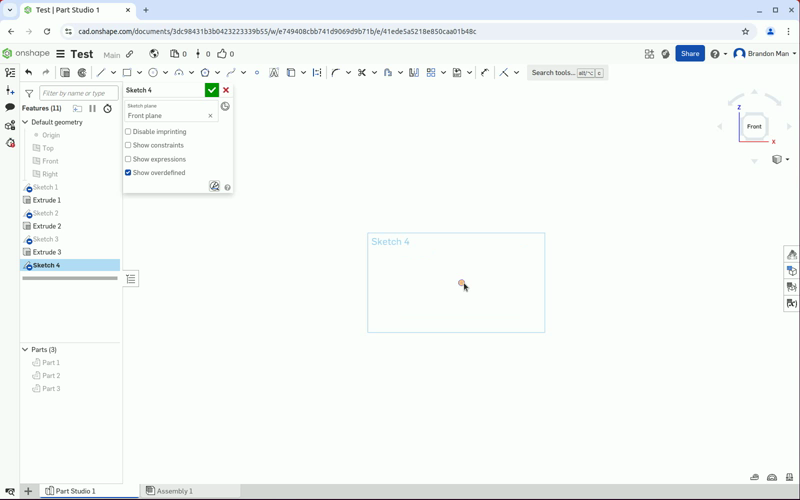
scroll(6)
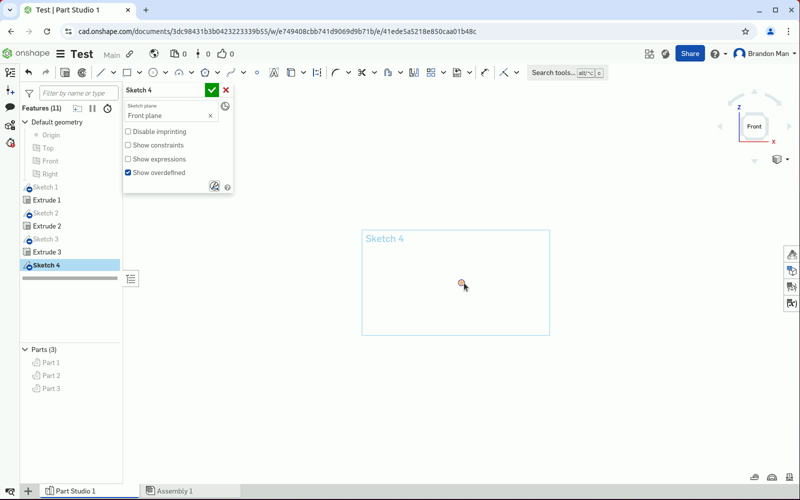
scroll(6)
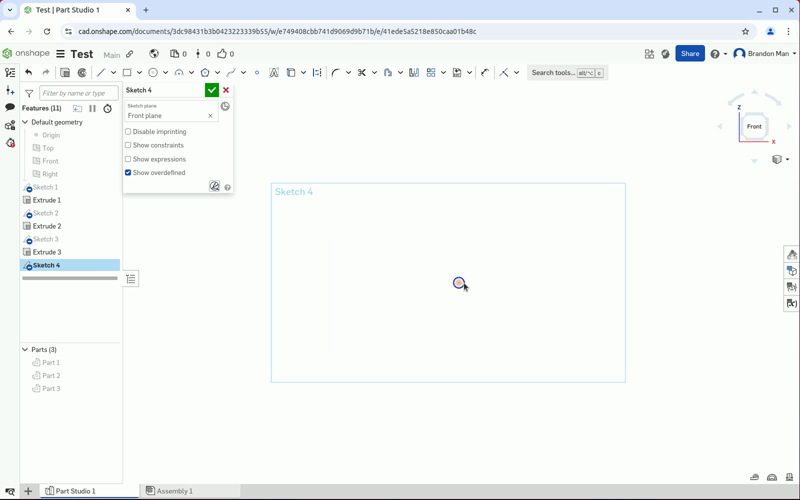
scroll(6)
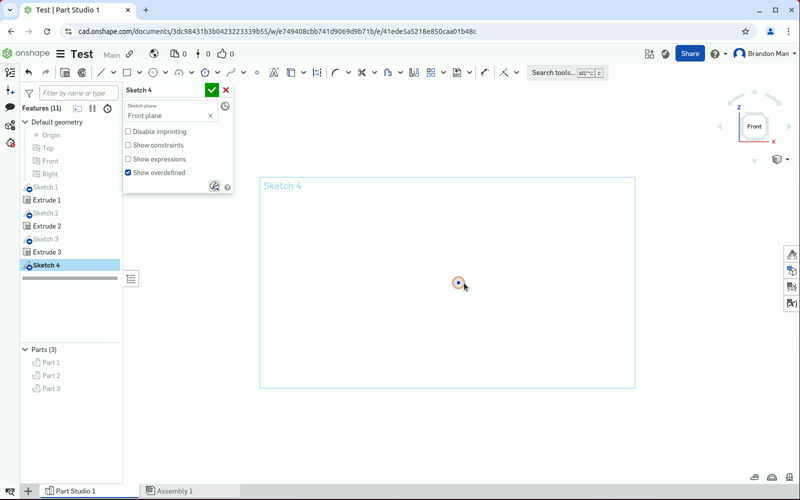
scroll(6)
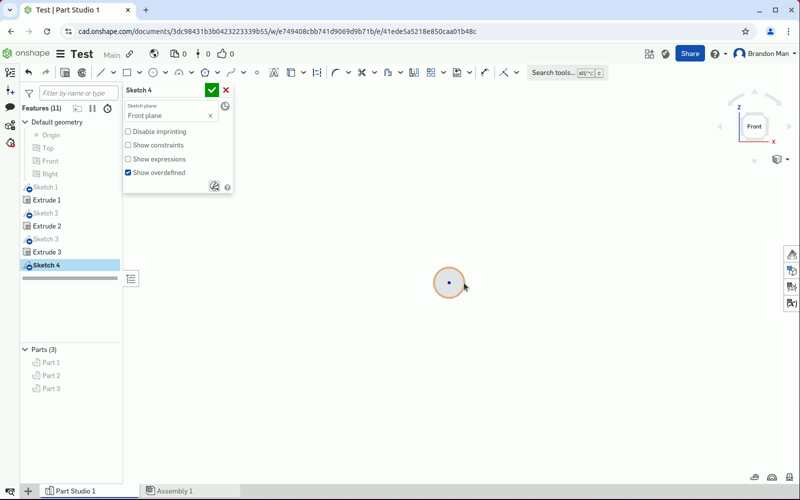
click(464, 282)
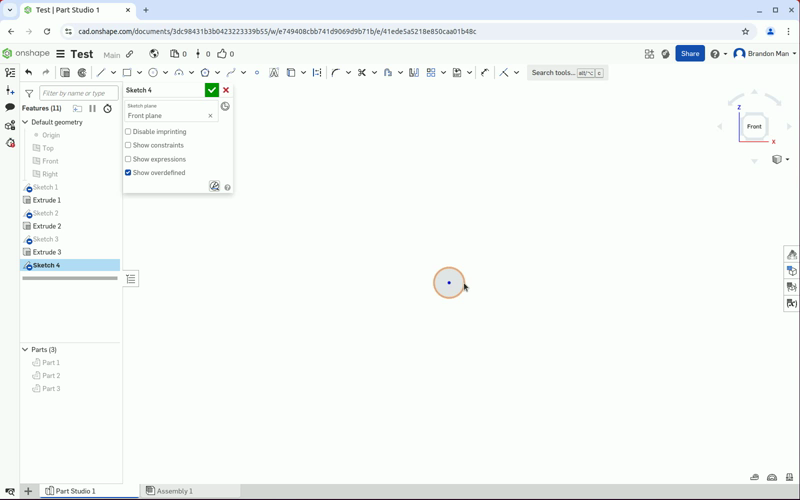
scroll(-6)
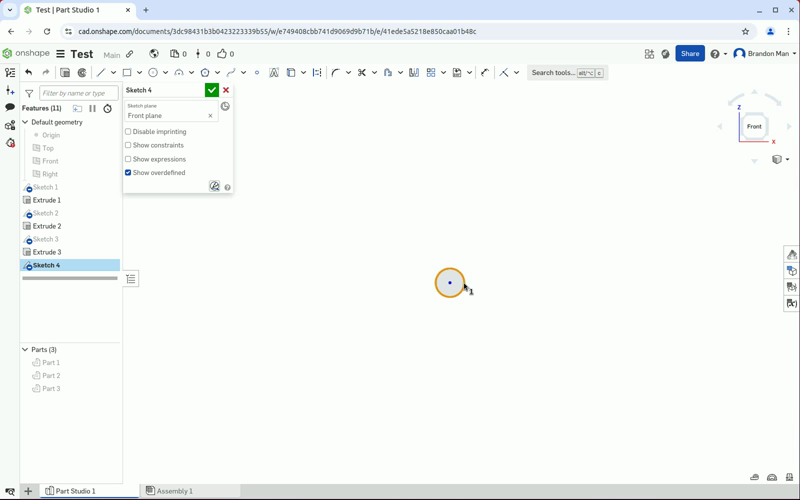
scroll(-6)
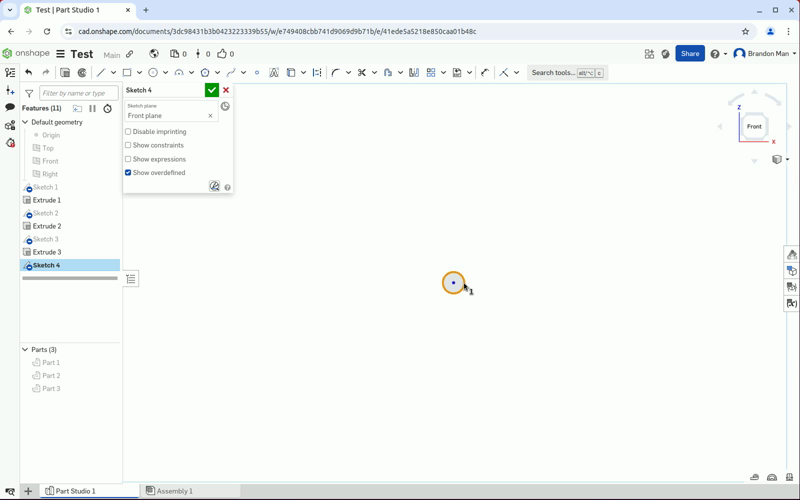
scroll(-6)
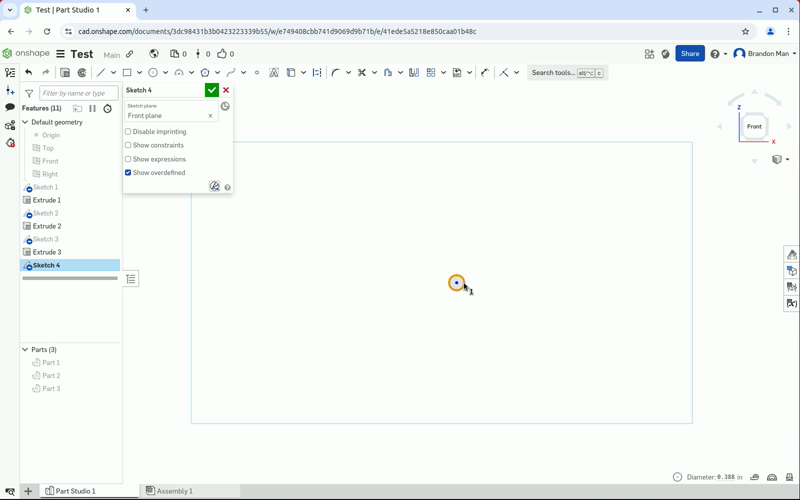
scroll(-6)
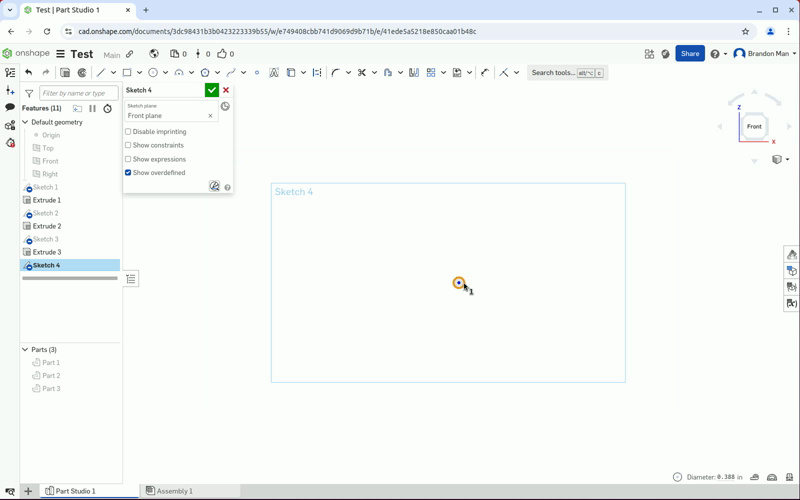
scroll(-6)
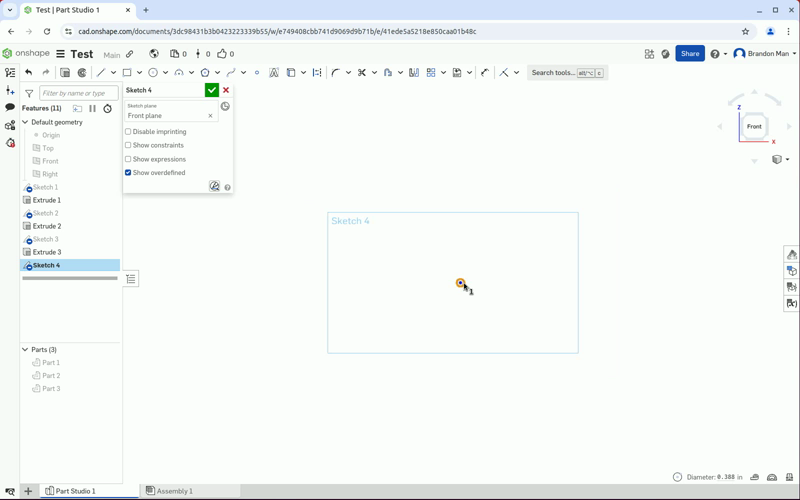
scroll(-6)
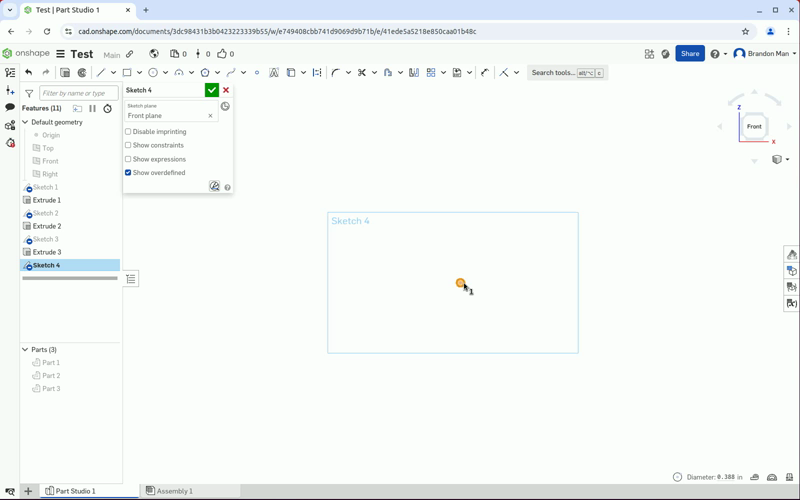
scroll(-6)
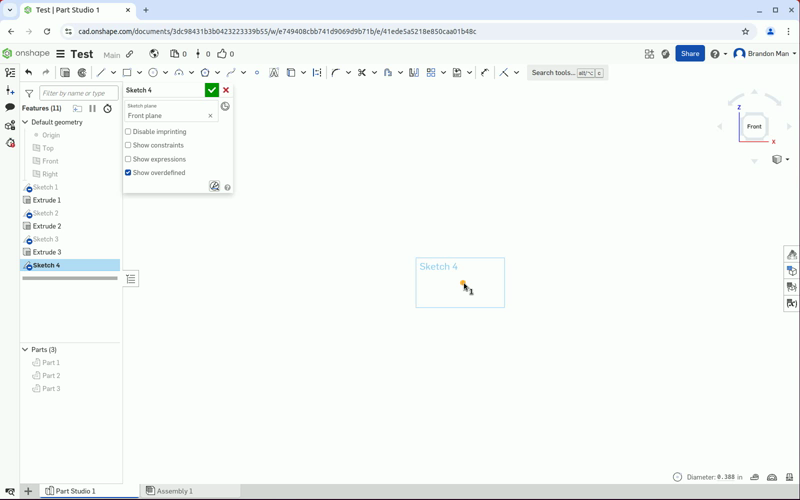
mouse_move(73, 352)
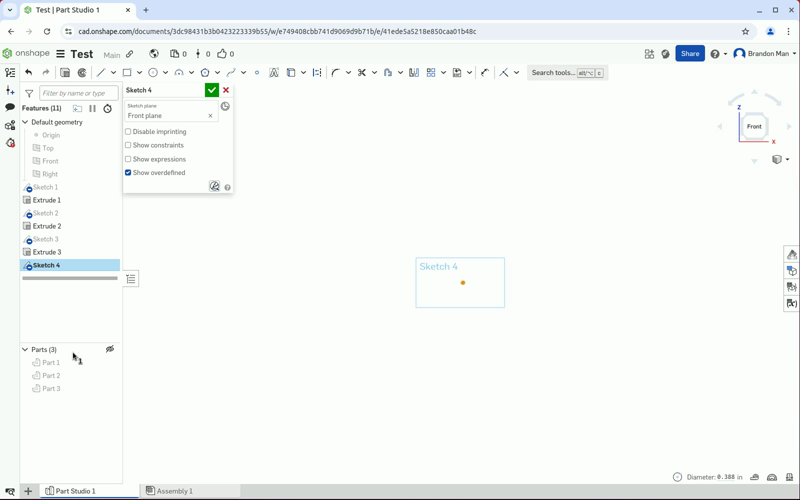
key(shift+y)
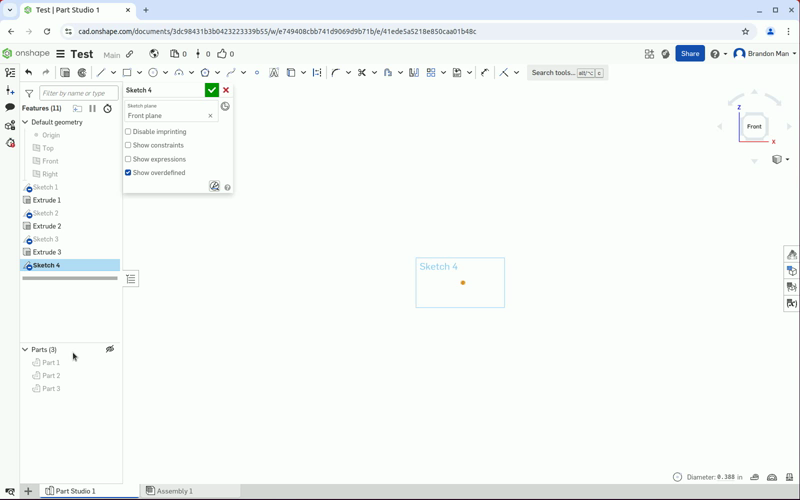
key(shift+e)
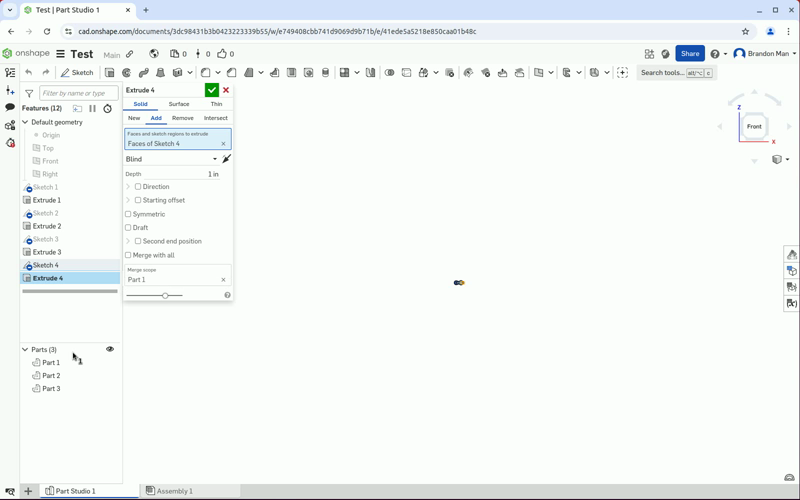
mouse_move(143, 106)
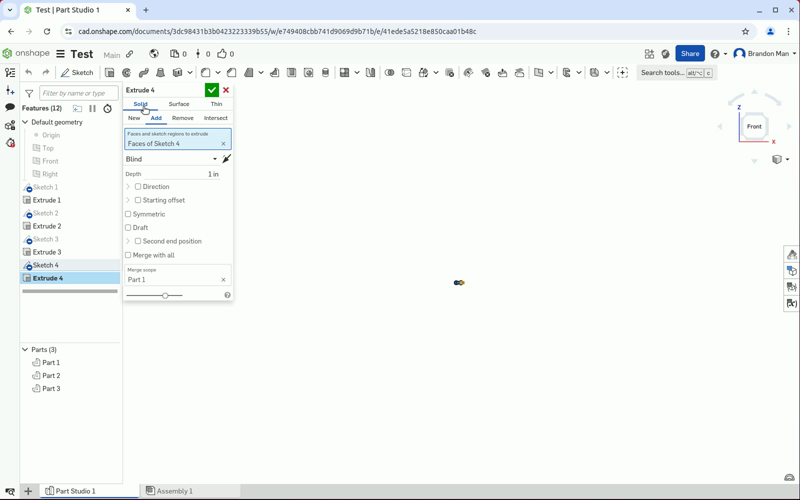
click(143, 106)
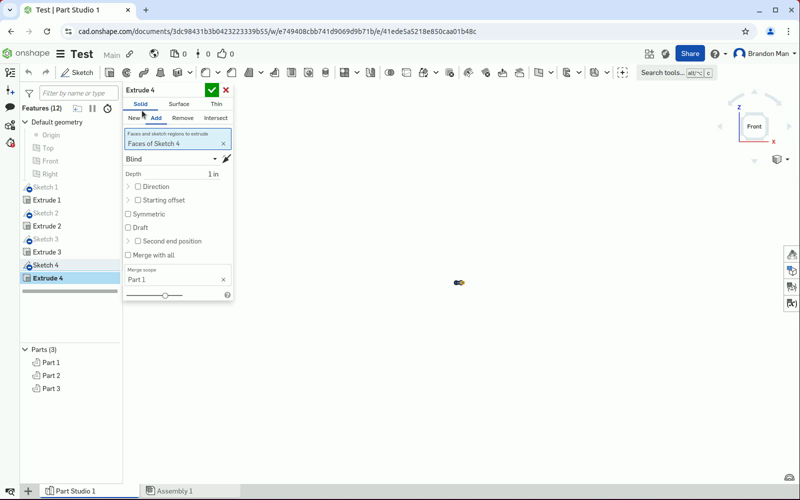
mouse_move(137, 120)
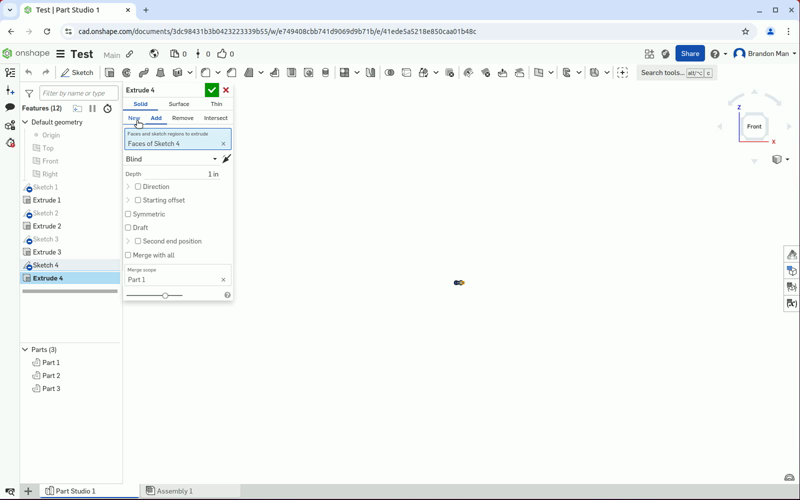
click(137, 120)
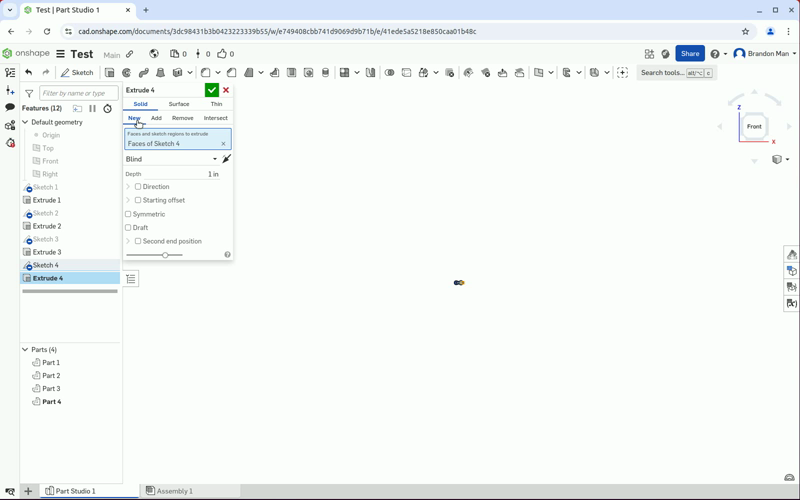
key(tab, 4)
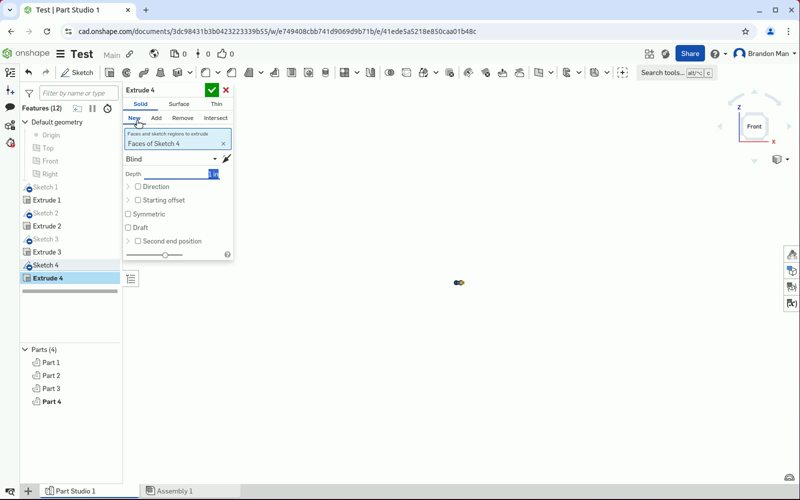
text(7.703)
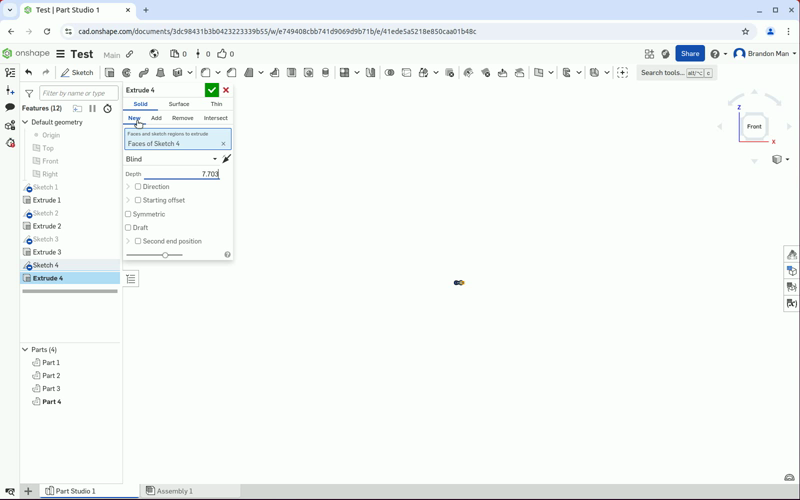
key(enter)
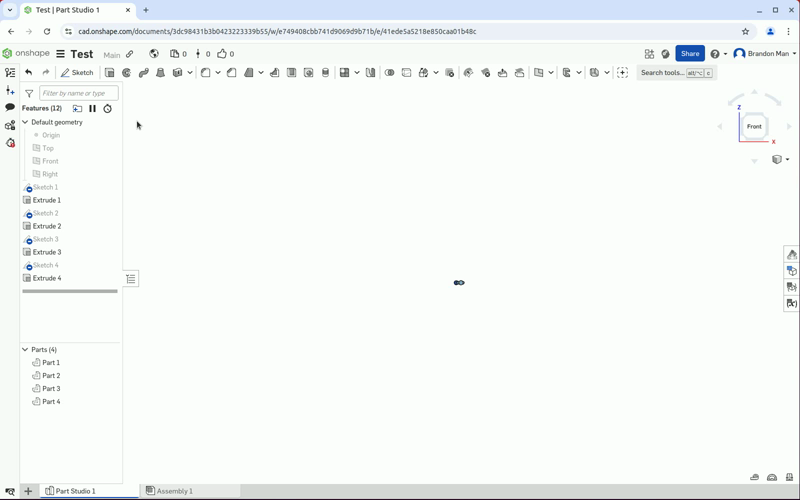
key(shift+h)
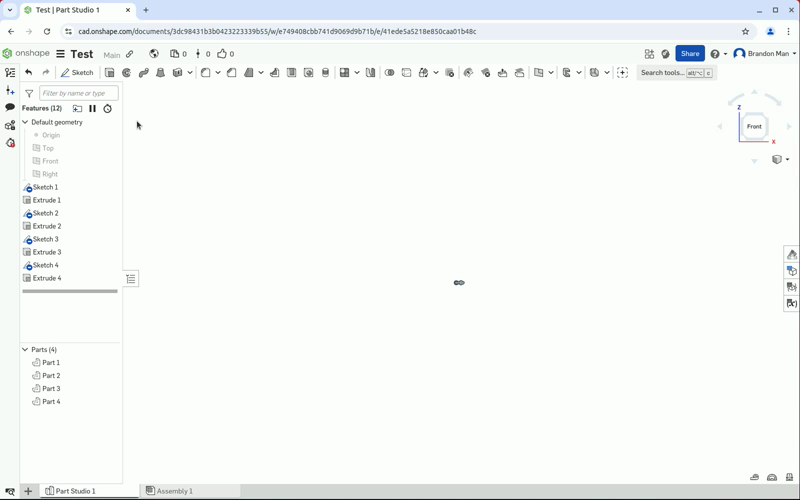
key(shift+h)
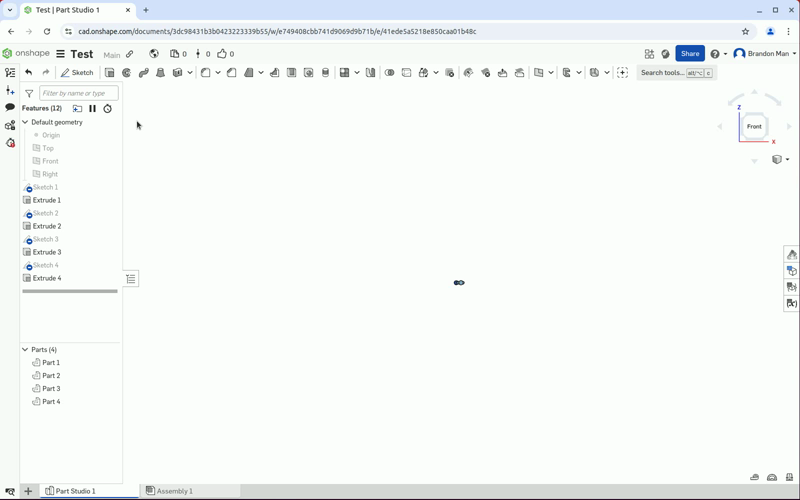
mouse_move(73, 189)
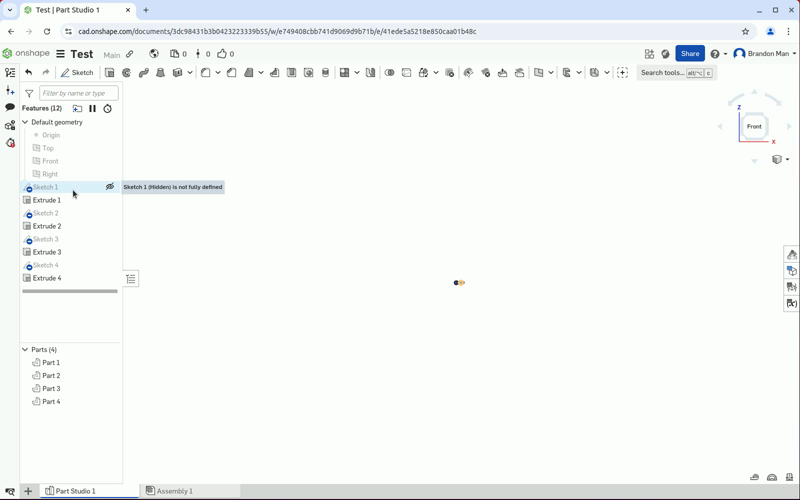
click(73, 189)
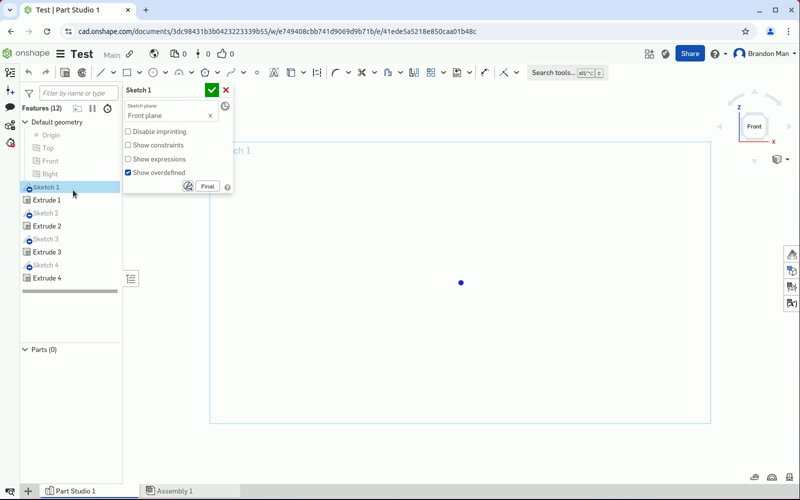
mouse_move(229, 92)
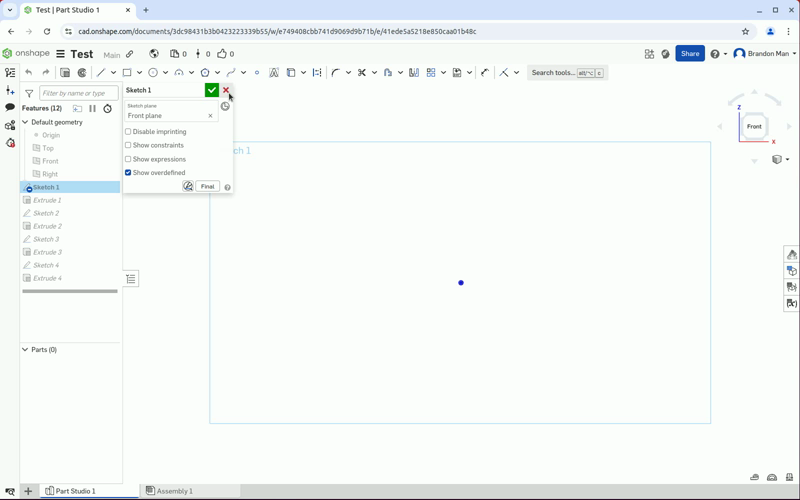
click(229, 92)
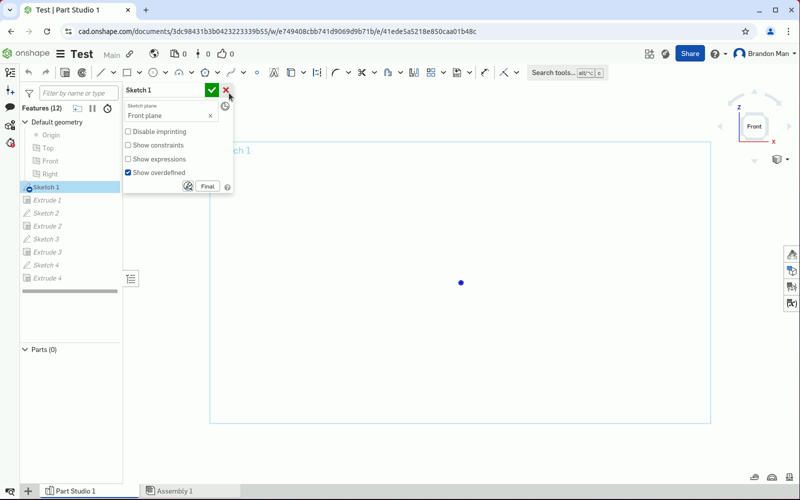
key(shift+s)
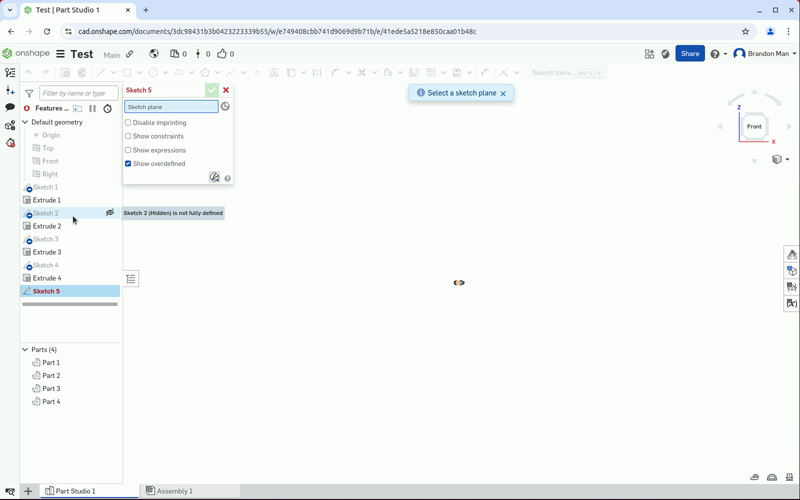
scroll(3)
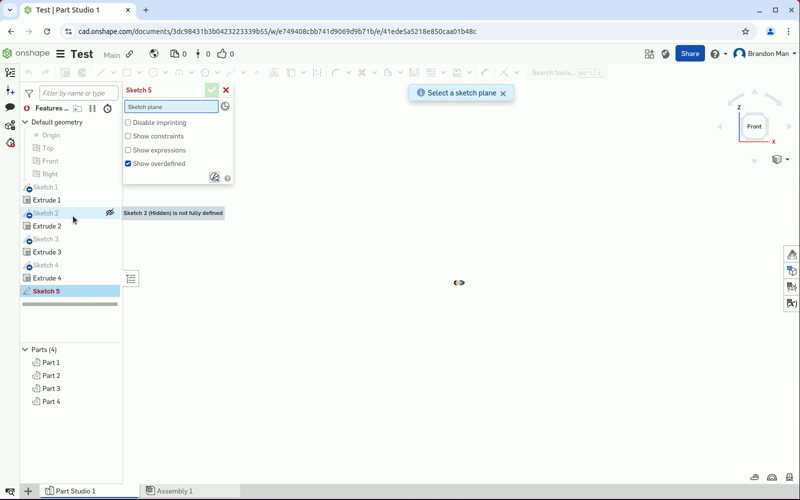
mouse_move(73, 163)
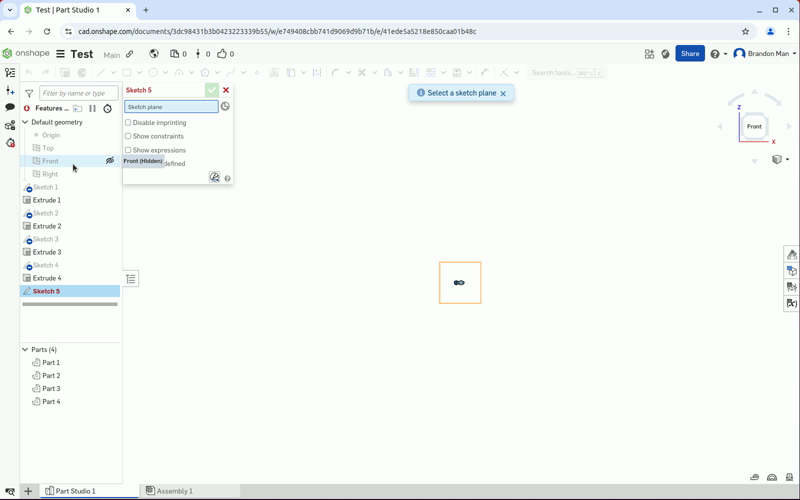
click(73, 163)
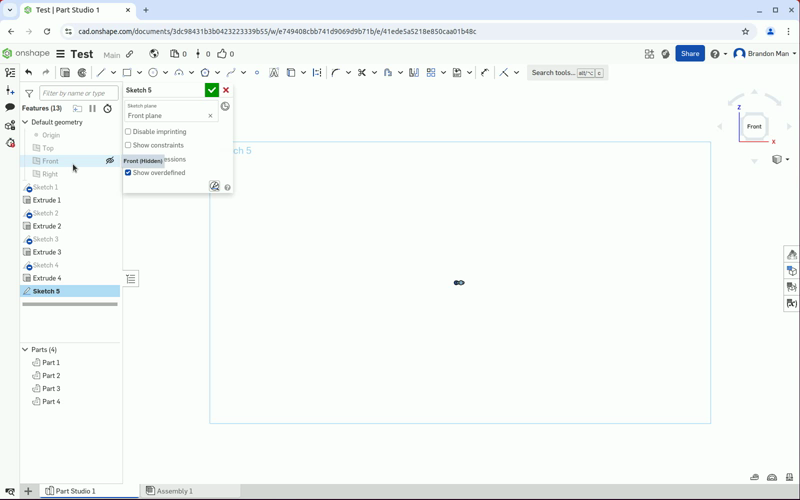
mouse_move(73, 352)
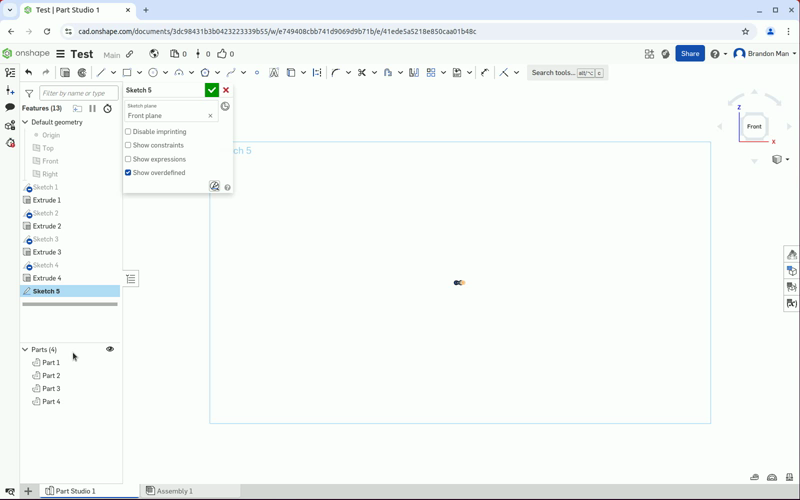
key(y)
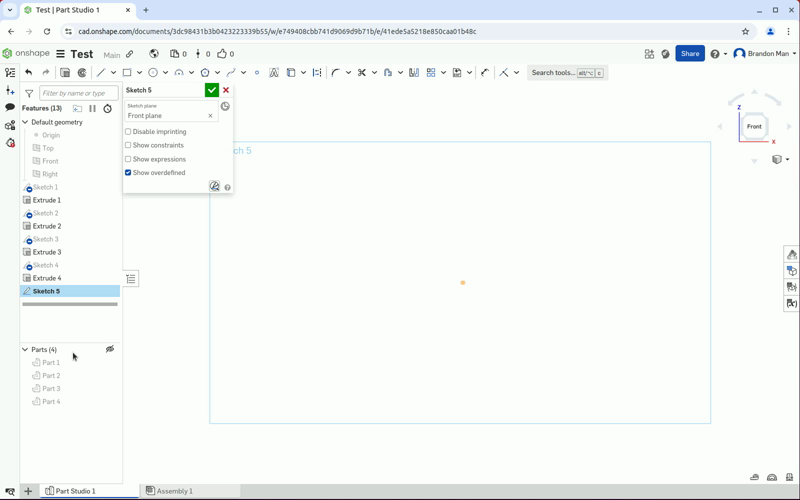
key(c)
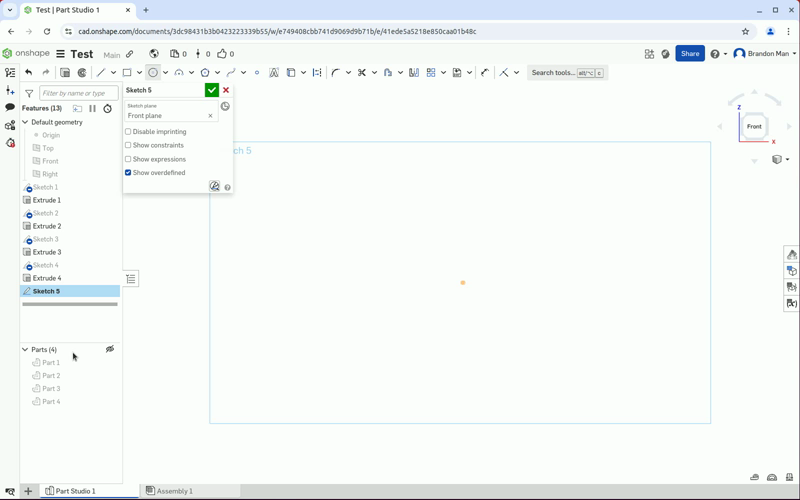
key_down(shift)
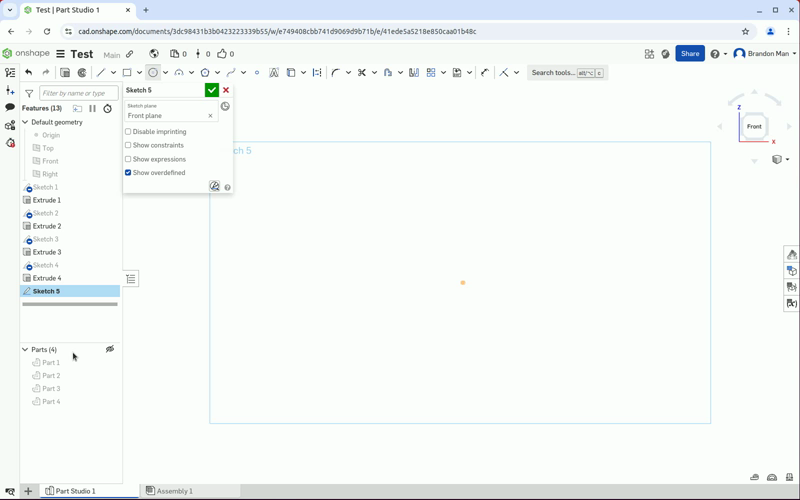
mouse_move(464, 282)
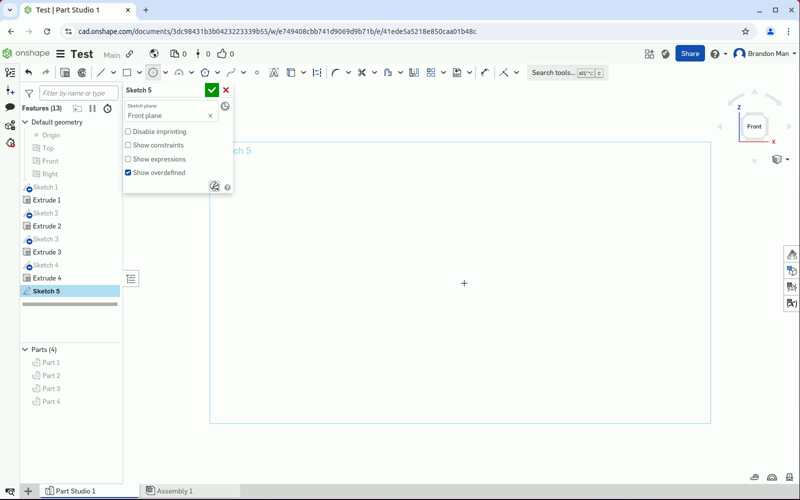
click(464, 282)
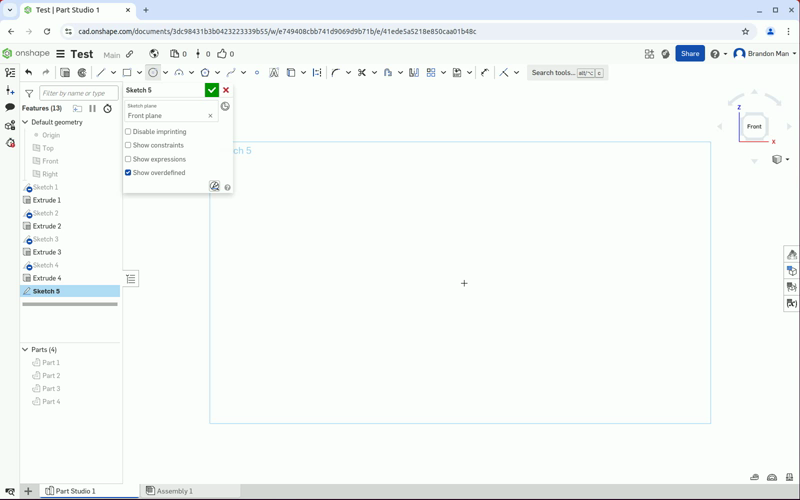
key_up(shift)
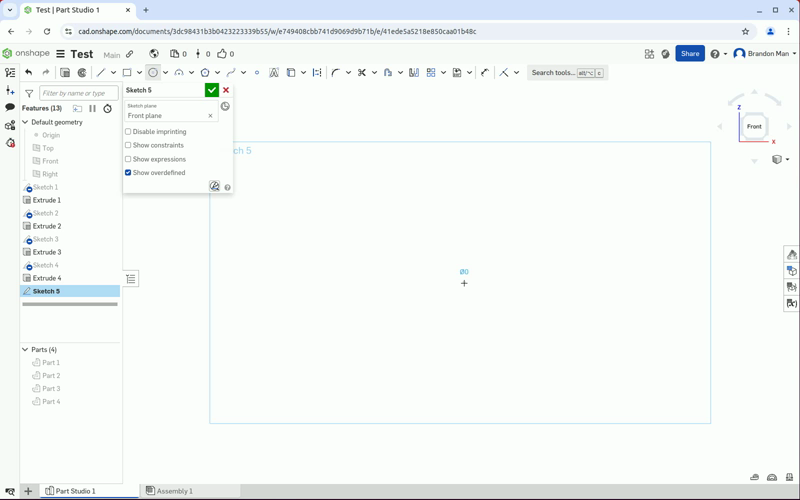
mouse_move(465, 282)
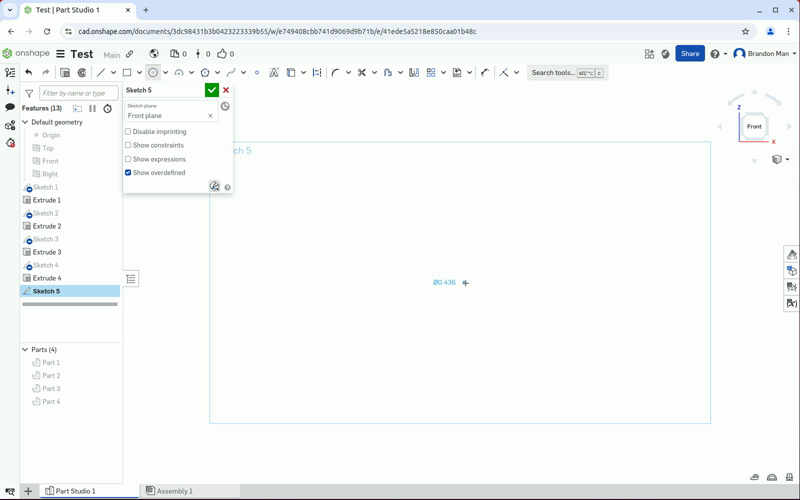
scroll(6)
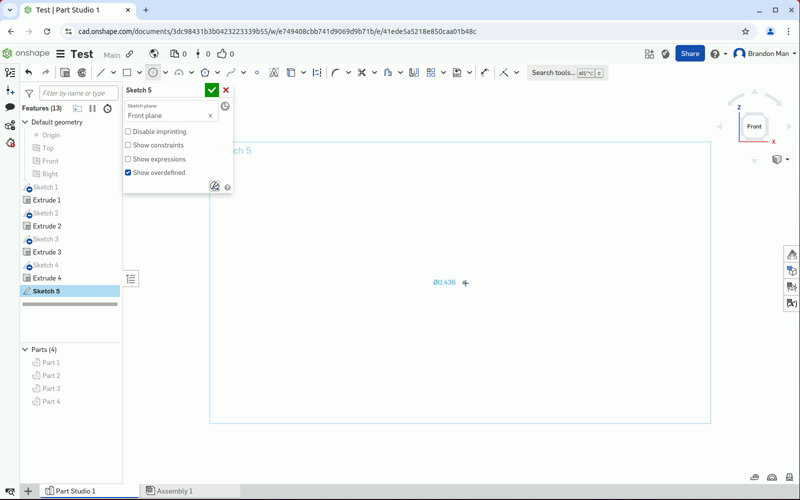
scroll(6)
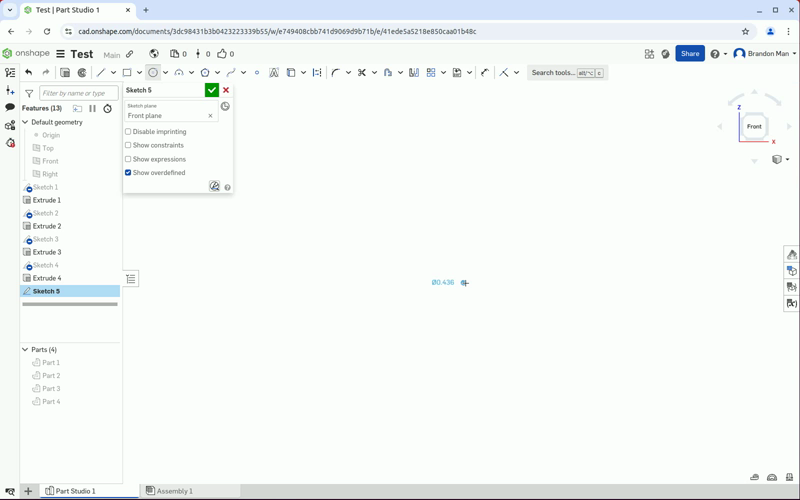
scroll(6)
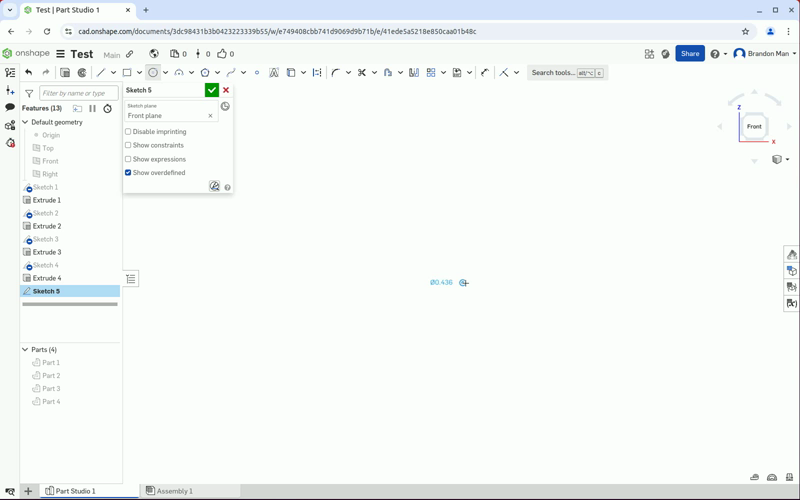
scroll(6)
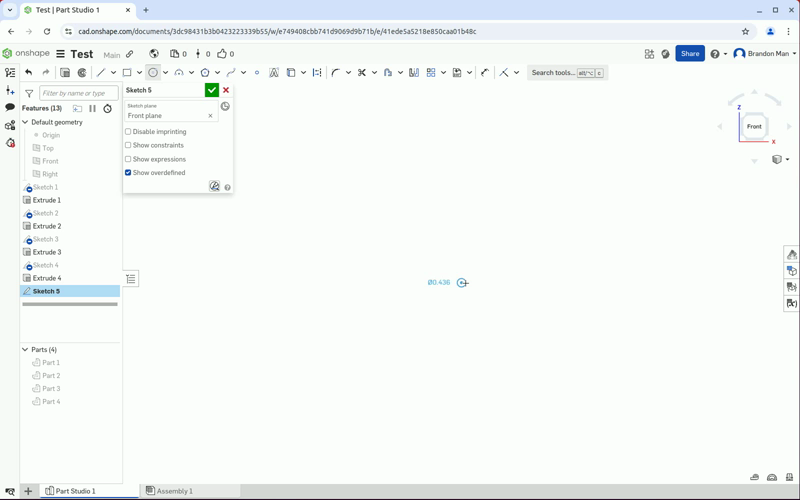
scroll(6)
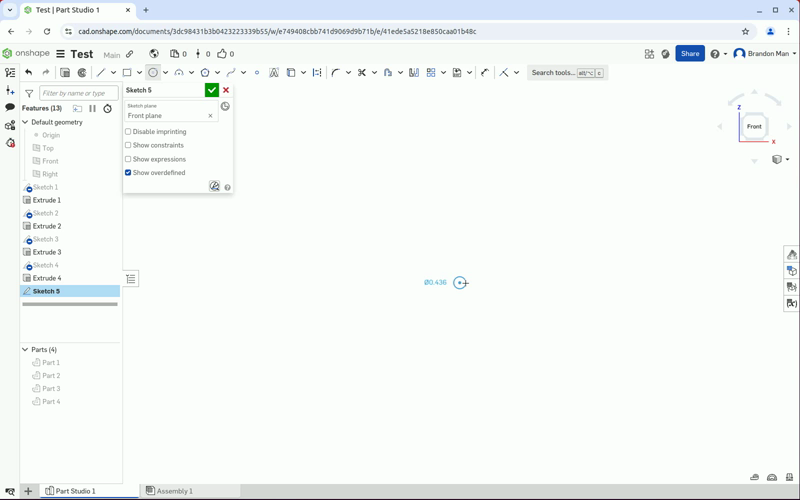
scroll(6)
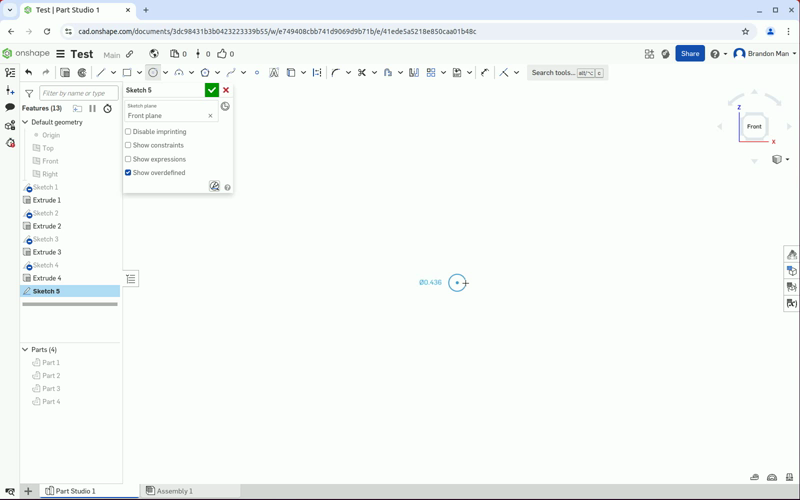
scroll(6)
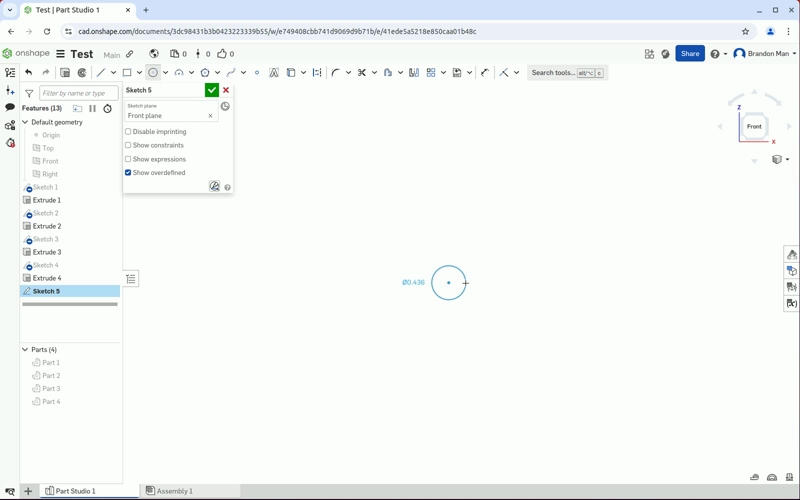
click(465, 282)
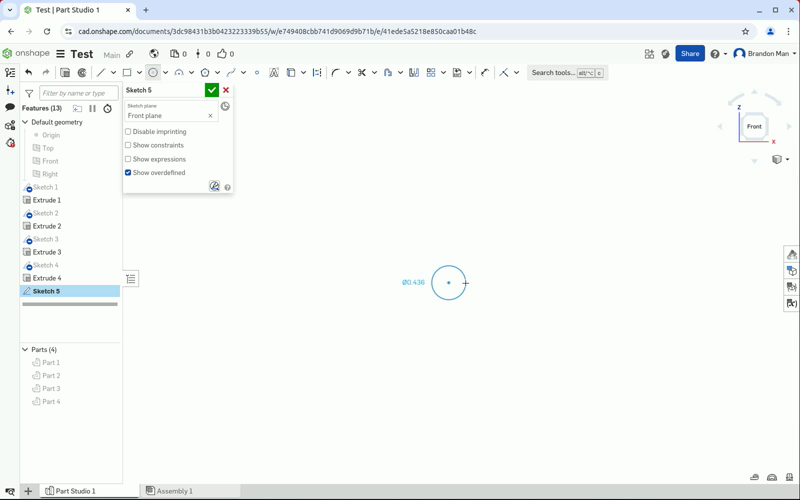
scroll(-6)
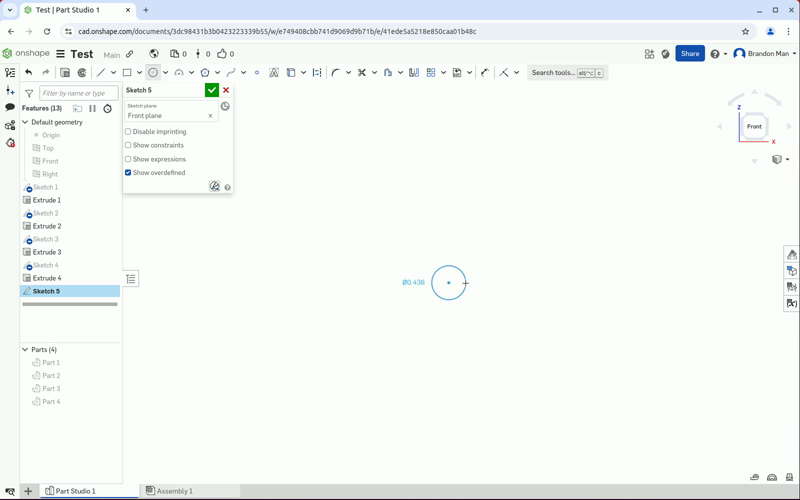
scroll(-6)
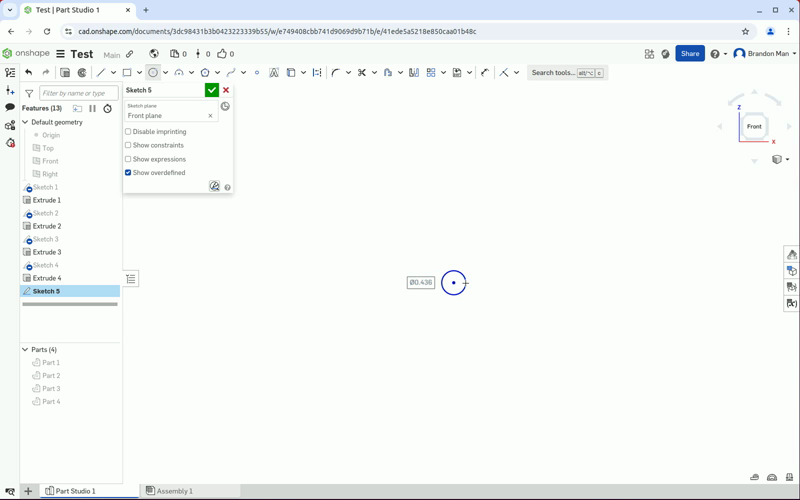
scroll(-6)
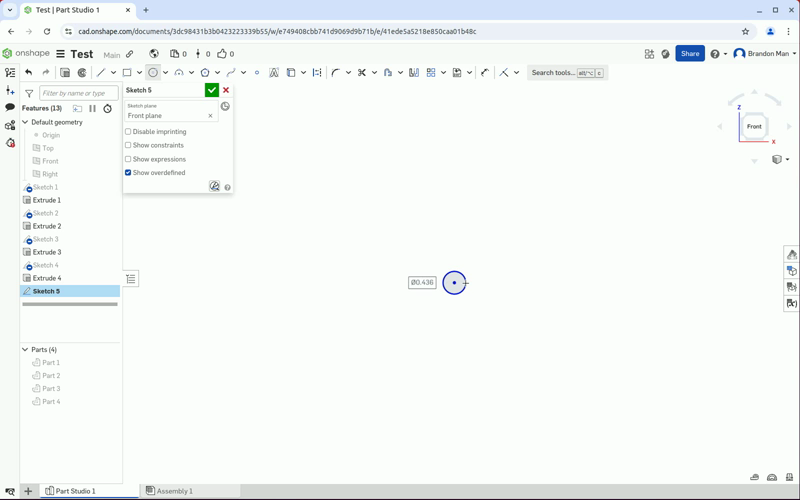
scroll(-6)
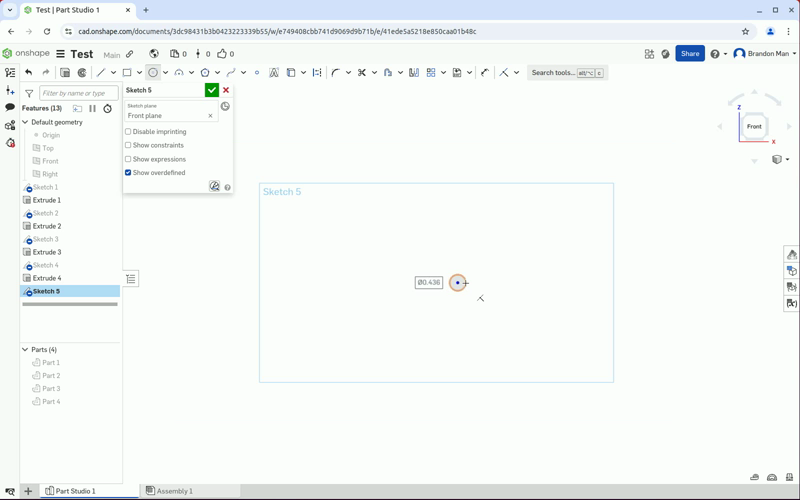
scroll(-6)
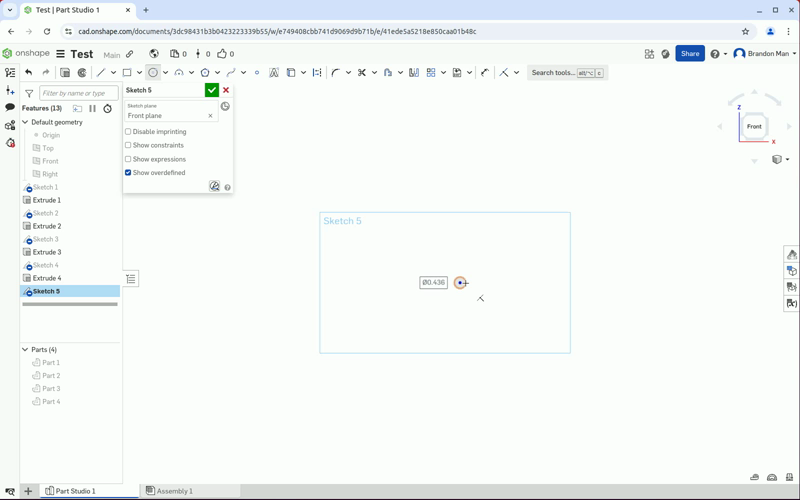
scroll(-6)
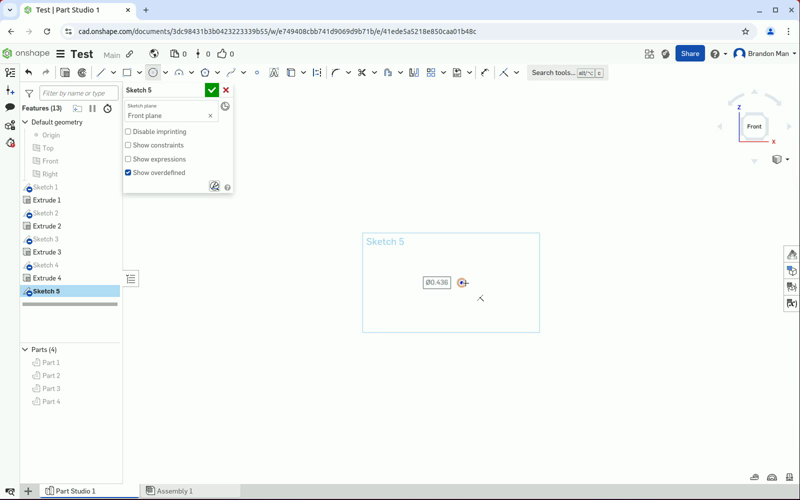
scroll(-6)
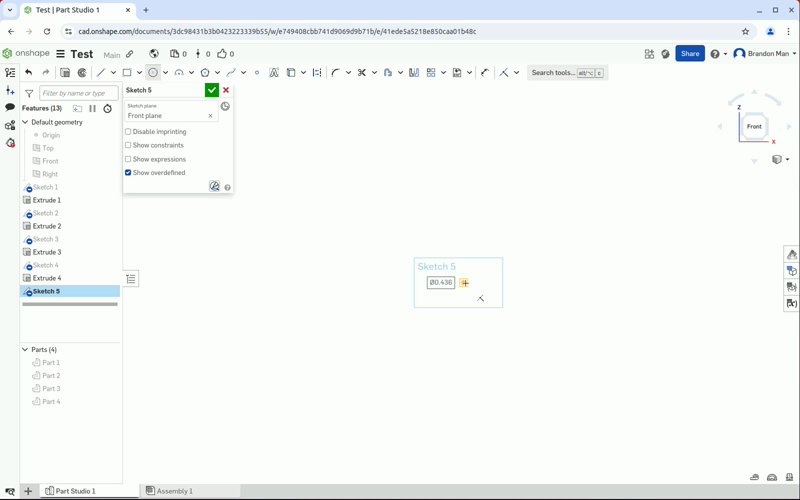
key(esc)
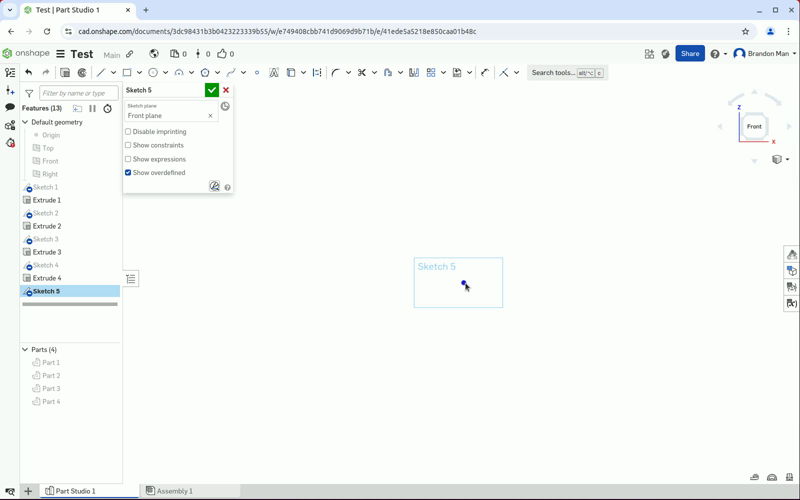
mouse_move(463, 283)
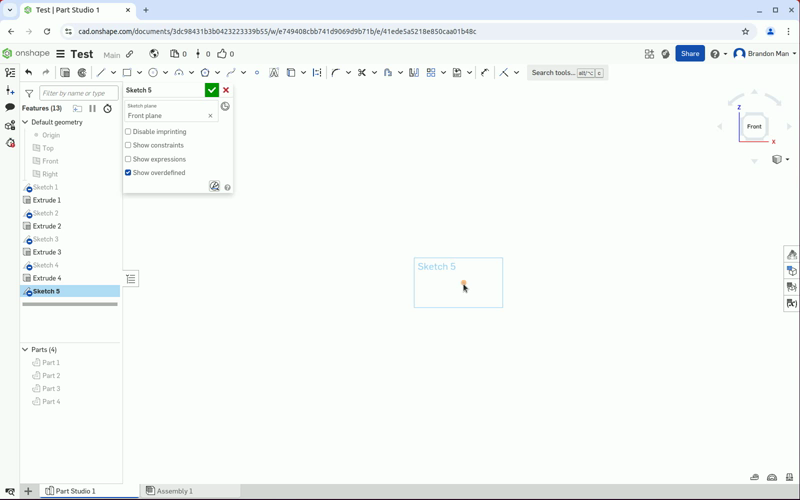
scroll(6)
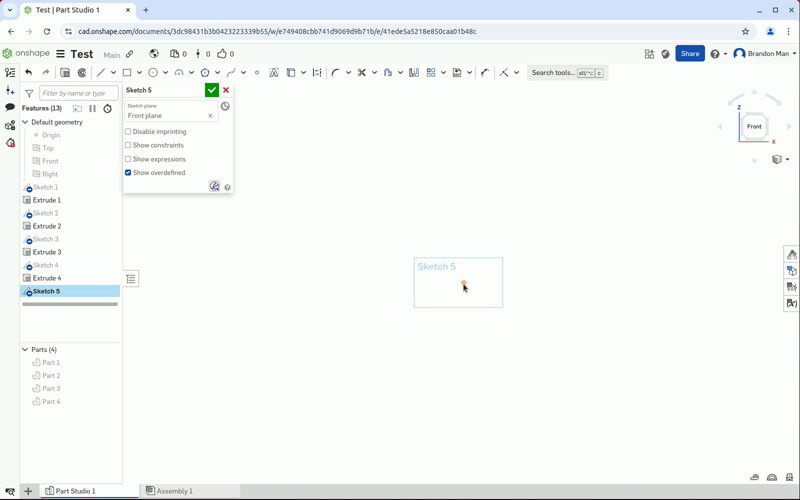
scroll(6)
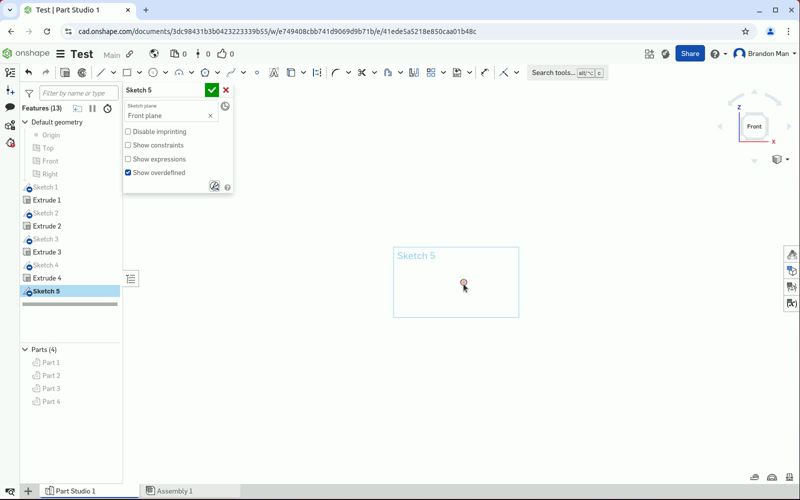
scroll(6)
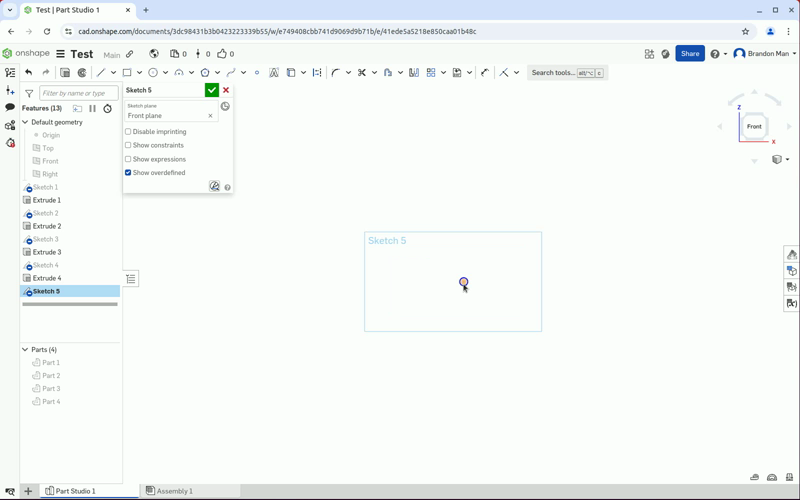
scroll(6)
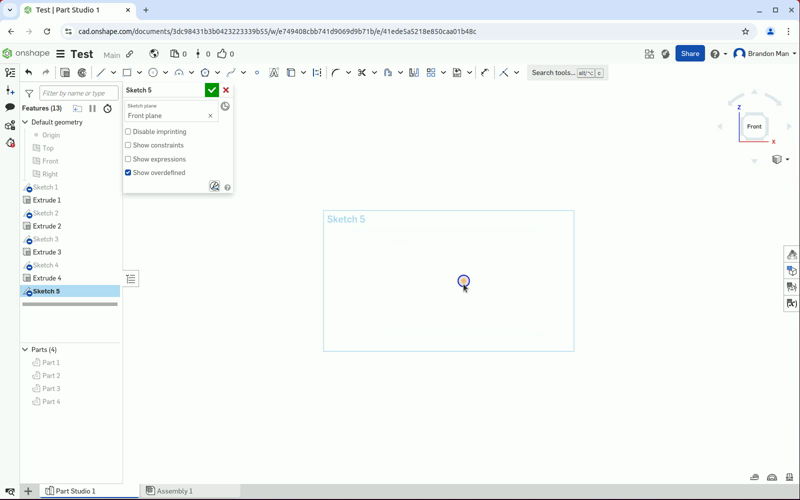
scroll(6)
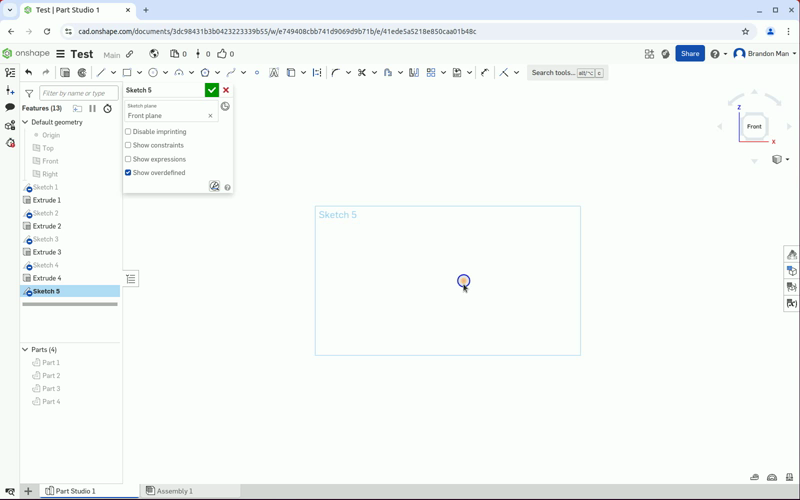
scroll(6)
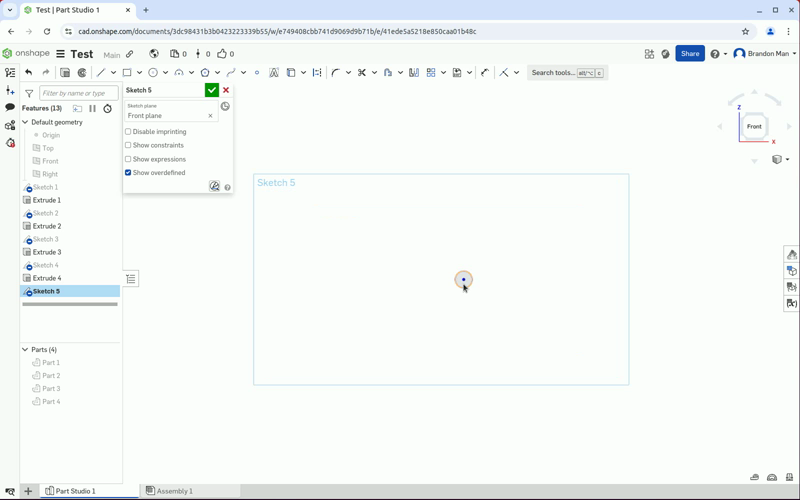
scroll(6)
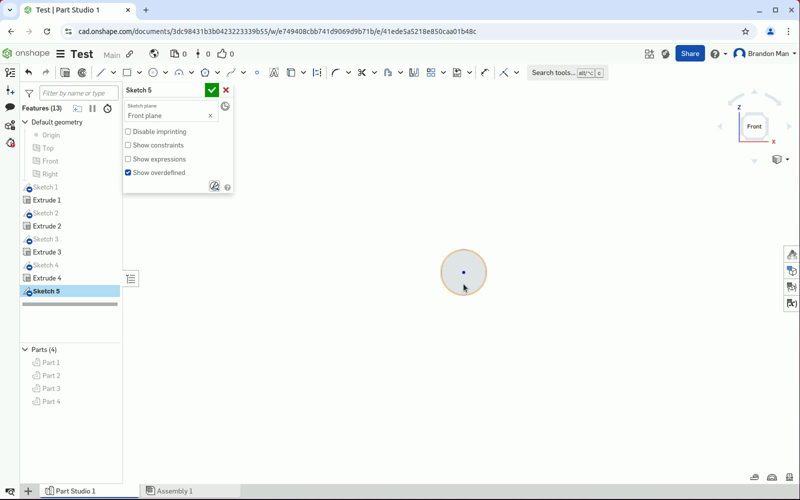
click(463, 283)
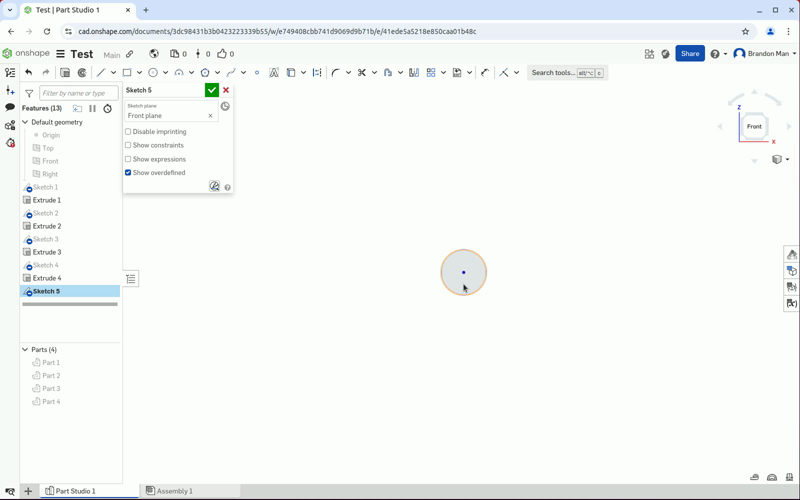
scroll(-6)
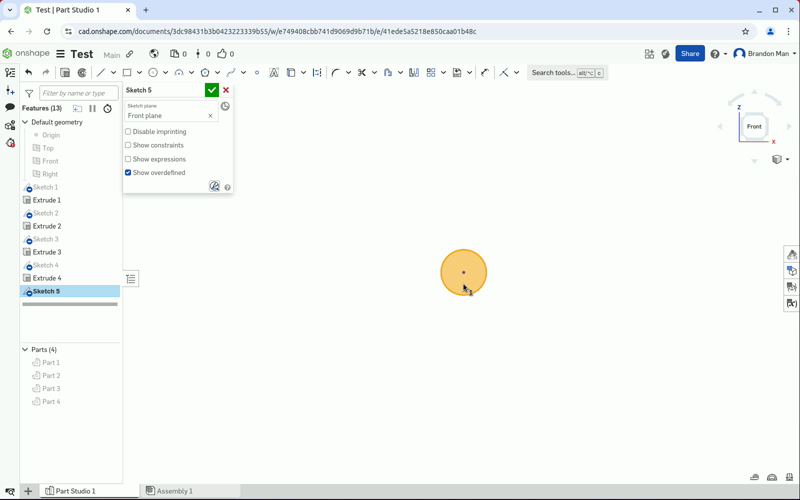
scroll(-6)
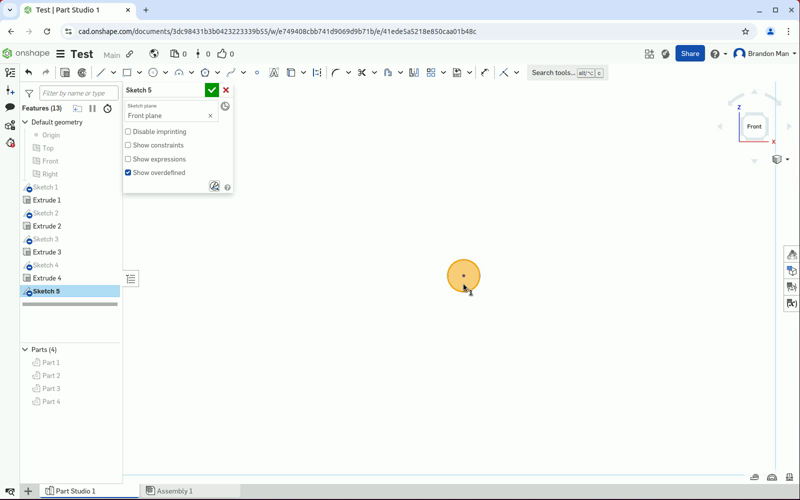
scroll(-6)
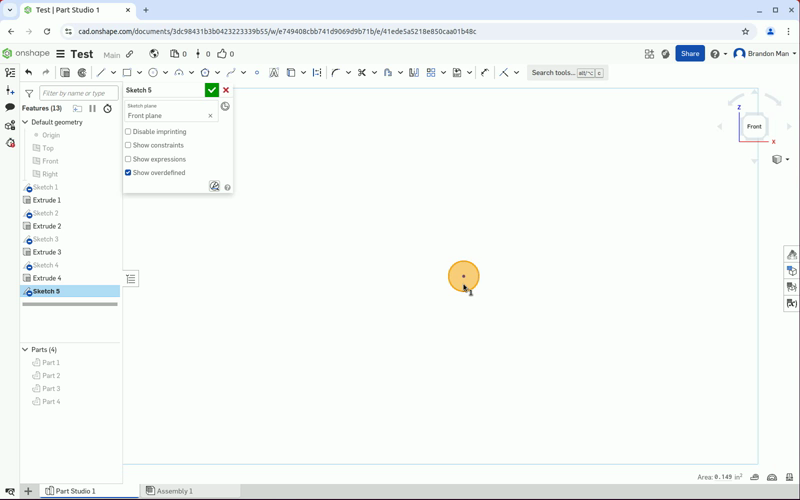
scroll(-6)
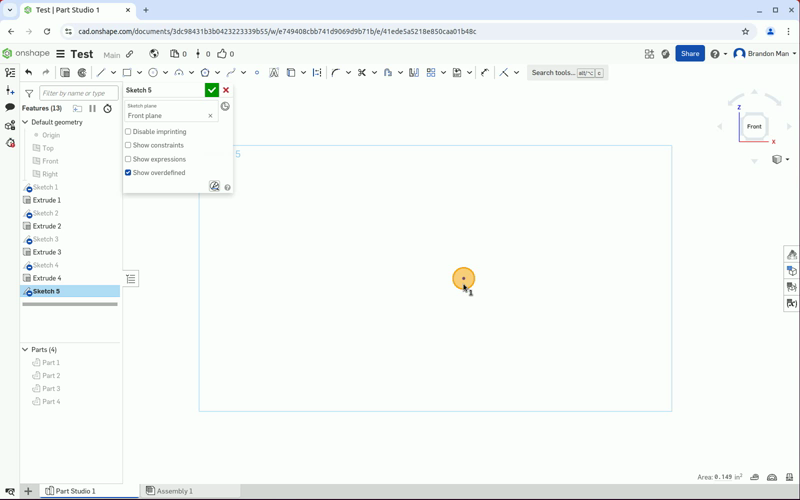
scroll(-6)
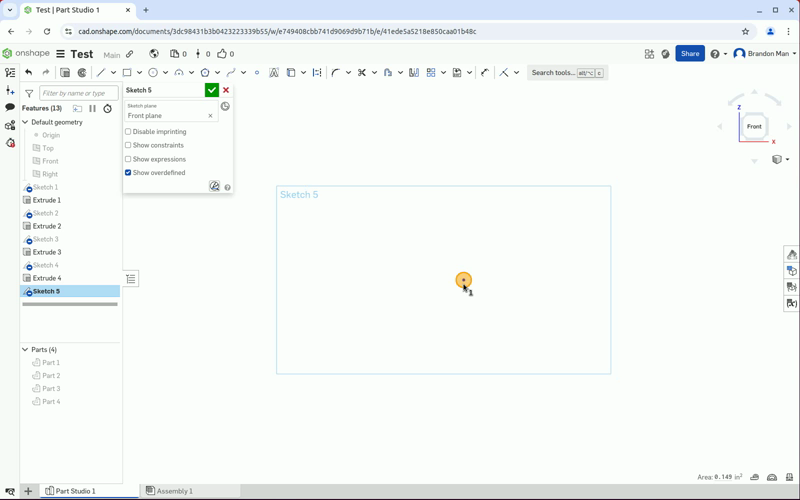
scroll(-6)
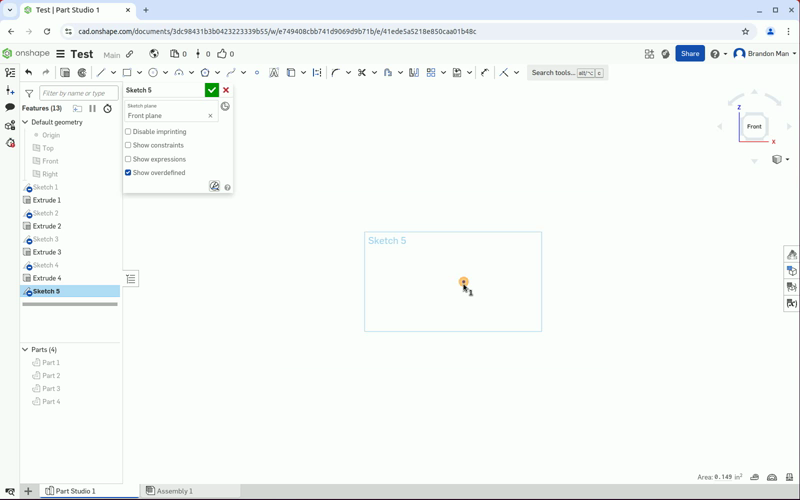
scroll(-6)
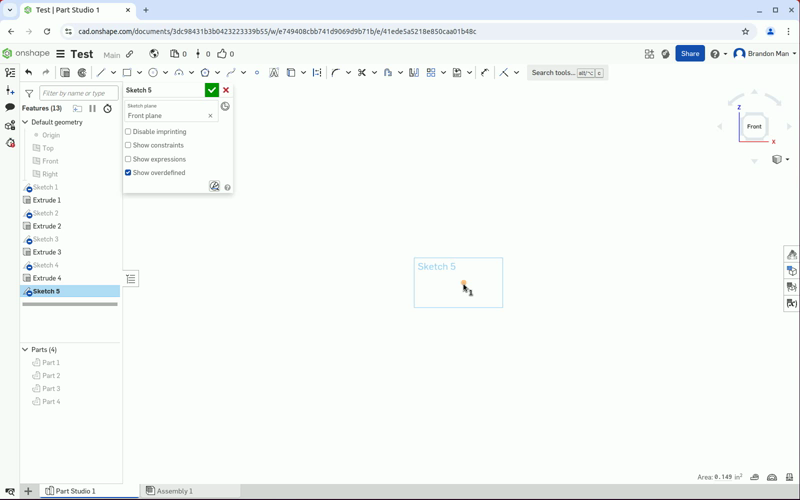
mouse_move(73, 352)
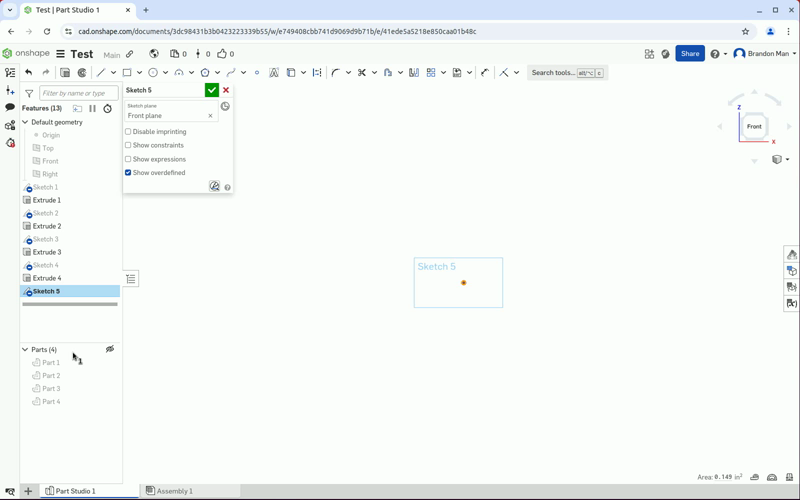
key(shift+y)
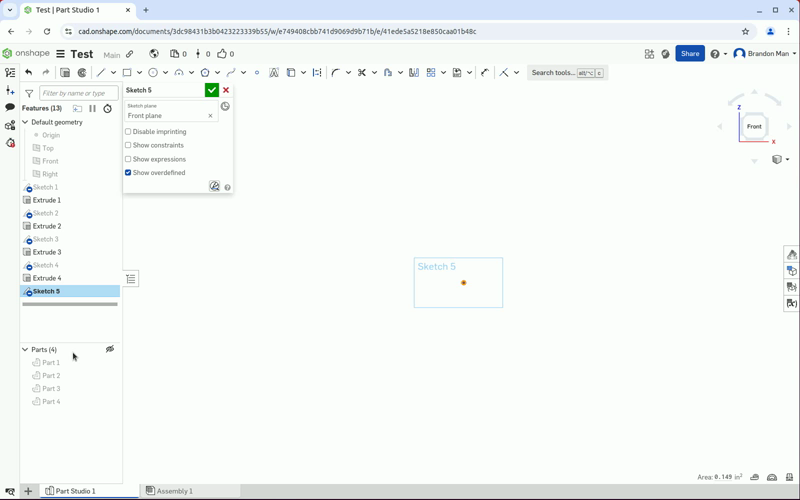
key(shift+e)
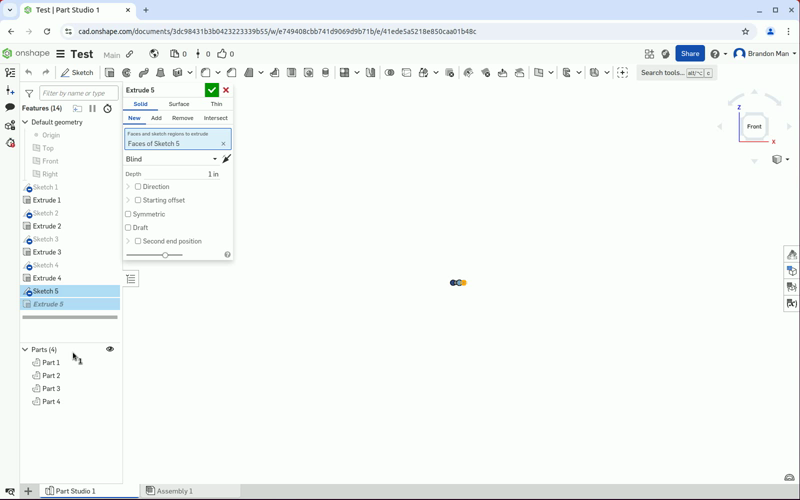
mouse_move(143, 106)
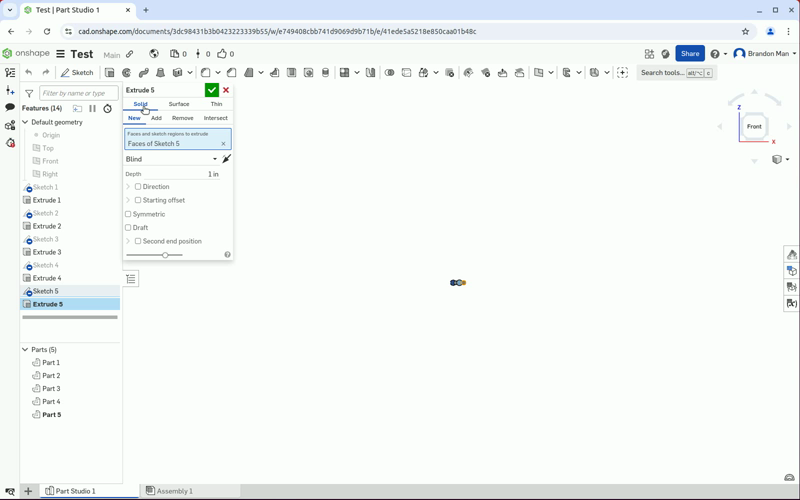
click(143, 106)
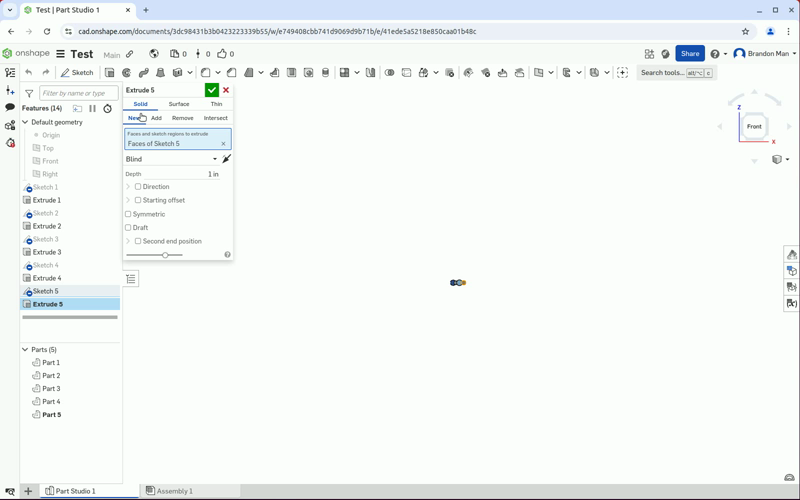
mouse_move(137, 120)
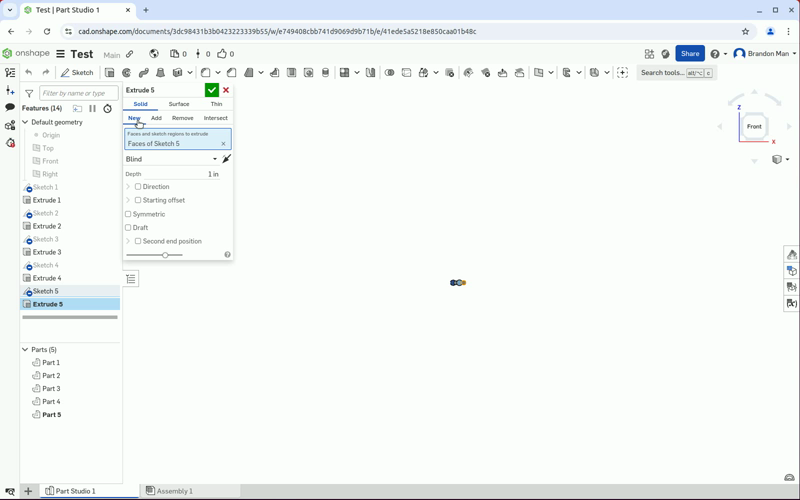
click(137, 120)
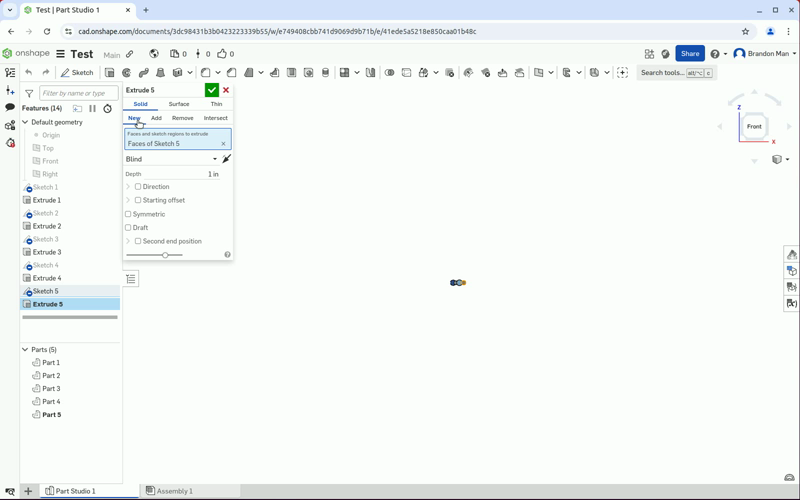
key(tab, 4)
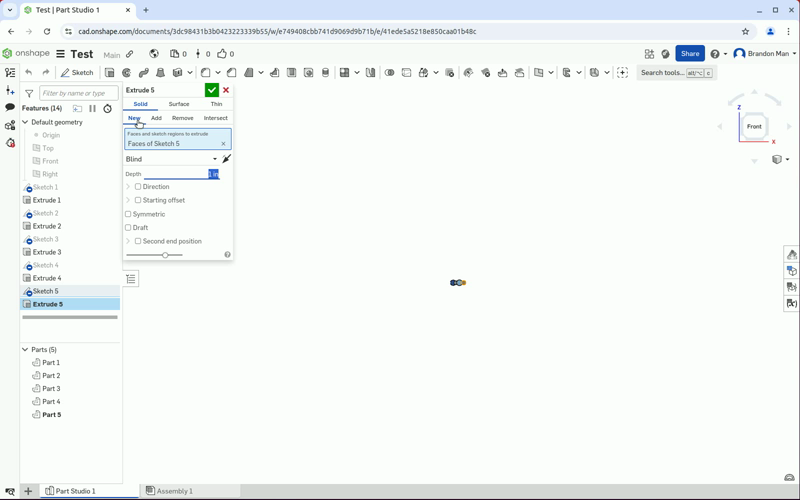
text(23.108)
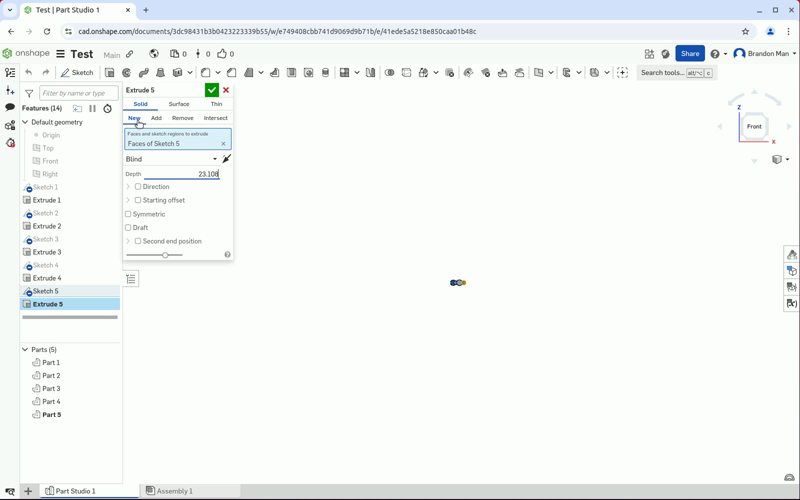
key(enter)
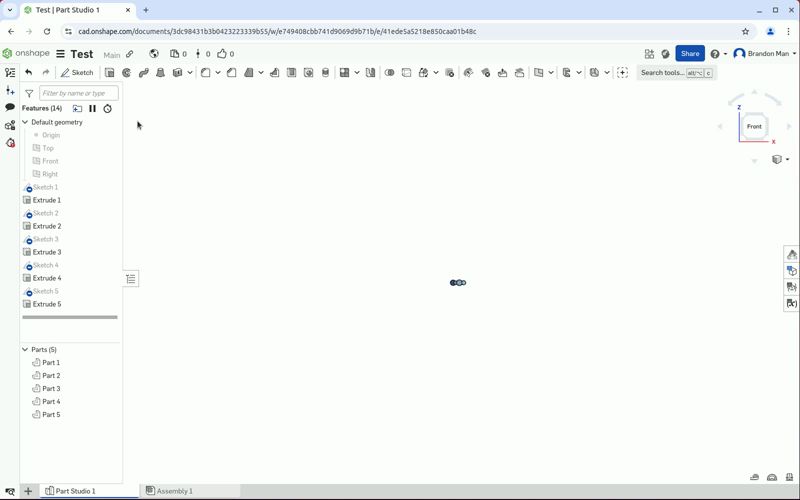
key(shift+h)
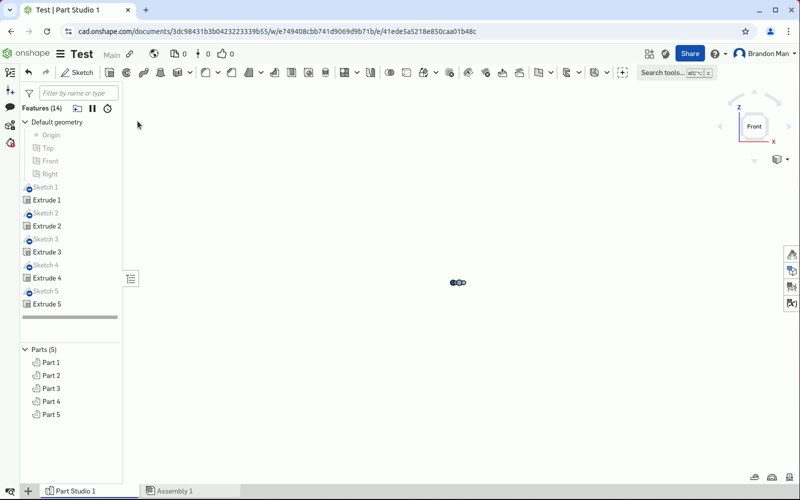
key(shift+h)
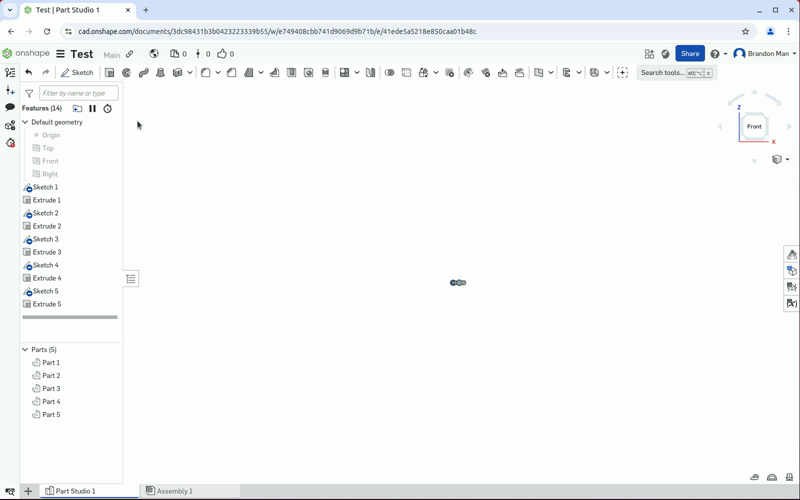
key(shift+7)
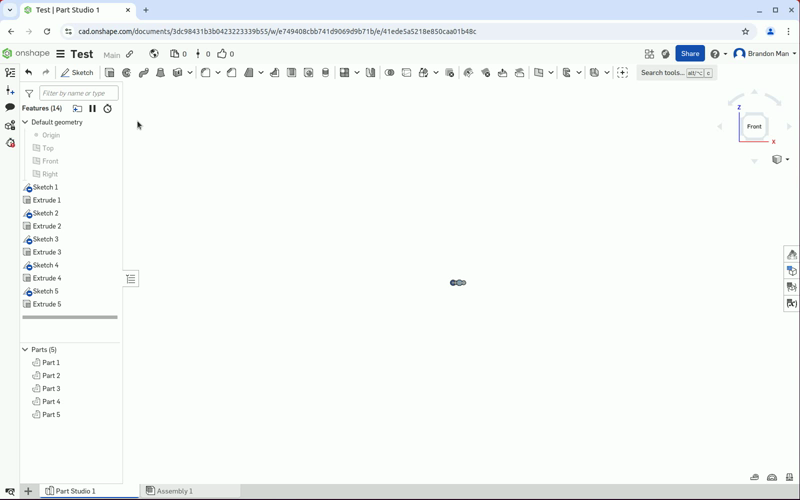
key(left, 2)
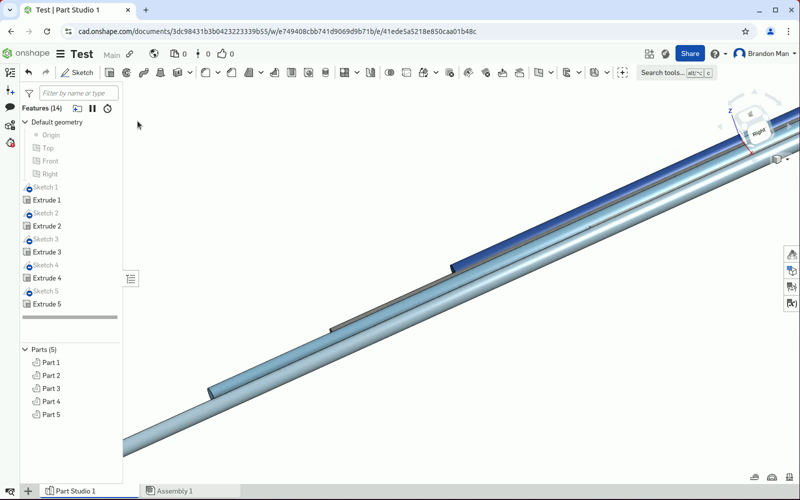
key(down, 2)
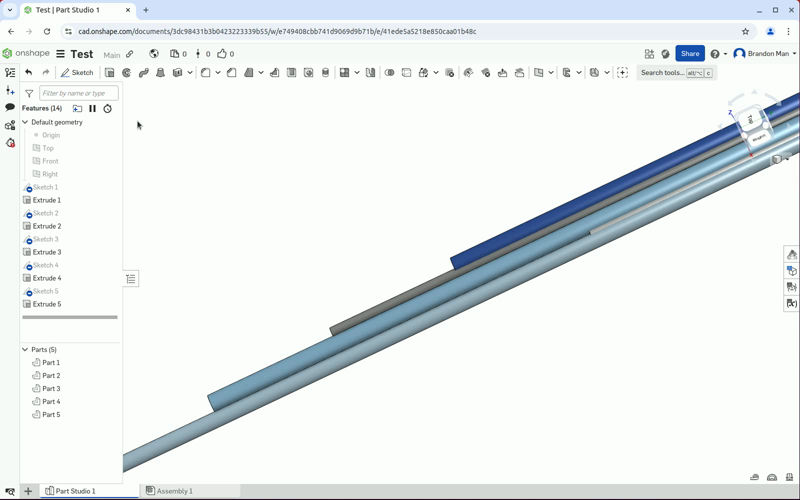
key(up, 2)
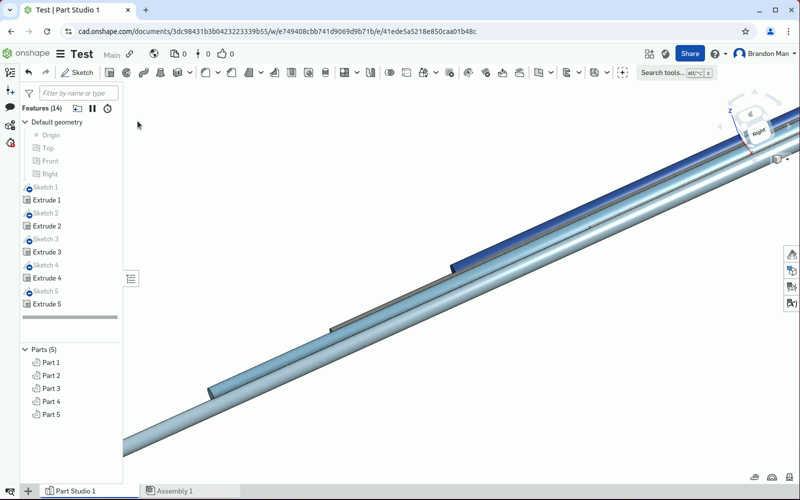
key(right, 2)
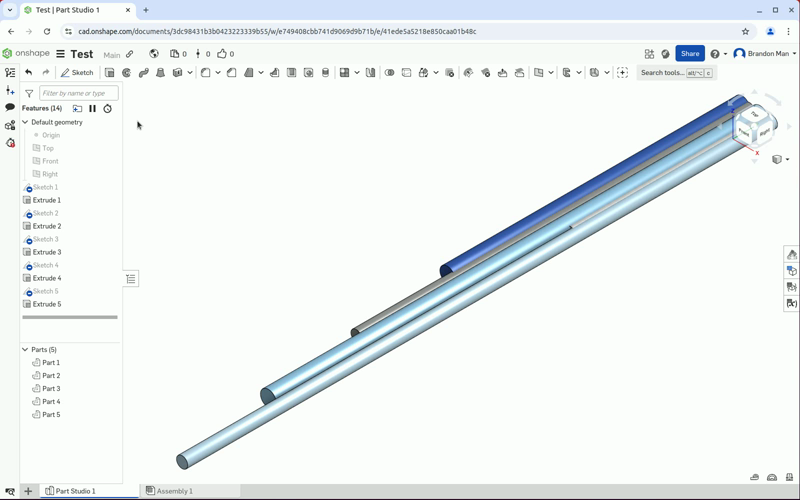
mouse_move(73, 189)
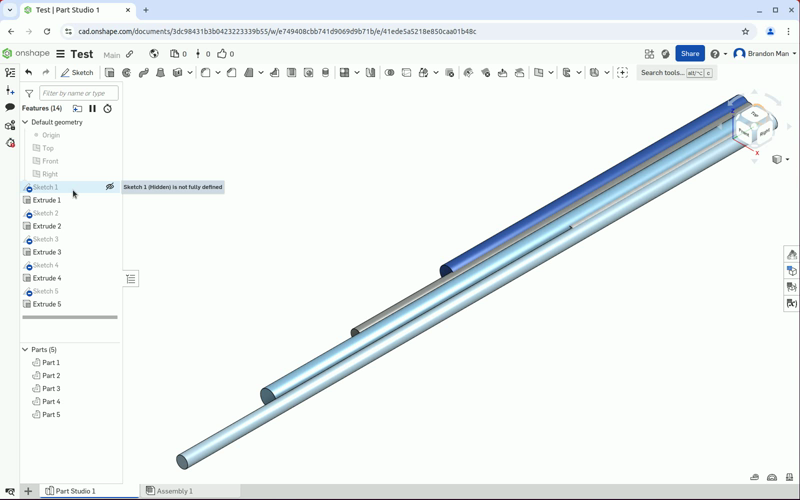
click(73, 189)